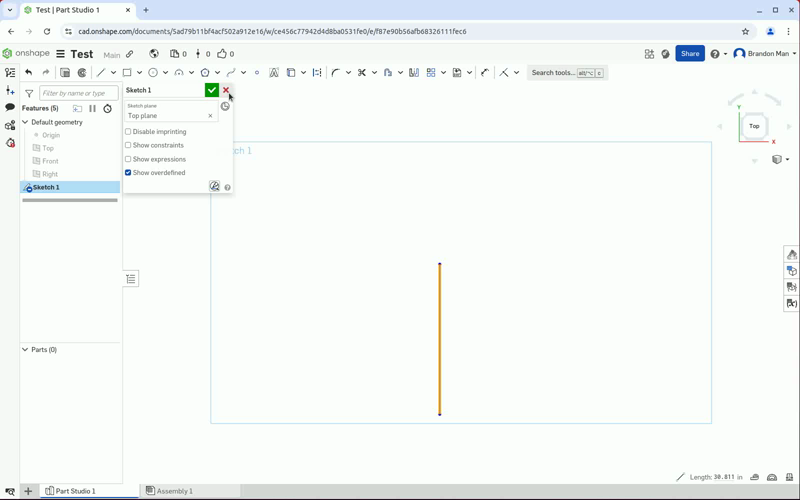
key(shift+h)
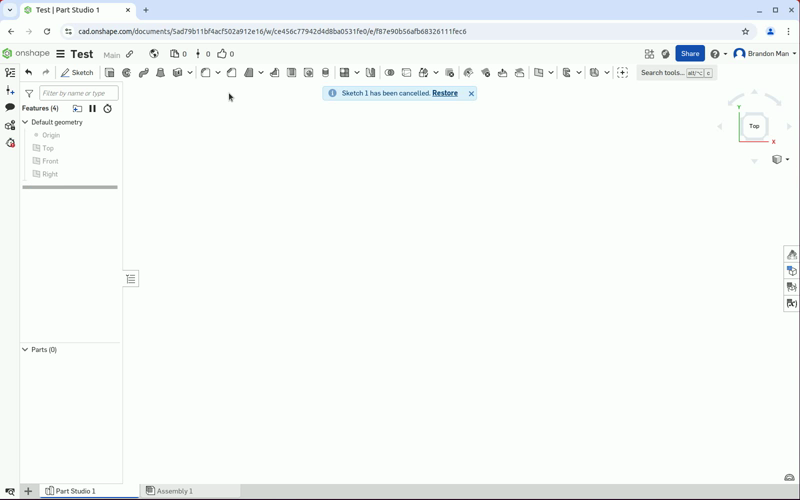
mouse_move(73, 352)
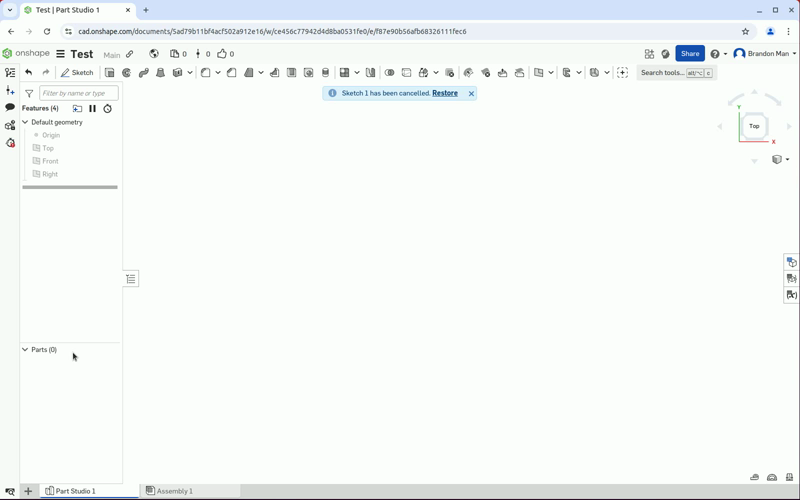
key(y)
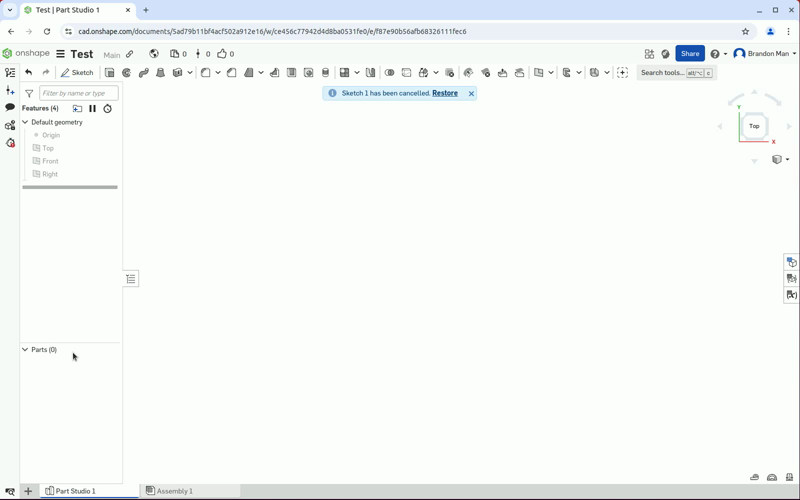
key(shift+p)
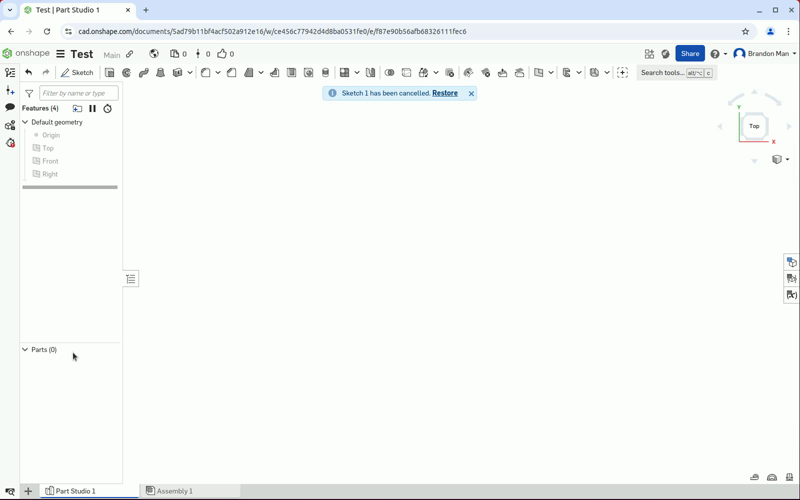
key(space)
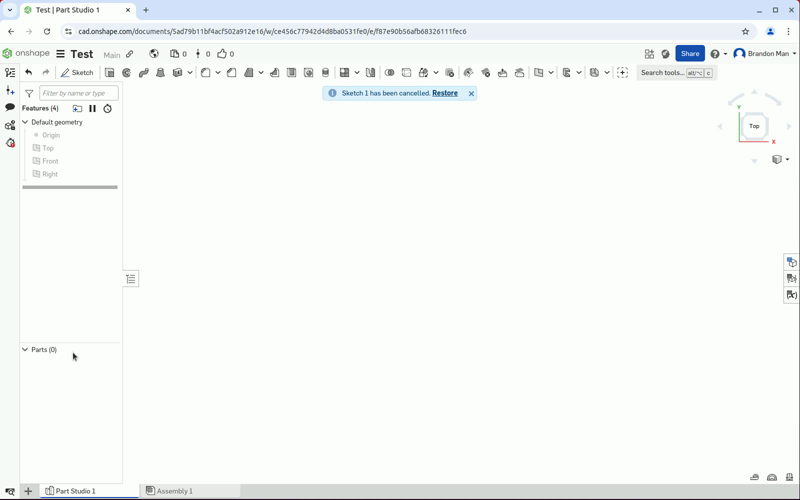
key_down(shift)
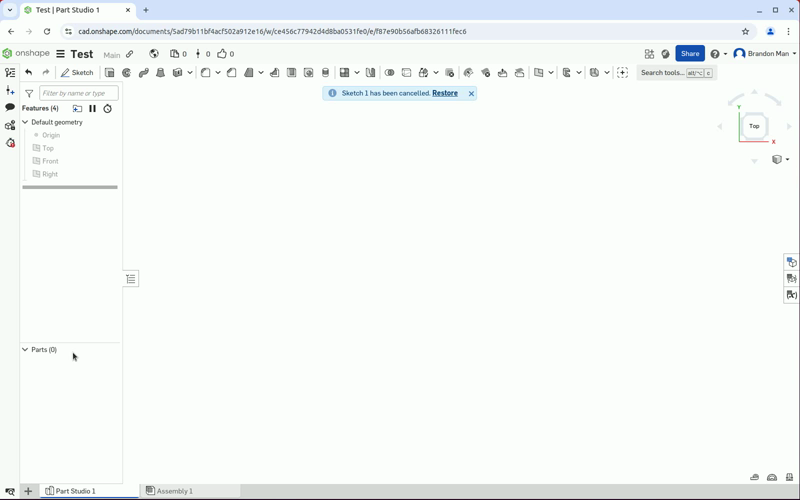
key(up)
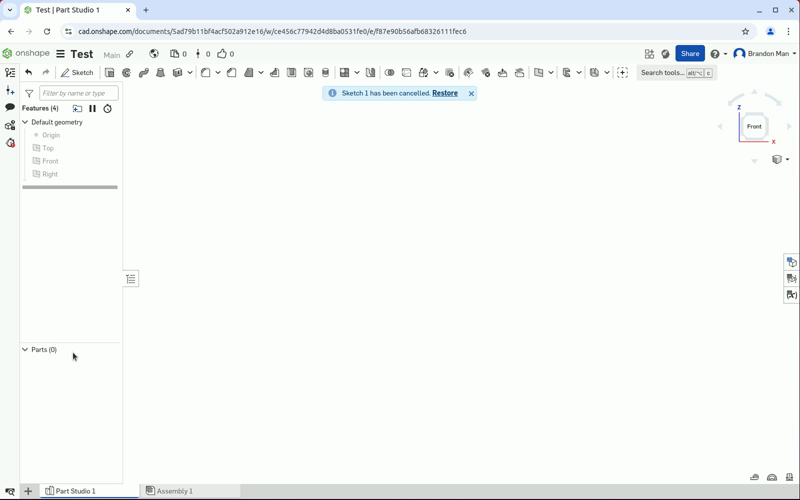
key_up(shift)
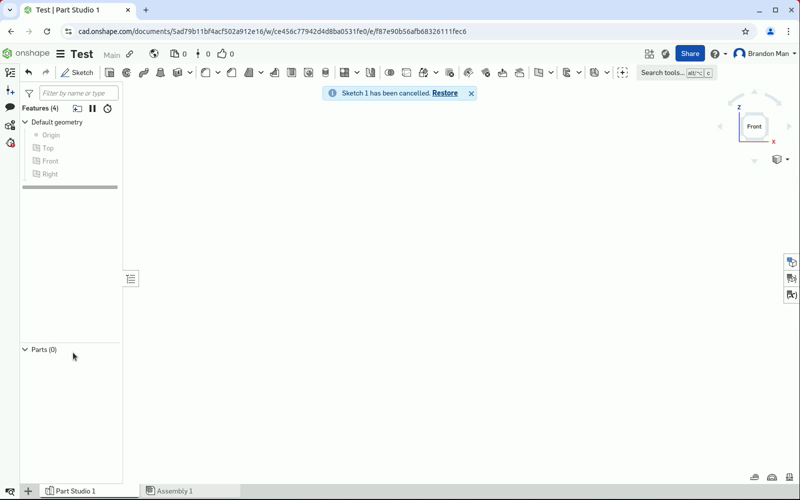
key(space)
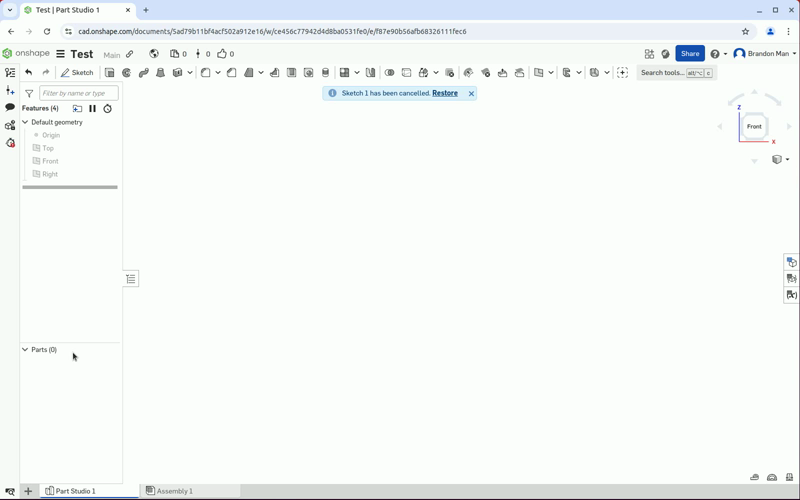
key_down(shift)
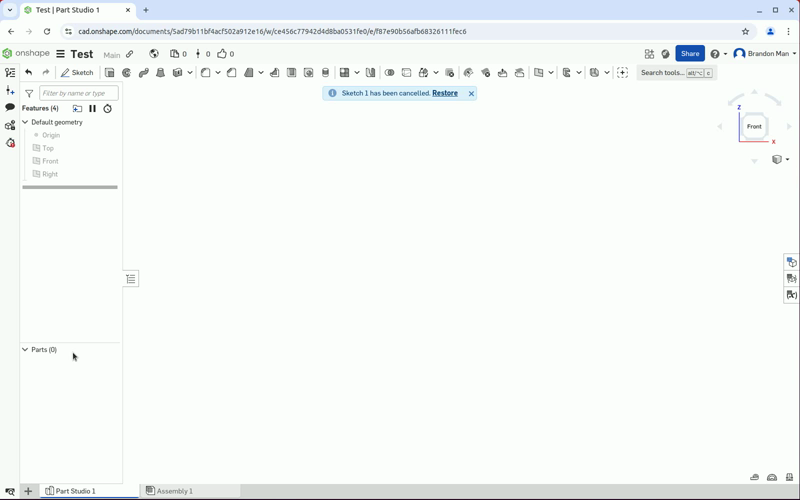
key(left)
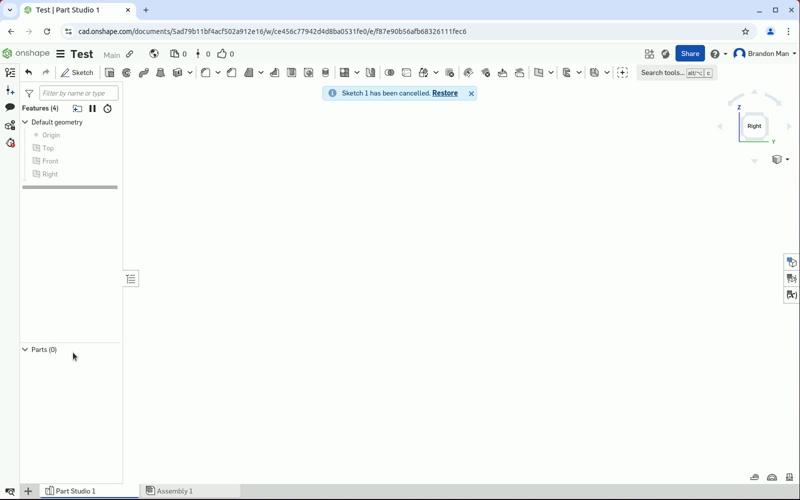
key_up(shift)
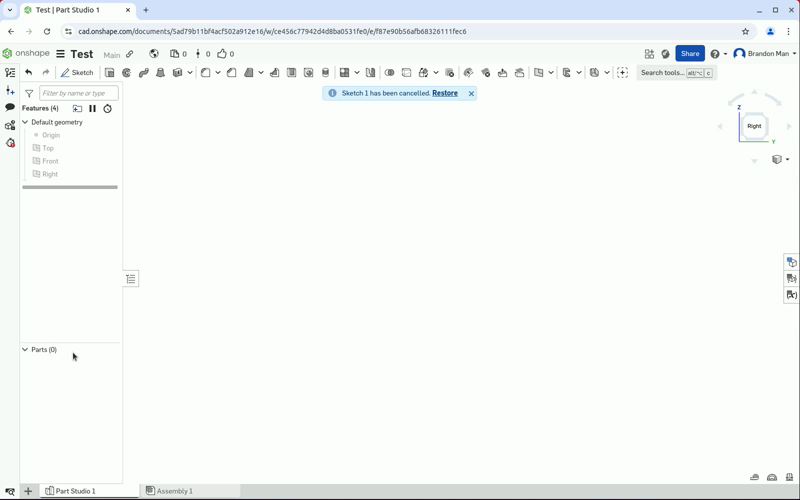
mouse_move(73, 352)
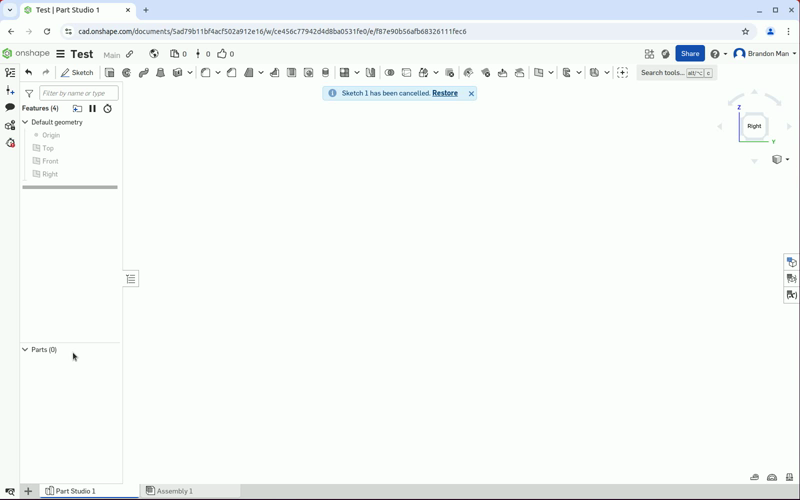
key(shift+y)
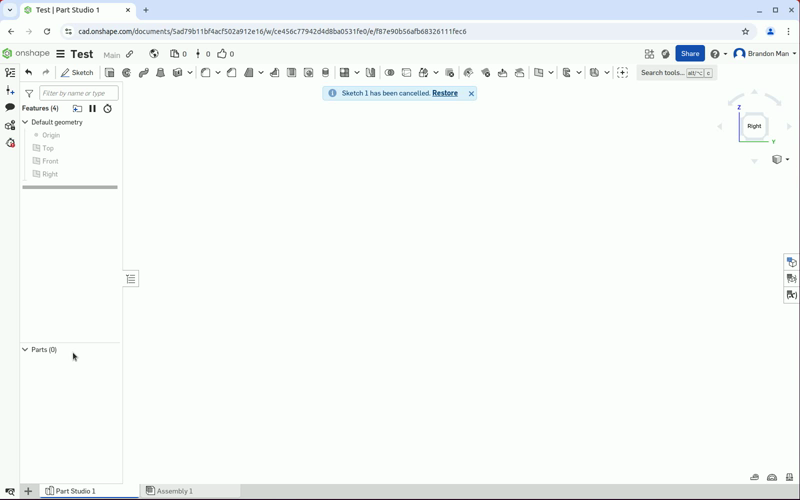
key(shift+s)
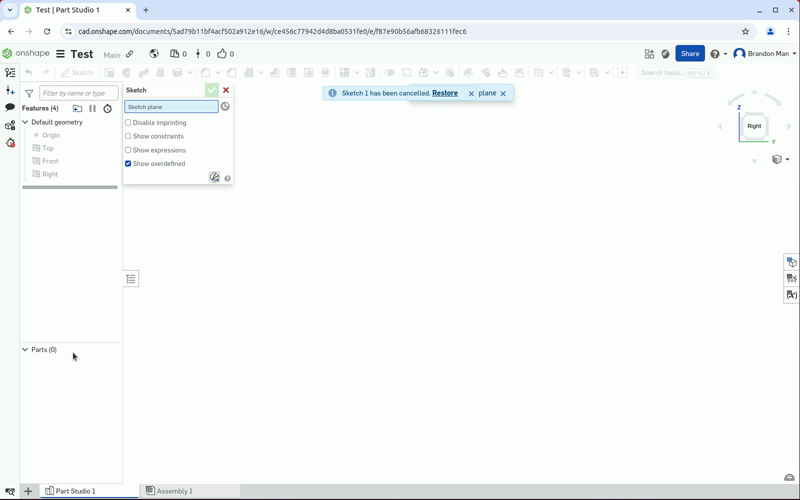
mouse_move(73, 176)
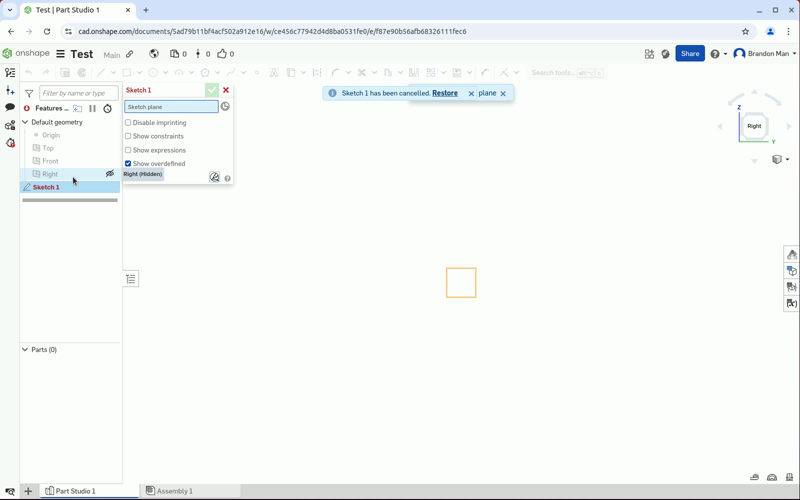
click(73, 176)
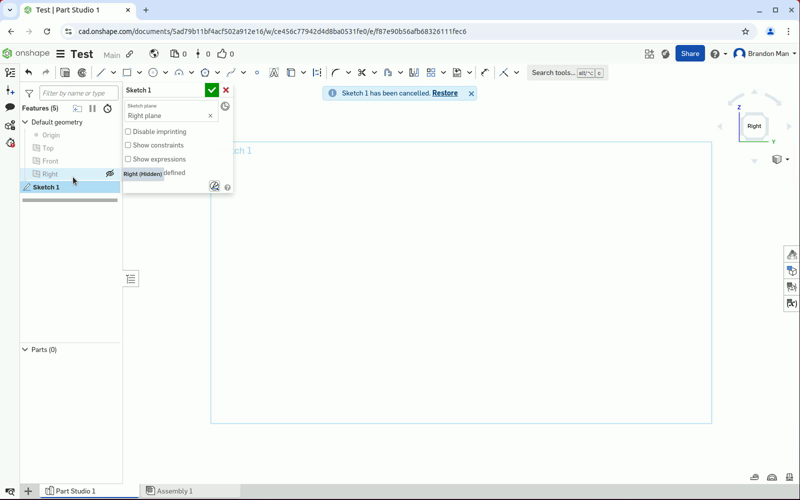
mouse_move(73, 352)
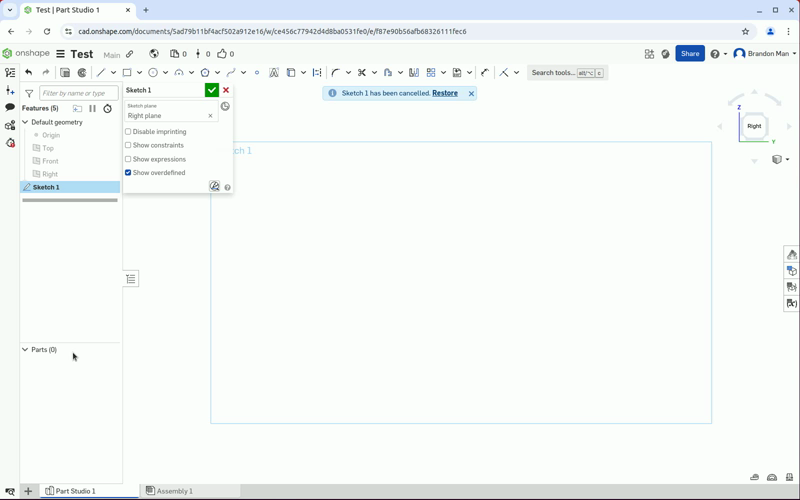
key(y)
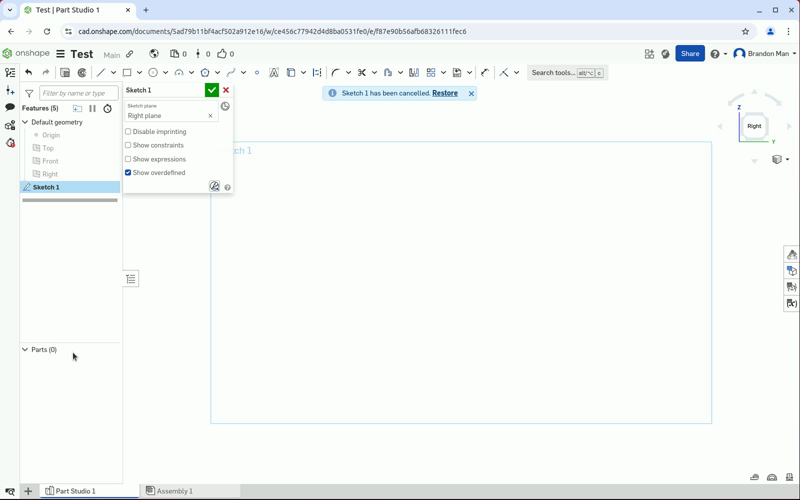
key(l)
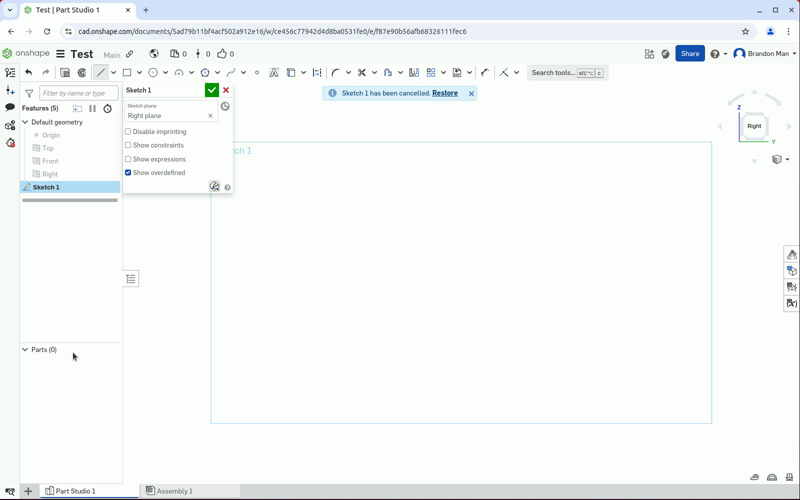
key_down(shift)
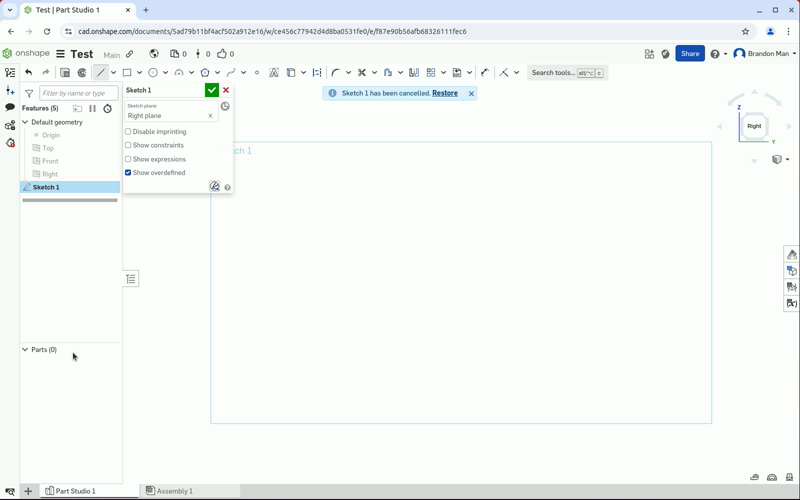
mouse_move(413, 326)
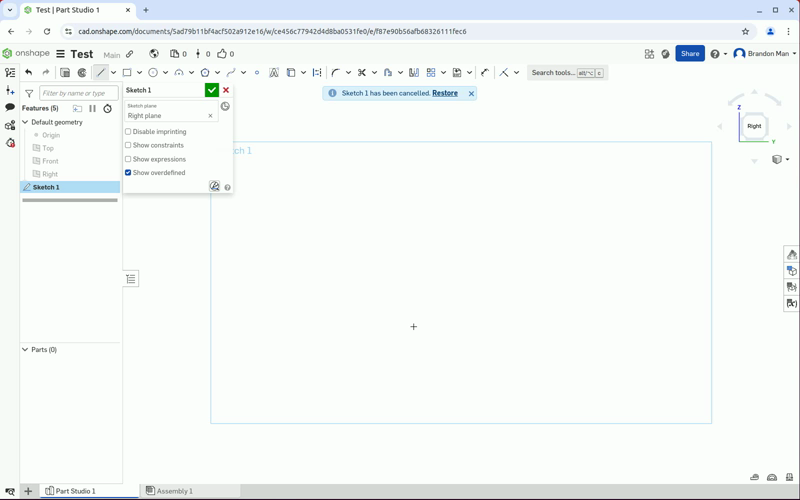
click(413, 326)
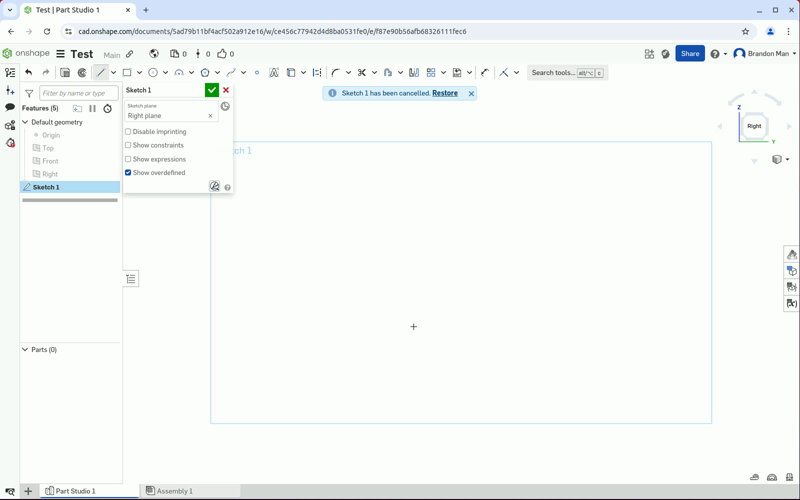
key_up(shift)
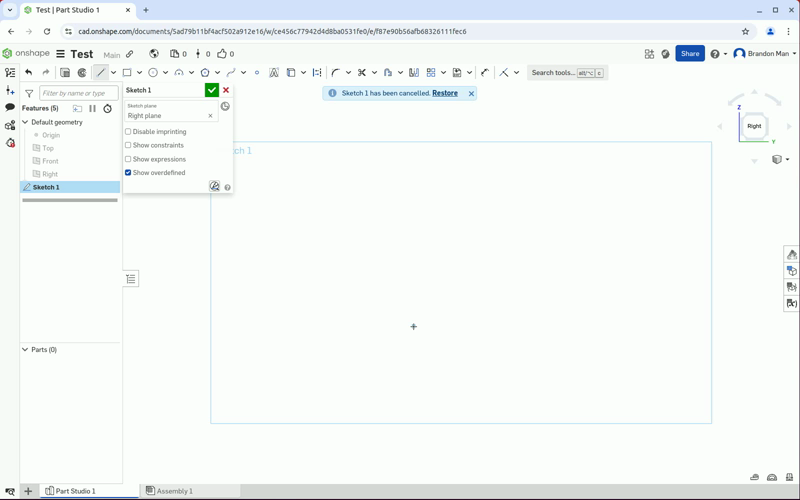
key_down(shift)
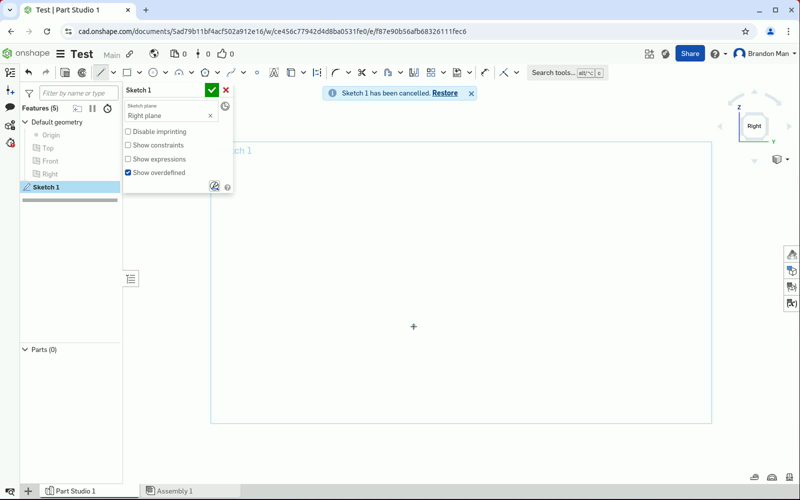
mouse_move(531, 326)
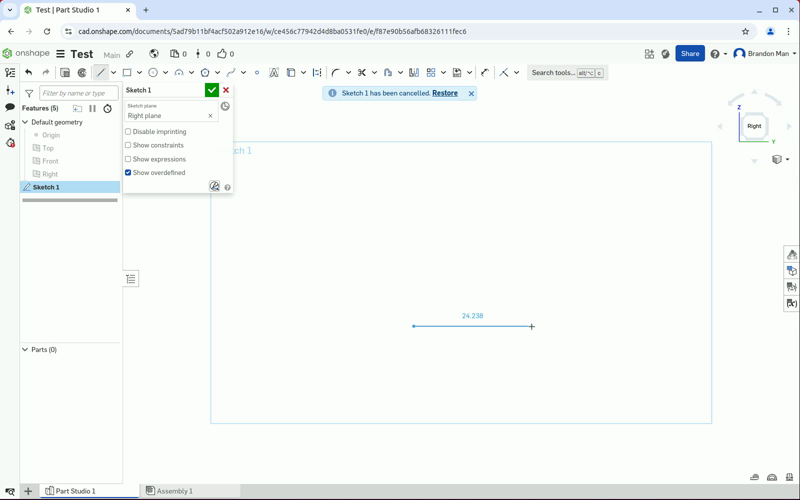
click(531, 326)
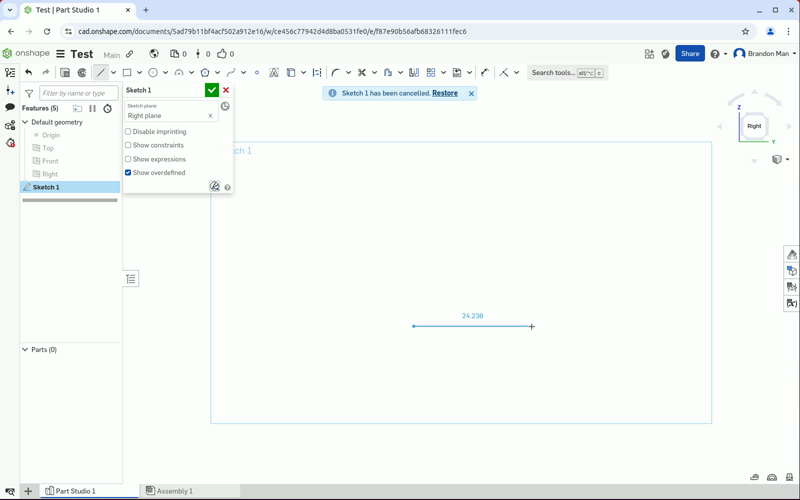
key_up(shift)
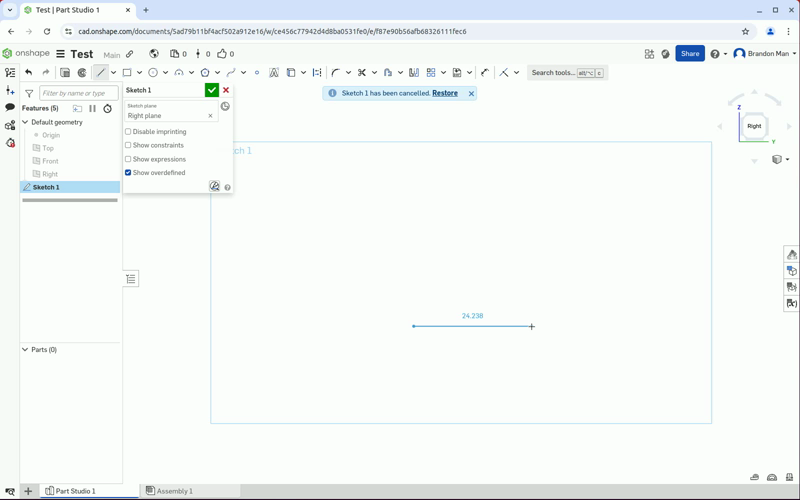
key_down(shift)
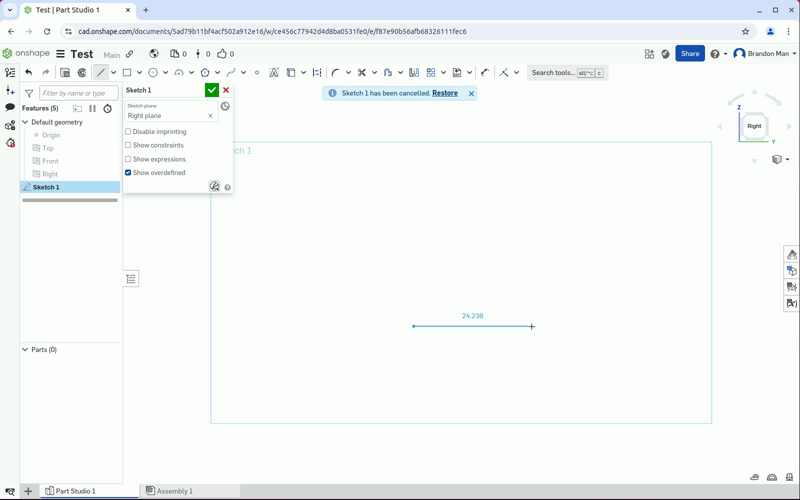
mouse_move(531, 170)
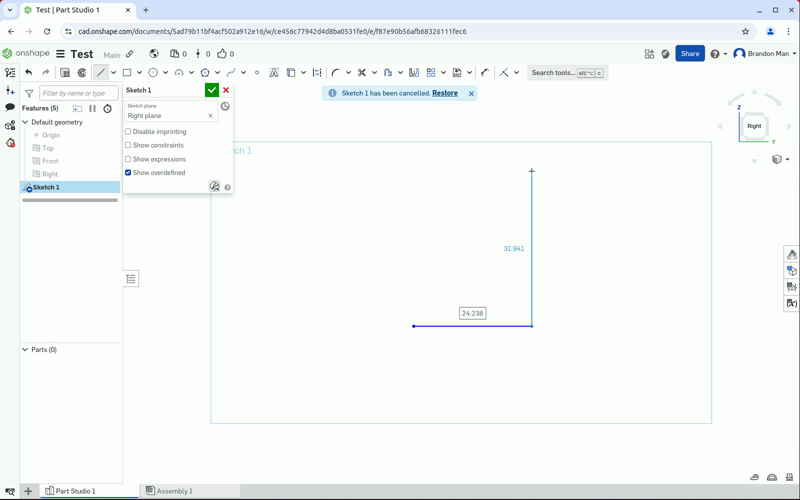
click(531, 170)
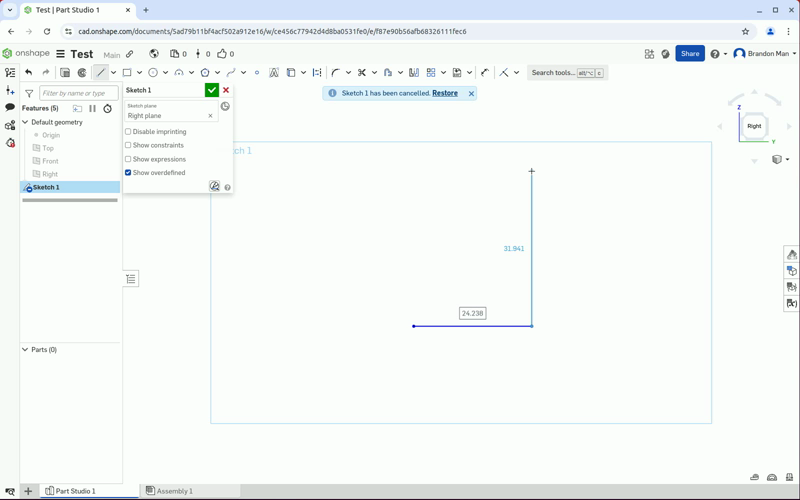
key_up(shift)
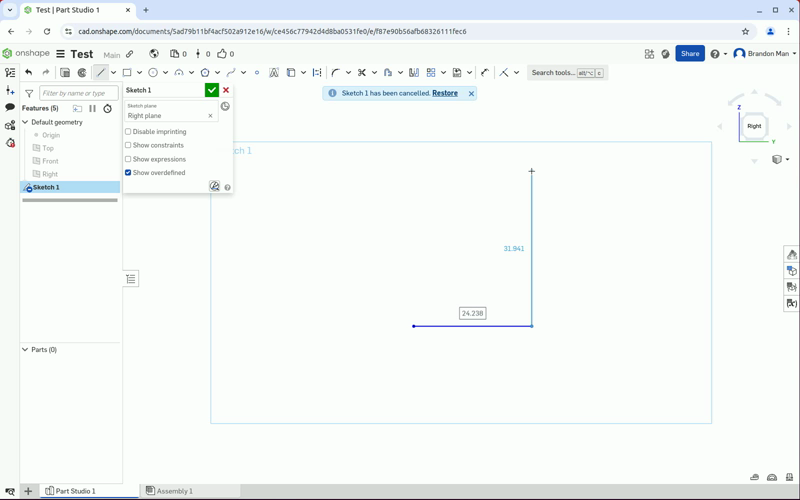
key_down(shift)
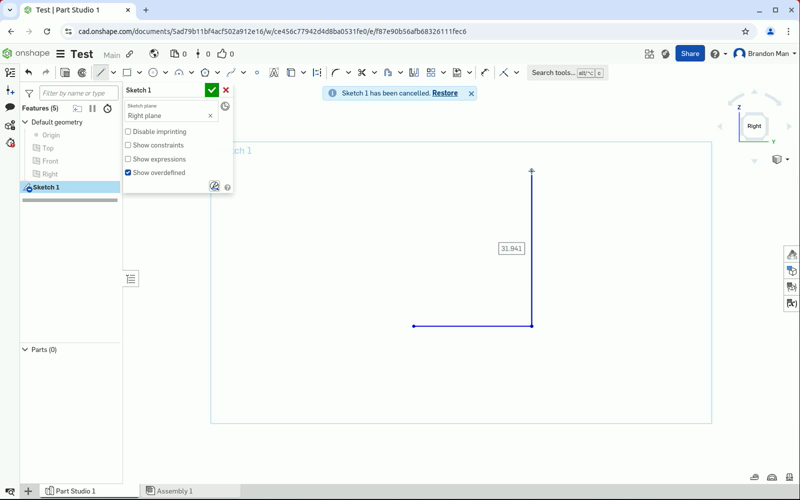
mouse_move(413, 170)
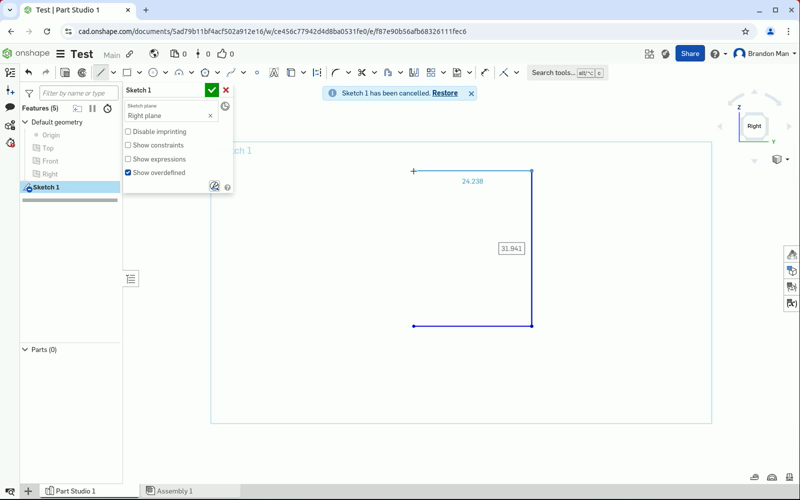
click(413, 170)
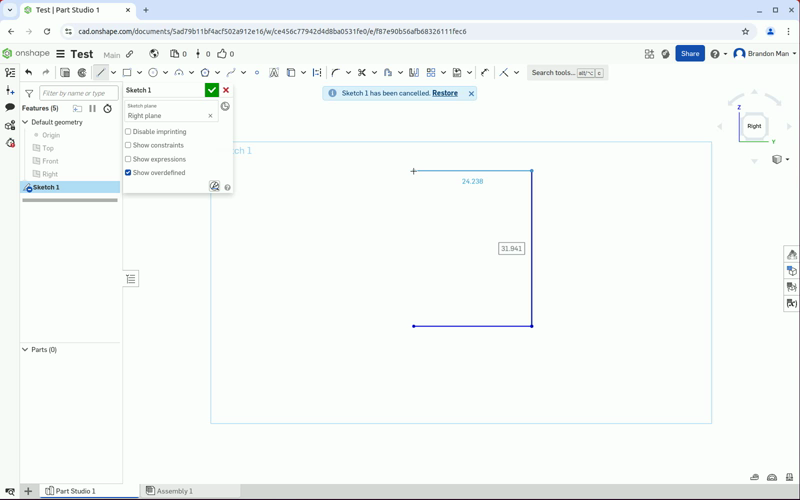
key_up(shift)
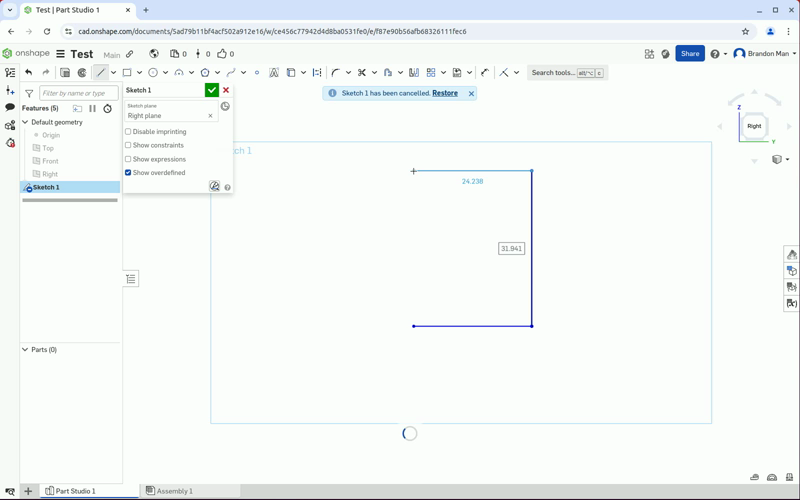
key_down(shift)
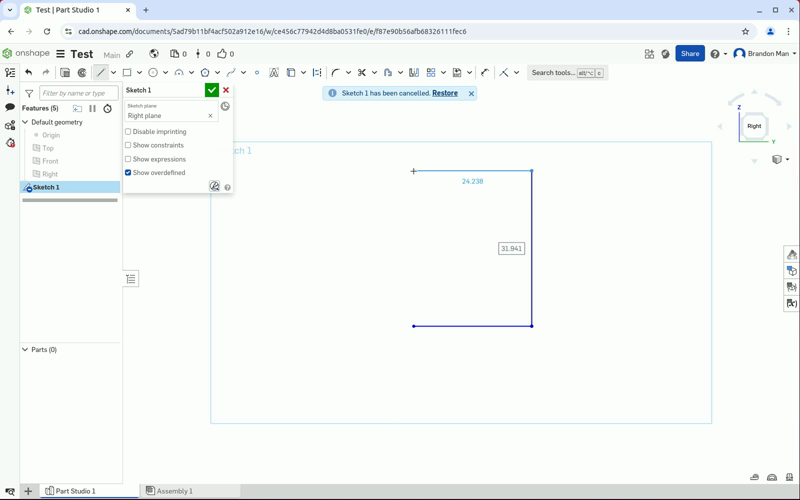
mouse_move(413, 326)
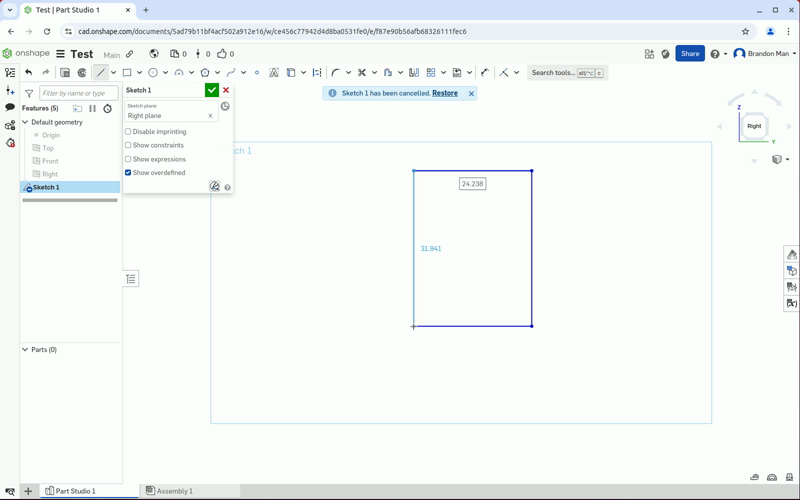
key_up(shift)
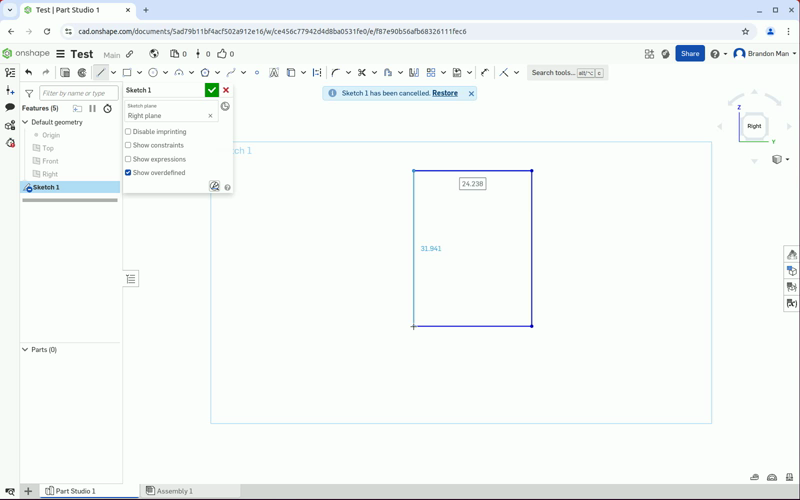
click(413, 326)
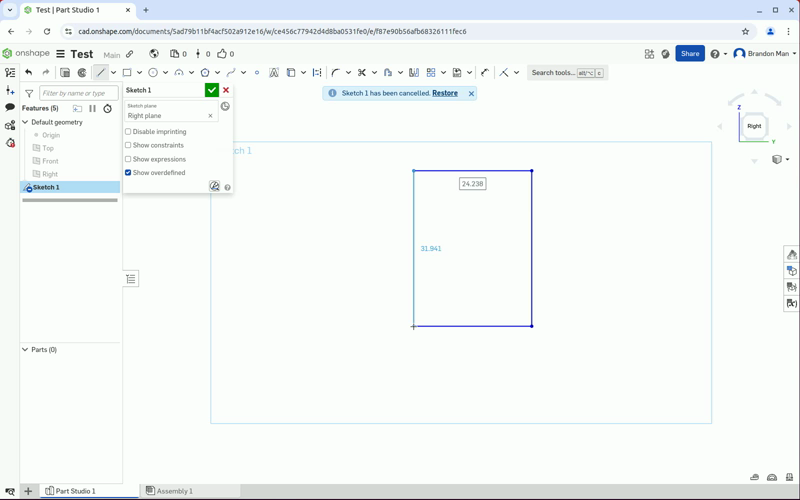
key(esc)
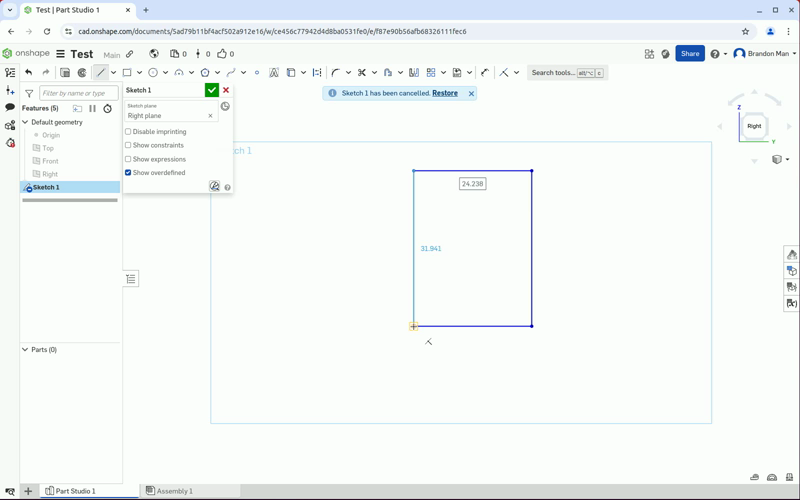
mouse_move(464, 238)
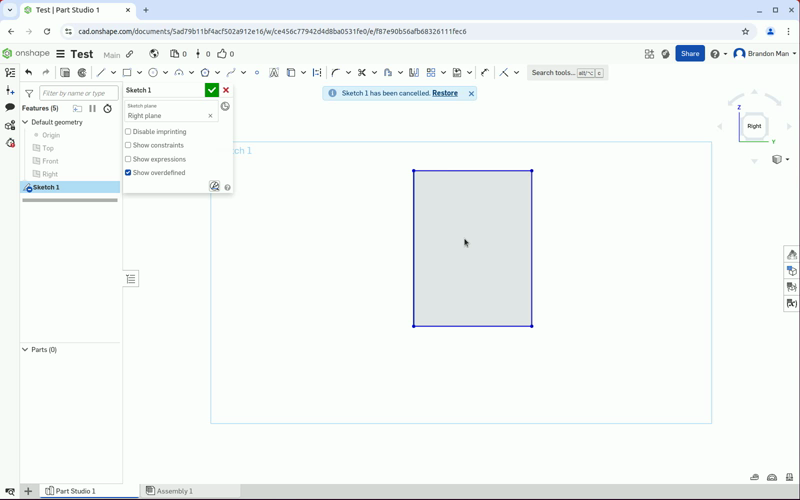
click(464, 238)
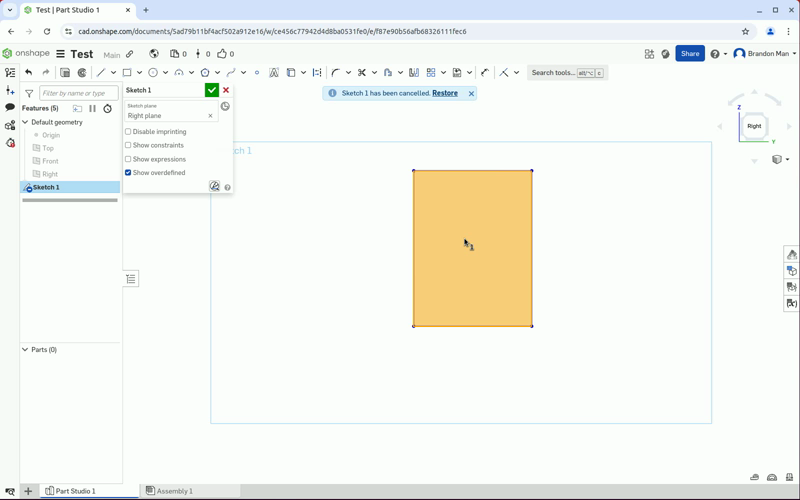
mouse_move(73, 352)
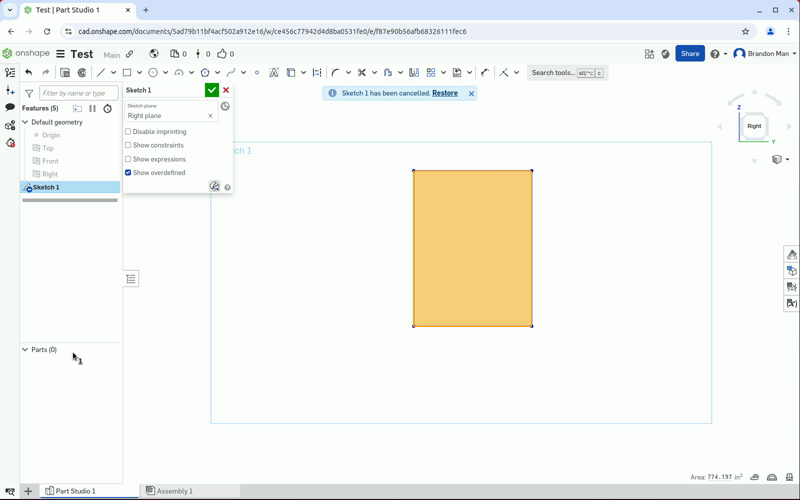
key(shift+y)
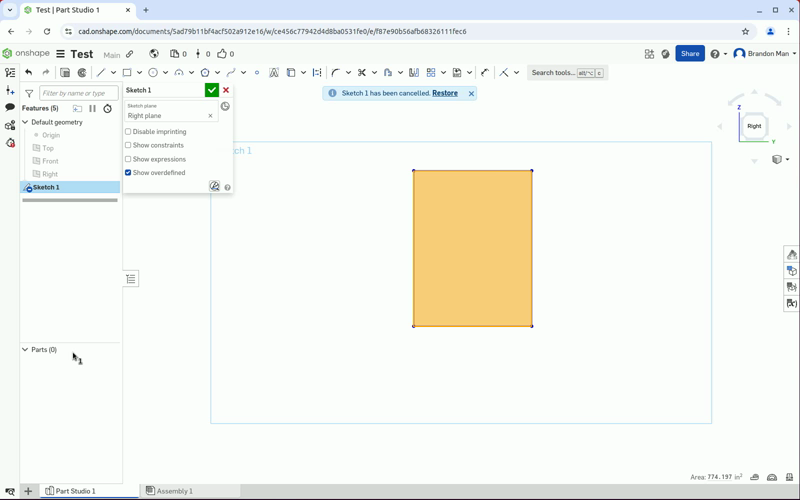
key(shift+e)
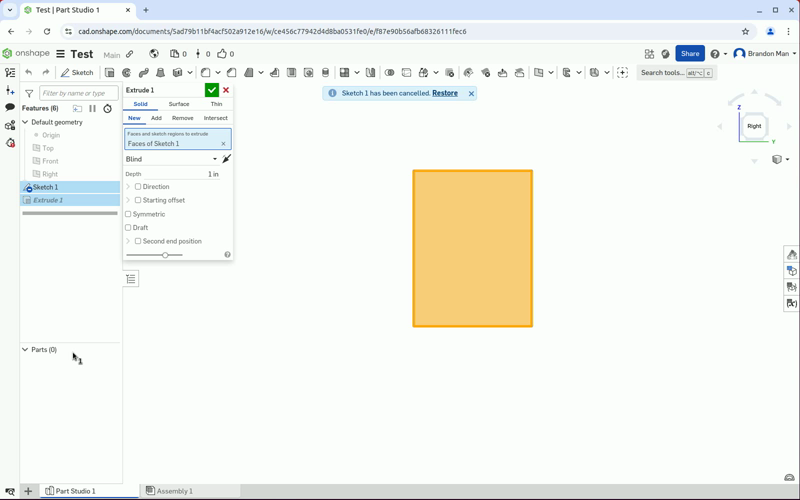
mouse_move(143, 106)
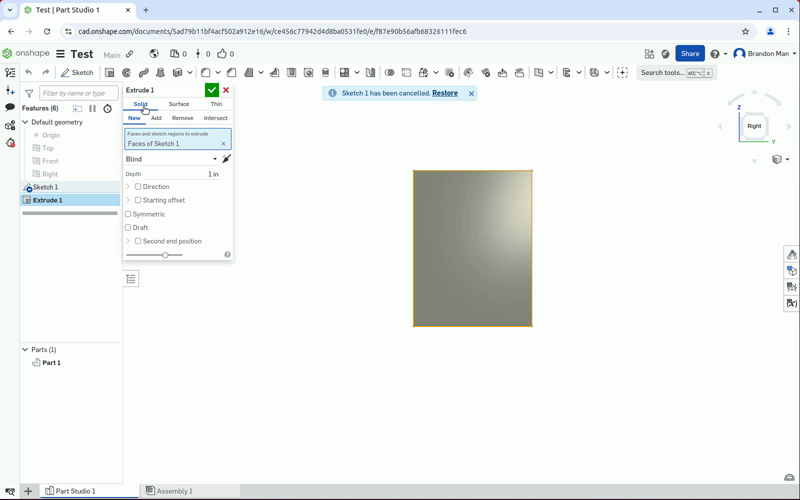
click(143, 106)
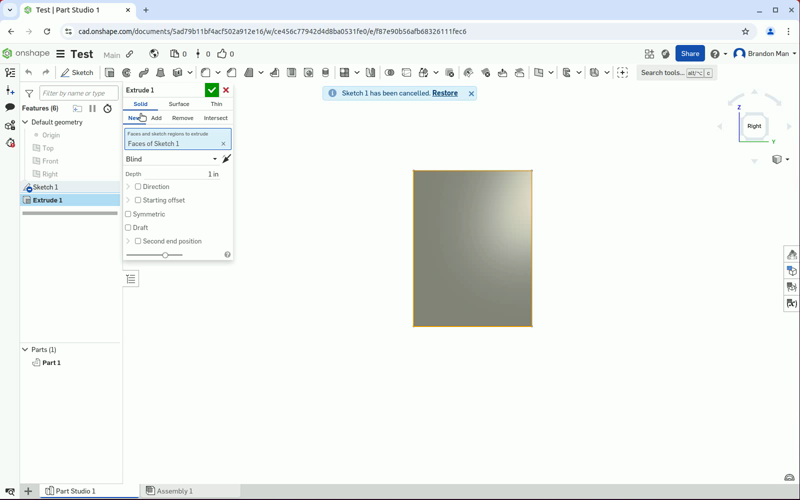
mouse_move(137, 120)
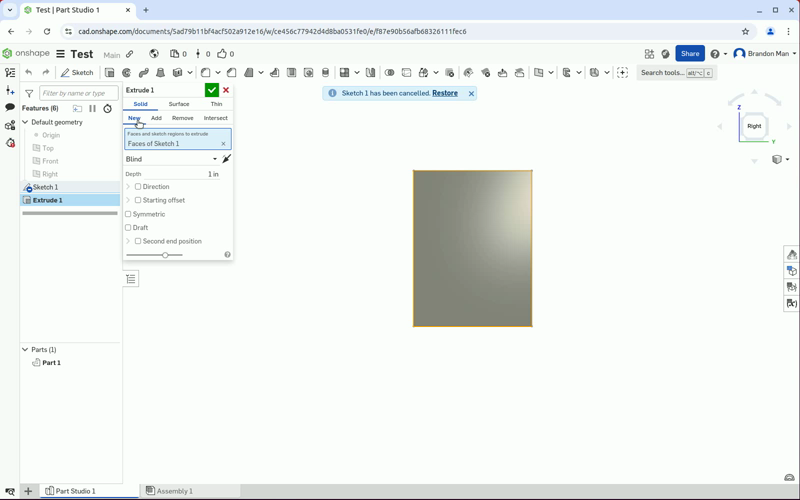
click(137, 120)
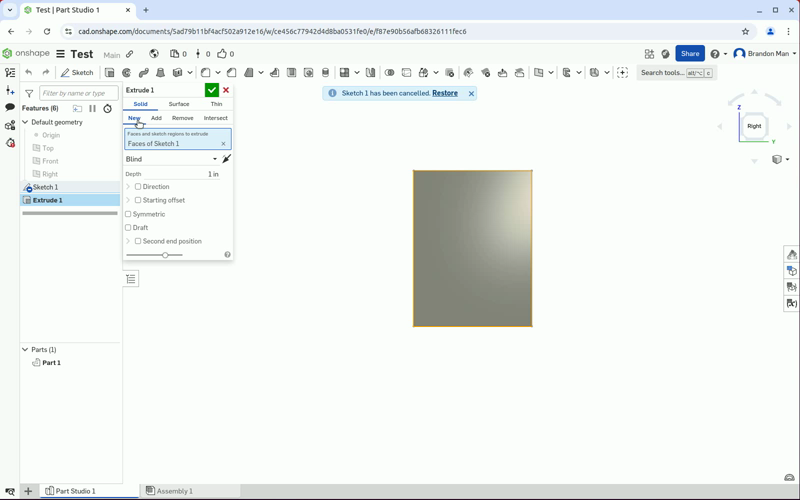
key(tab, 4)
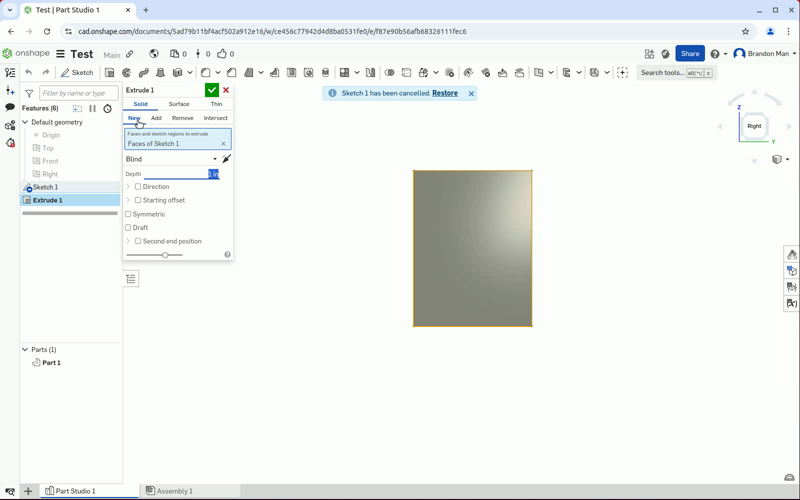
text(2.648)
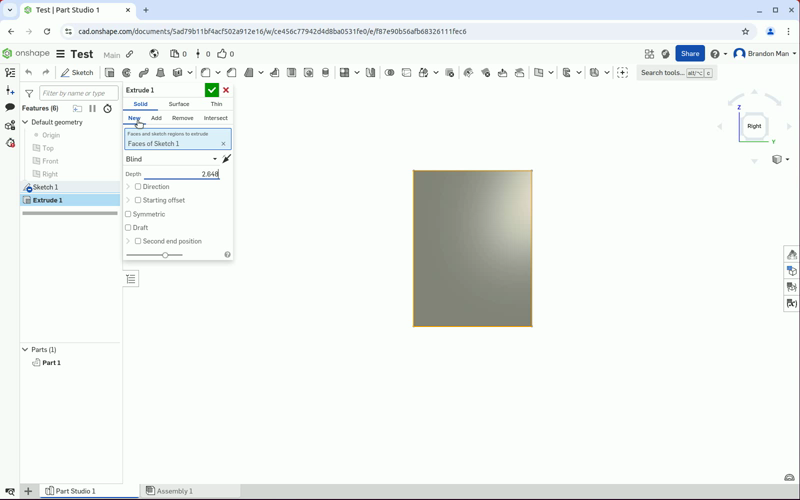
key(enter)
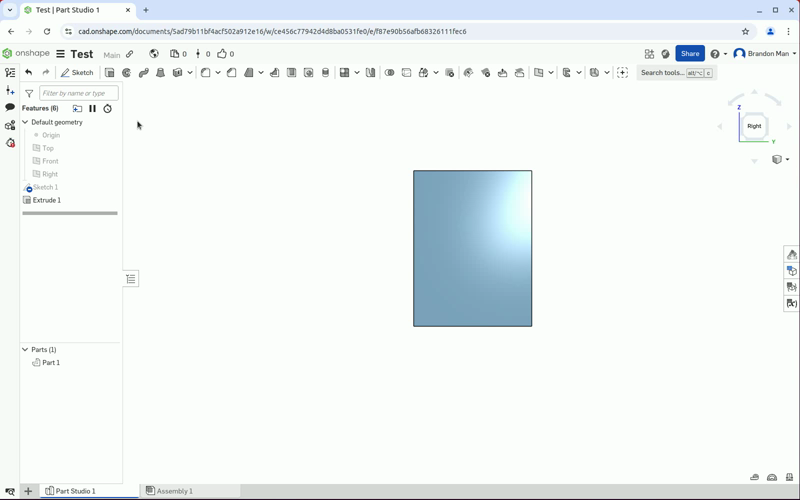
key(shift+h)
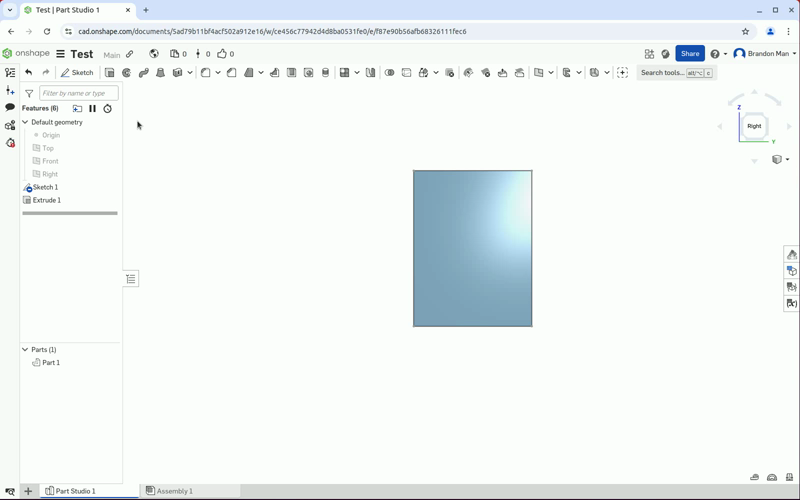
key(shift+h)
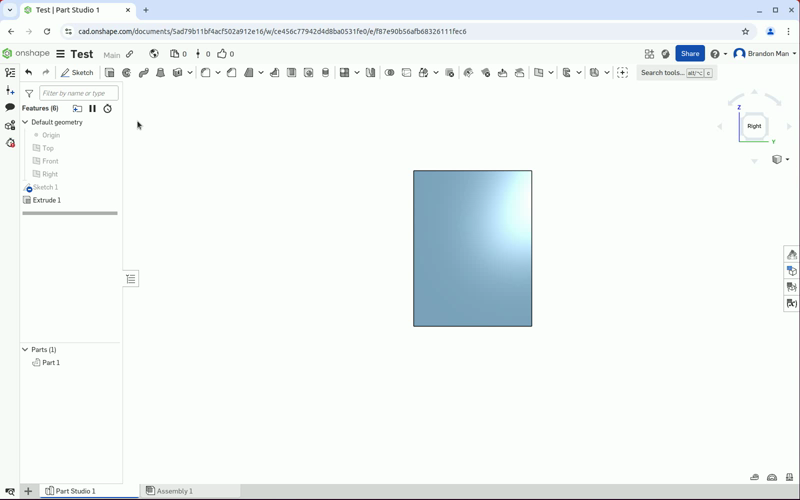
mouse_move(73, 189)
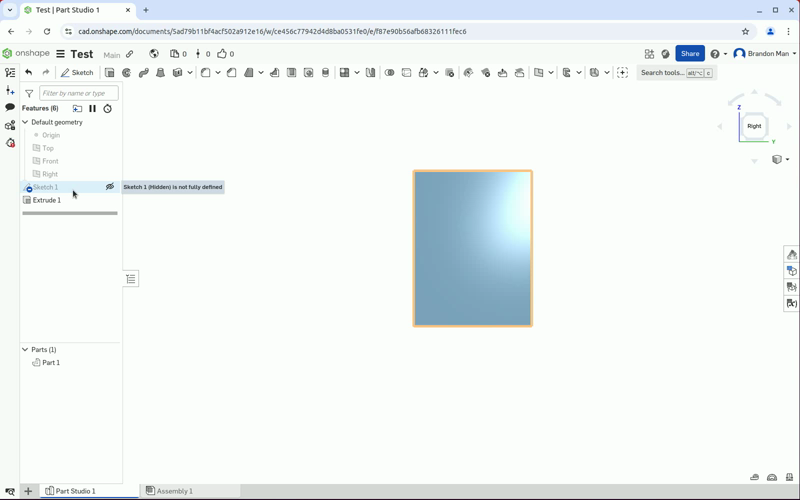
click(73, 189)
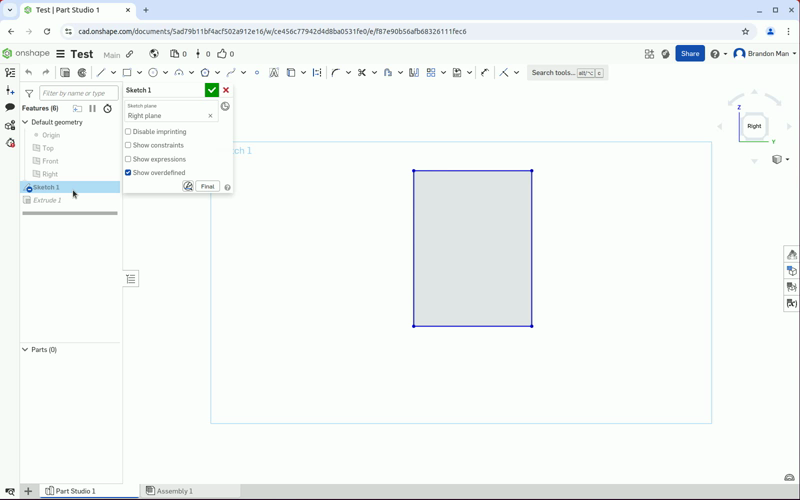
mouse_move(229, 92)
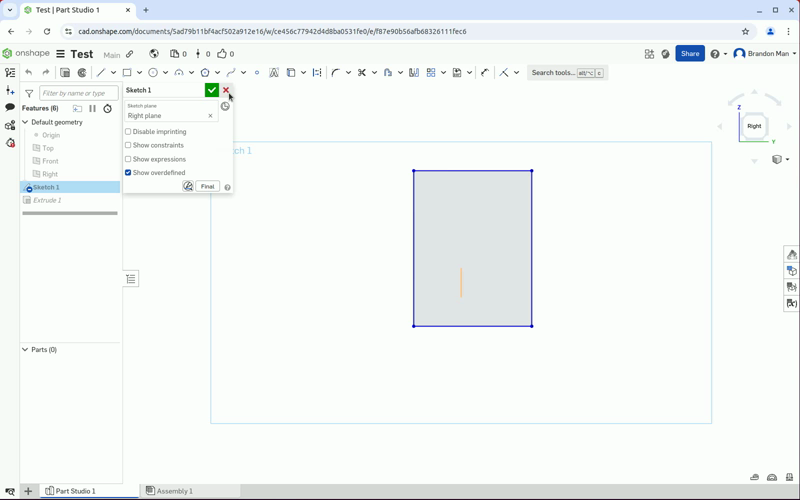
click(229, 92)
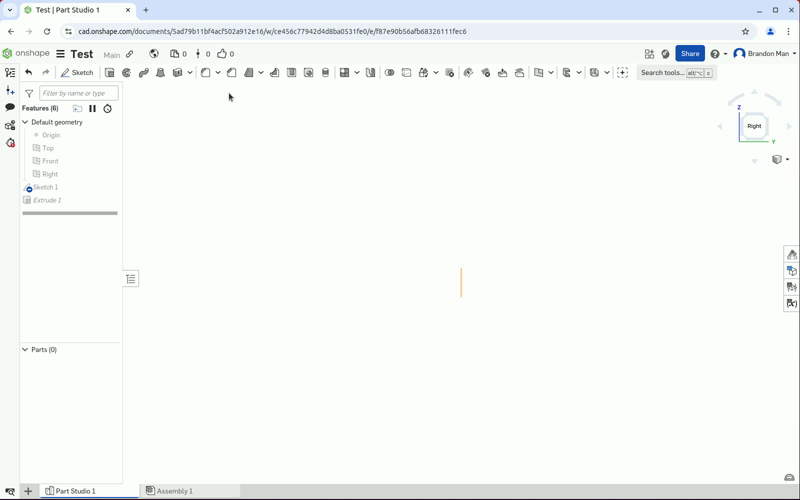
mouse_move(541, 75)
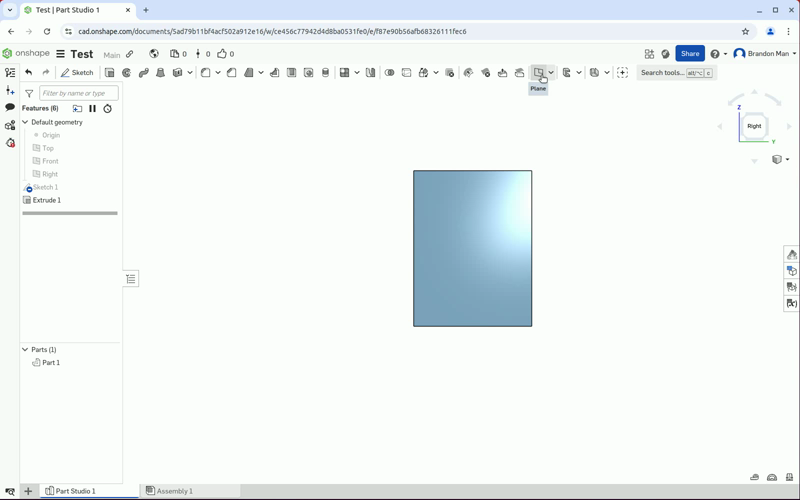
click(541, 75)
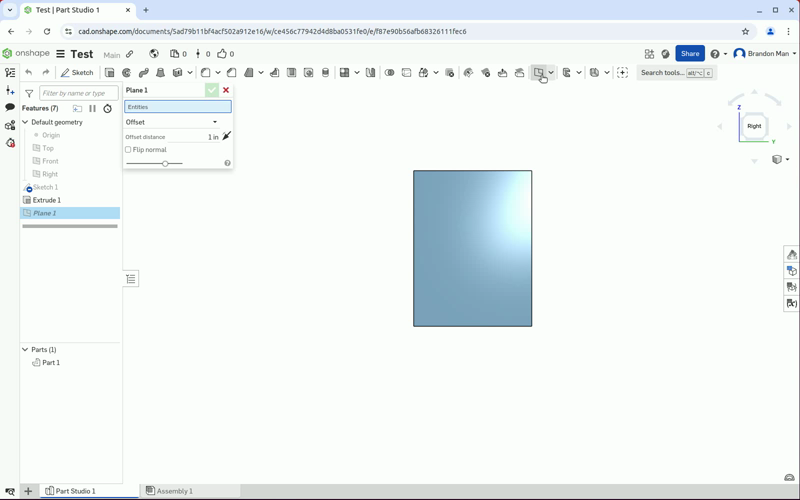
mouse_move(73, 176)
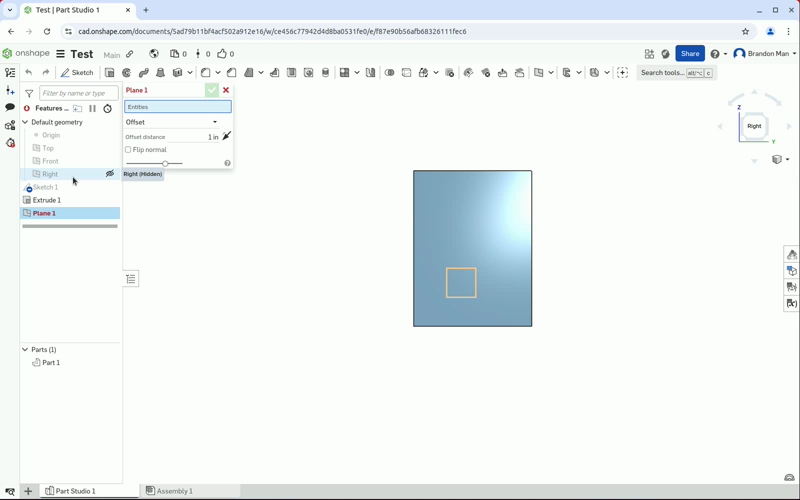
click(73, 176)
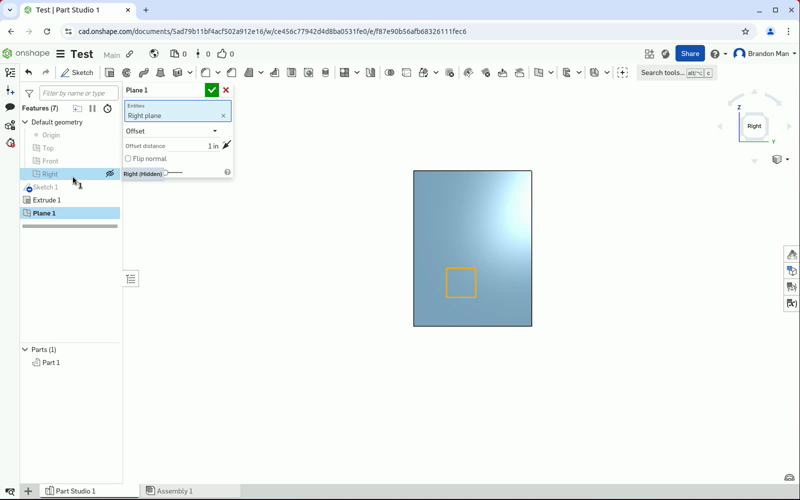
key(tab, 2)
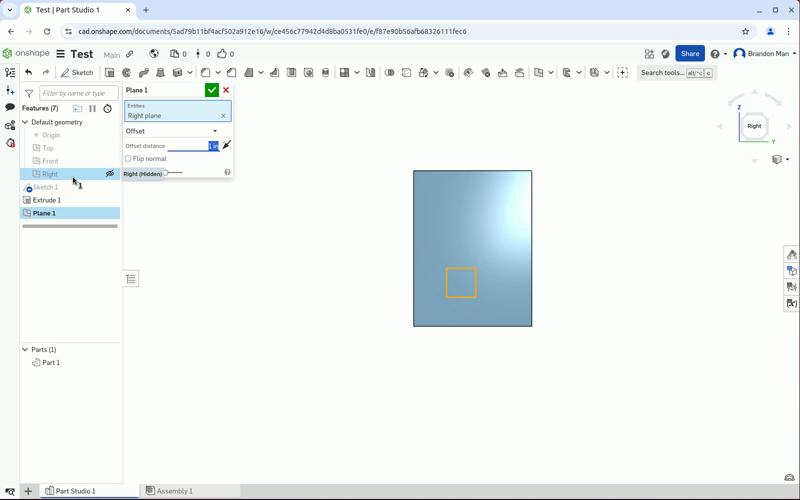
text(2.65)
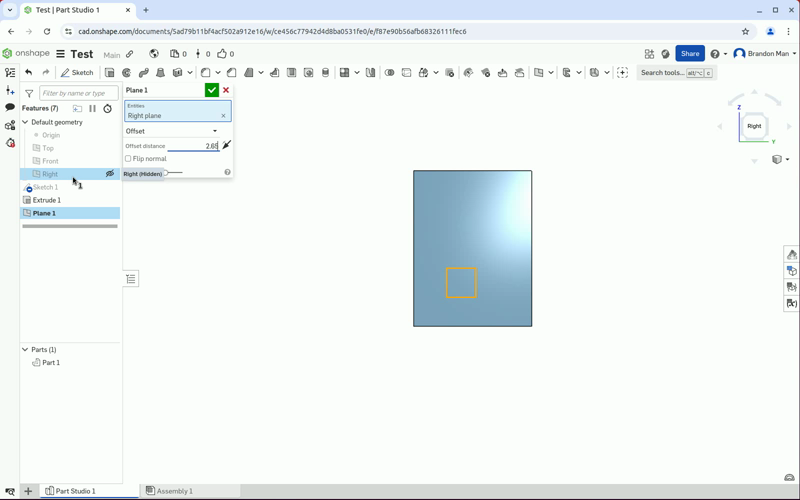
key(enter, 2)
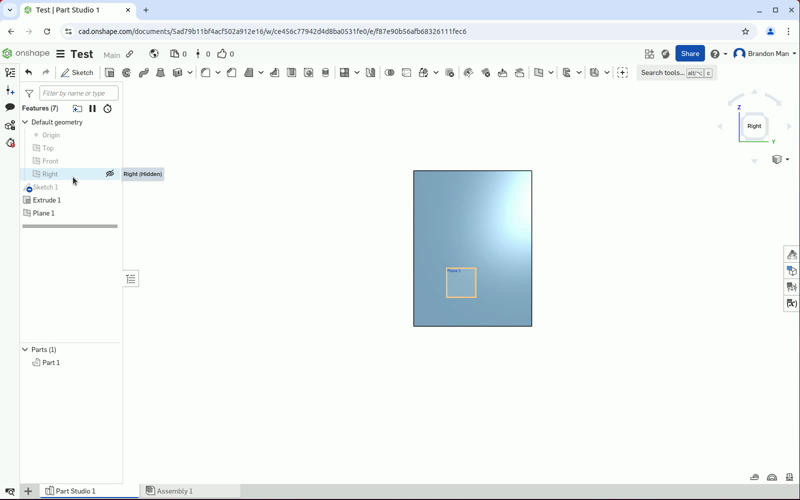
key(shift+s)
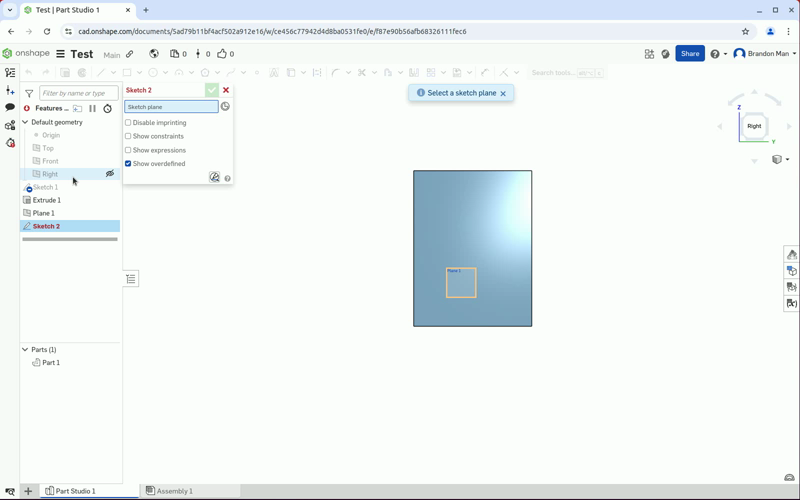
mouse_move(73, 215)
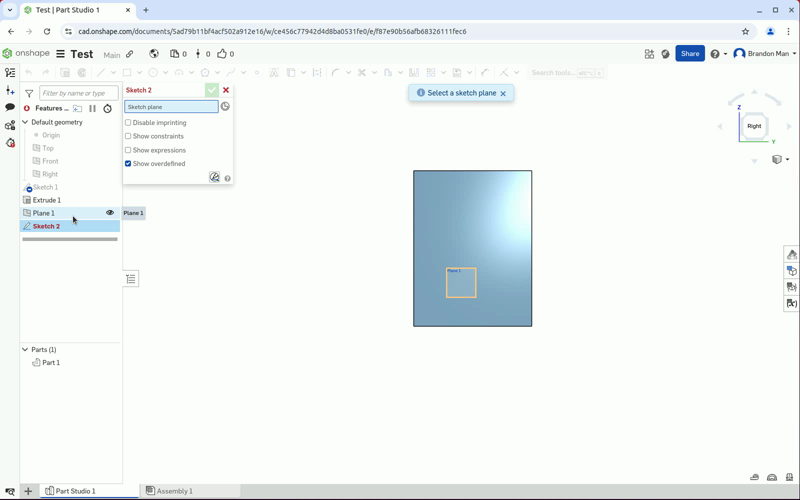
click(73, 215)
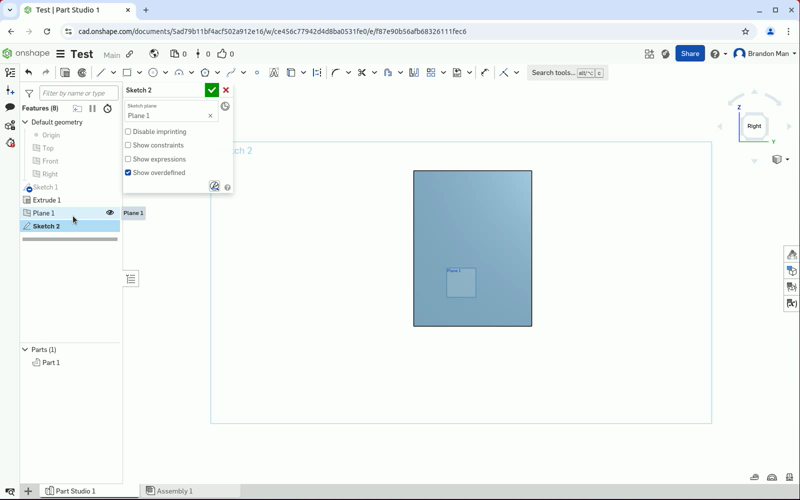
mouse_move(73, 352)
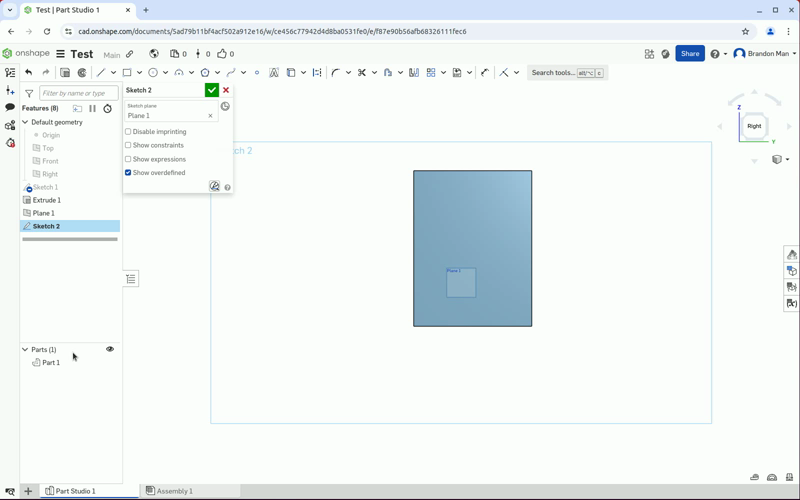
key(y)
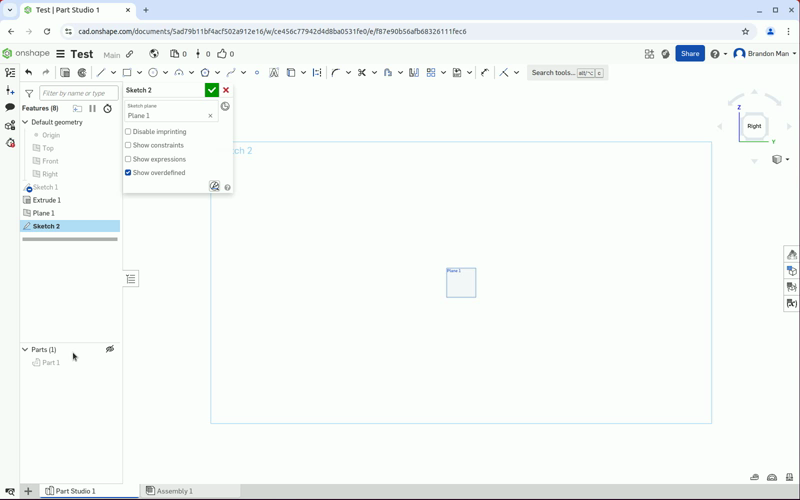
key(l)
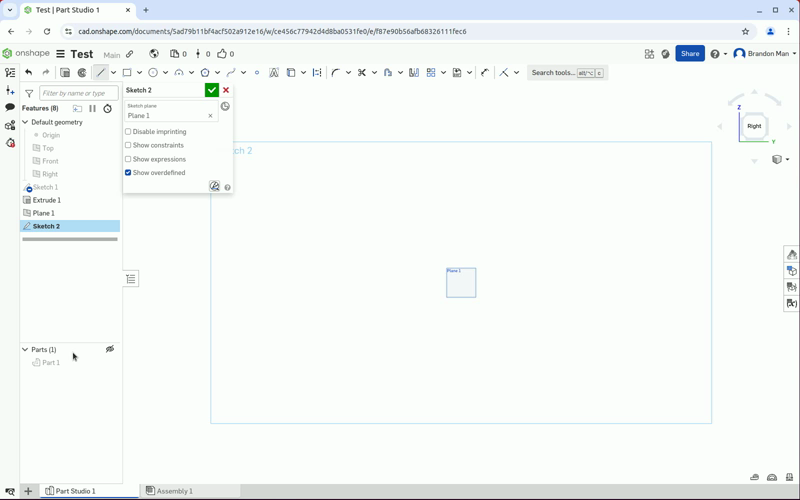
key_down(shift)
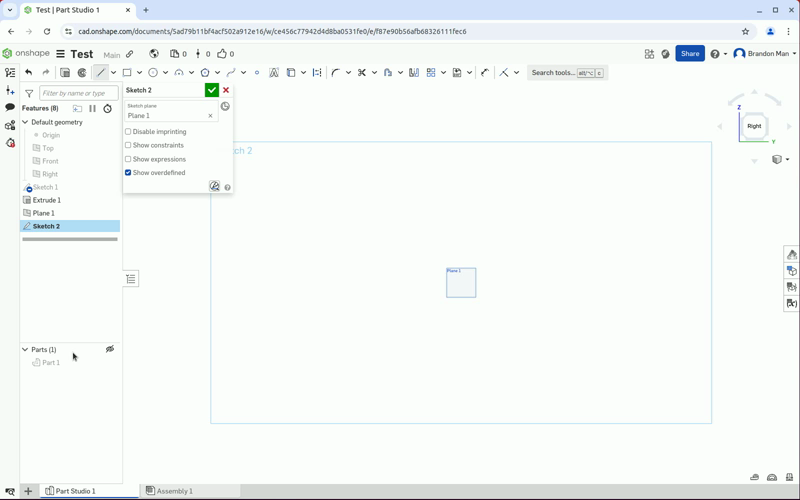
mouse_move(424, 309)
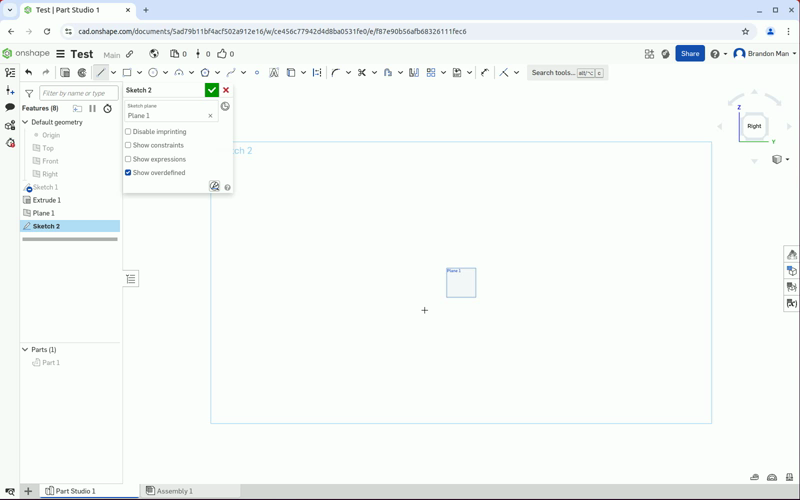
click(424, 309)
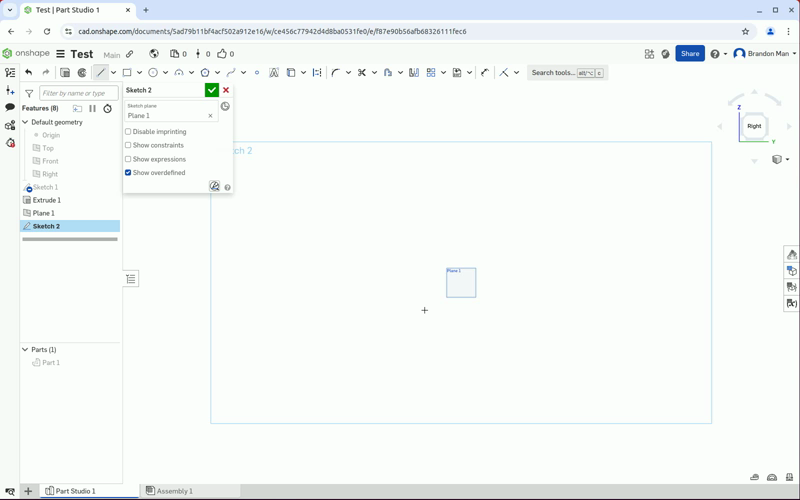
key_up(shift)
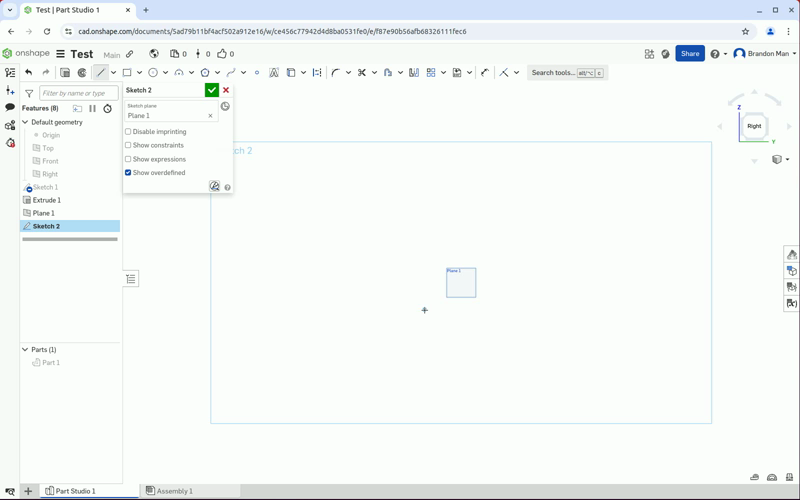
key_down(shift)
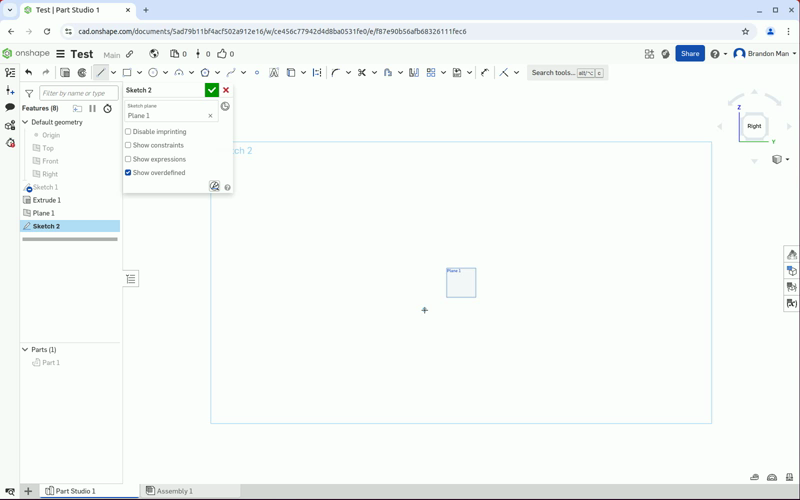
mouse_move(520, 309)
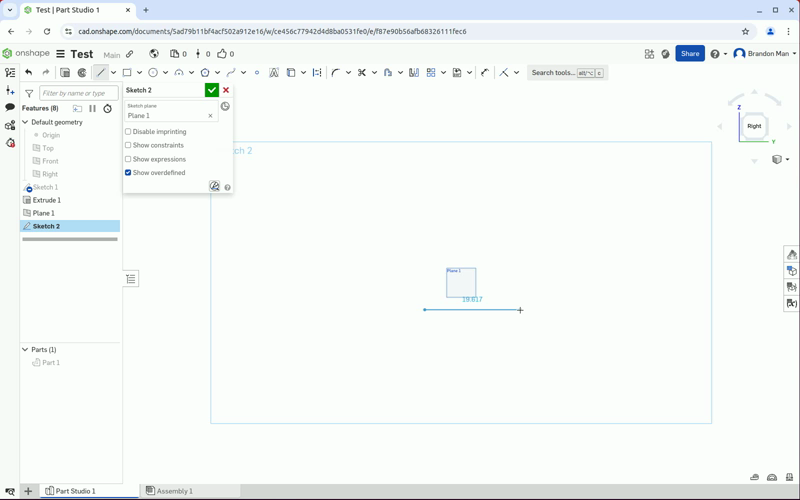
click(520, 309)
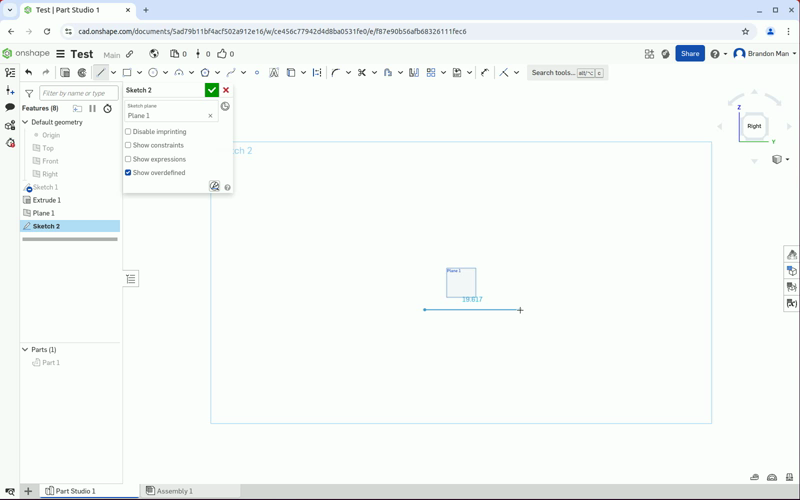
key_up(shift)
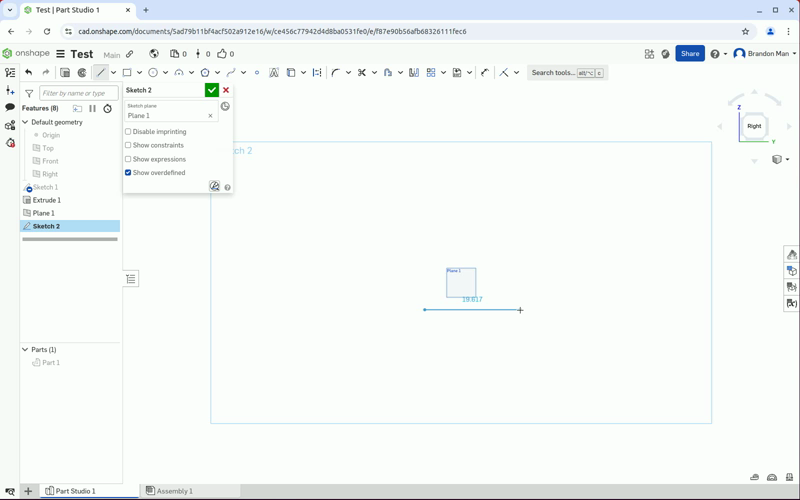
key_down(shift)
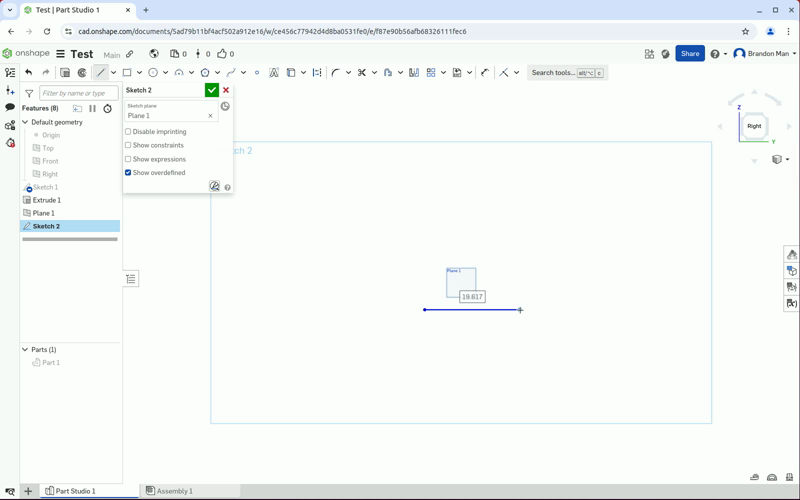
mouse_move(520, 186)
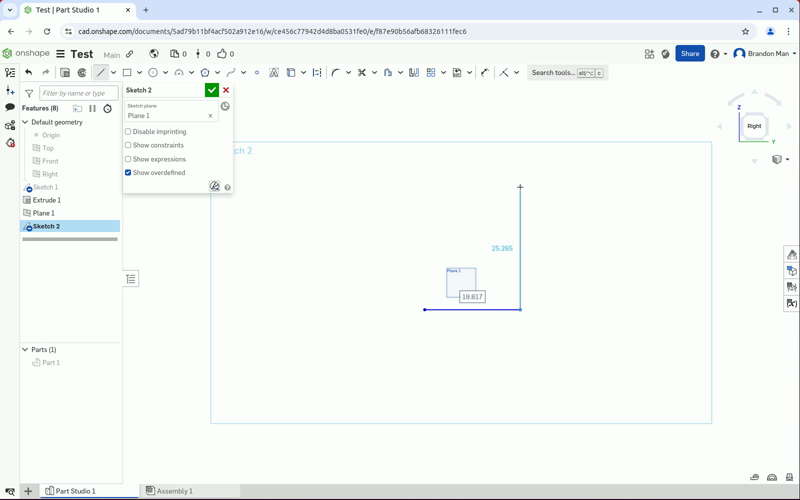
click(520, 186)
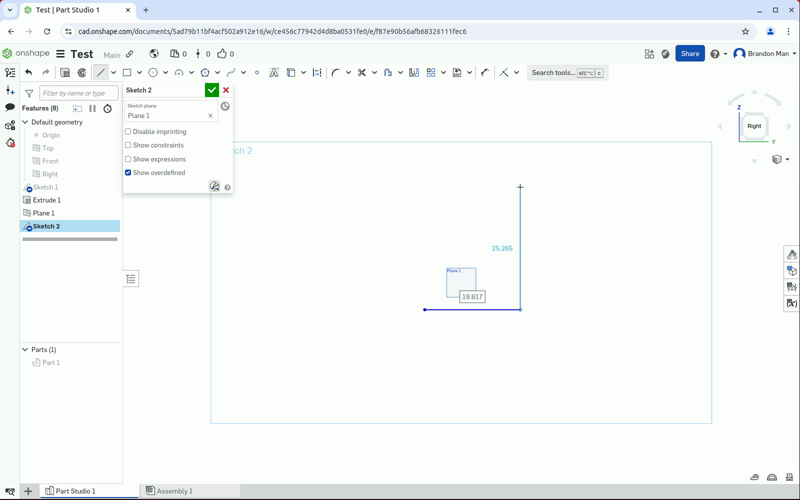
key_up(shift)
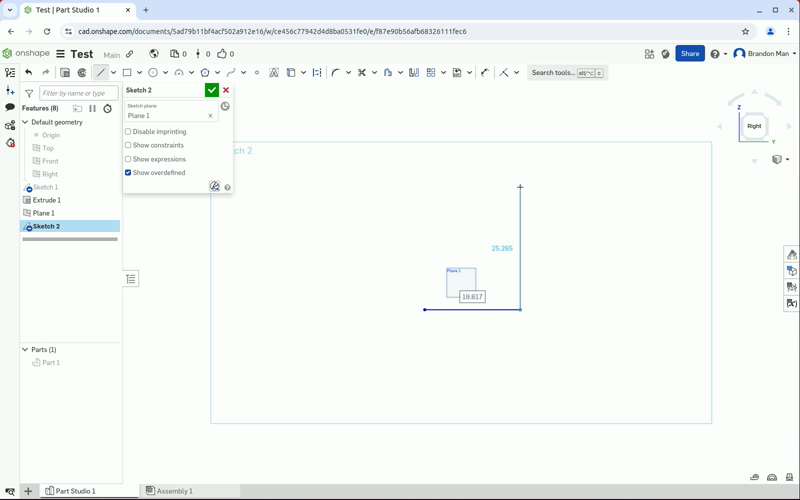
key_down(shift)
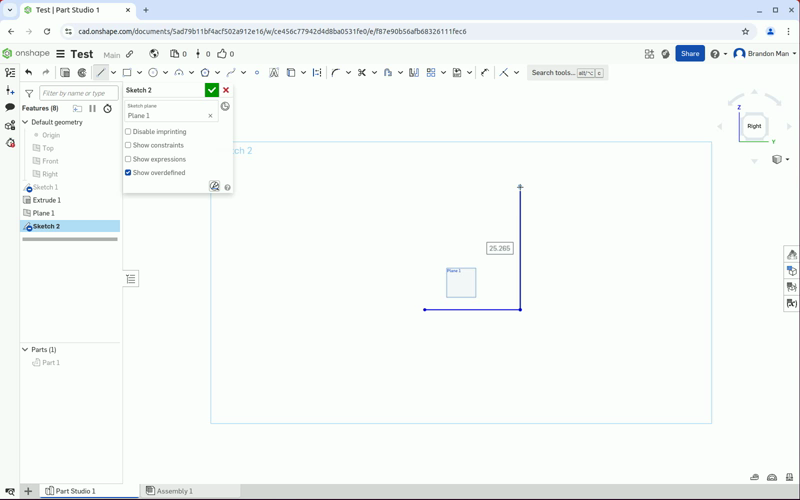
mouse_move(444, 186)
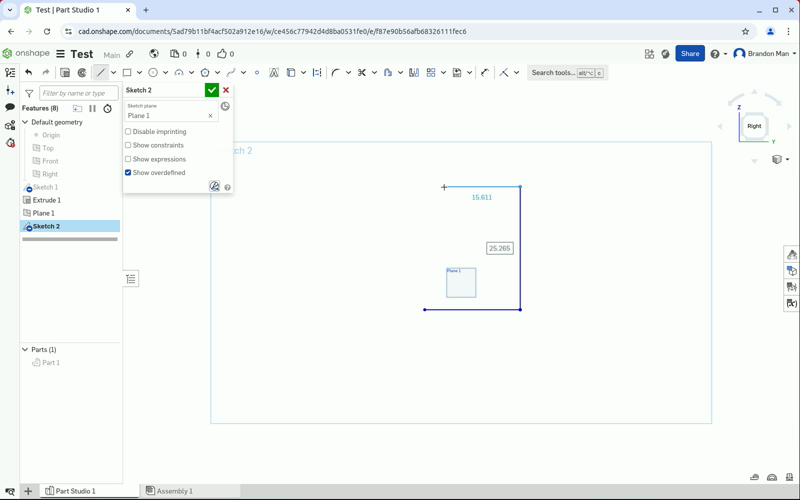
click(444, 186)
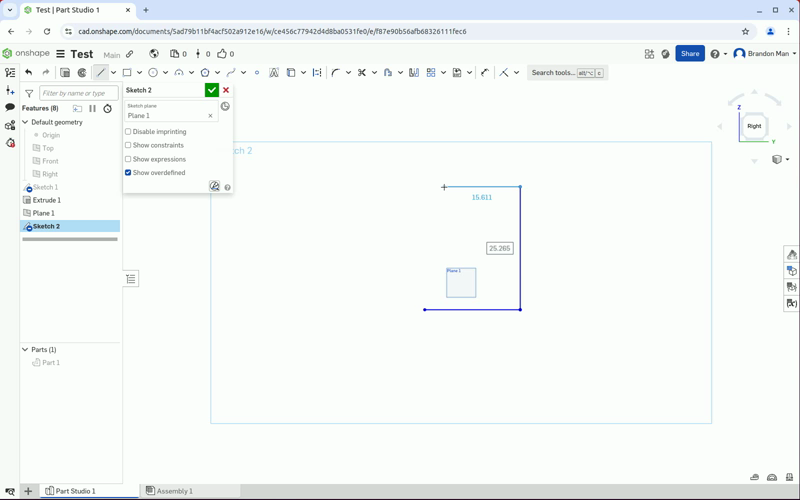
key_up(shift)
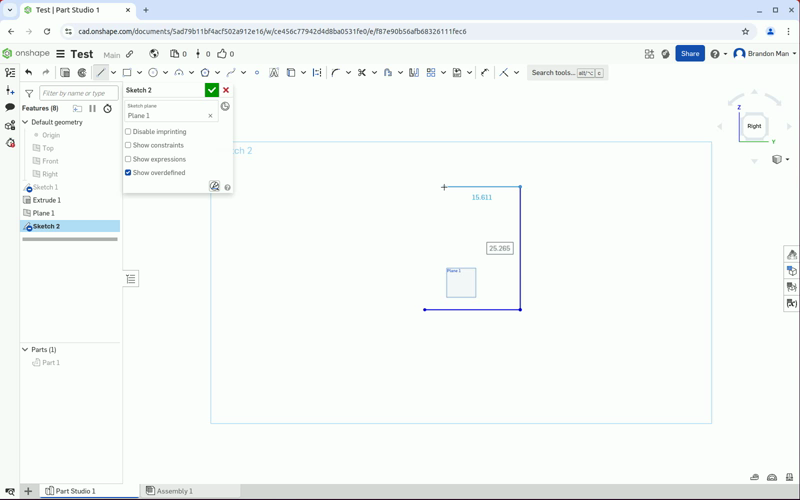
key(esc)
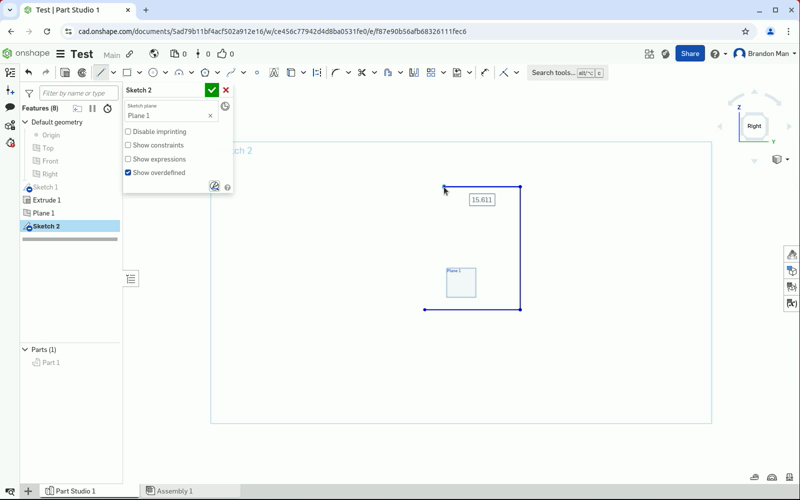
key(a)
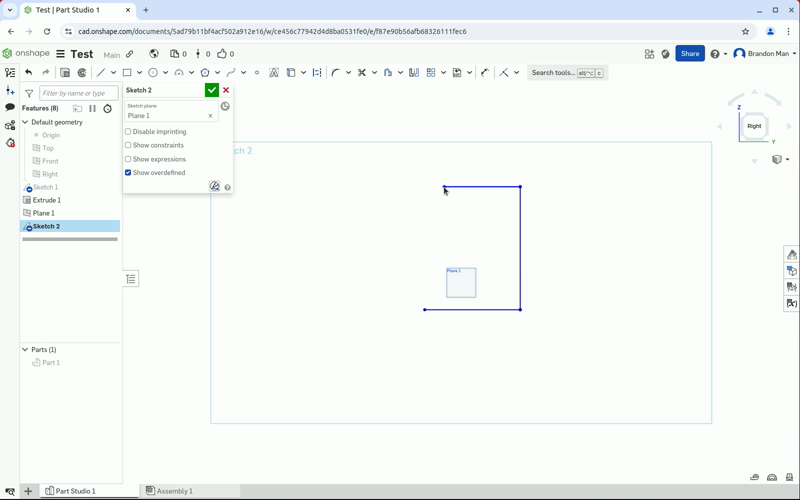
mouse_move(444, 186)
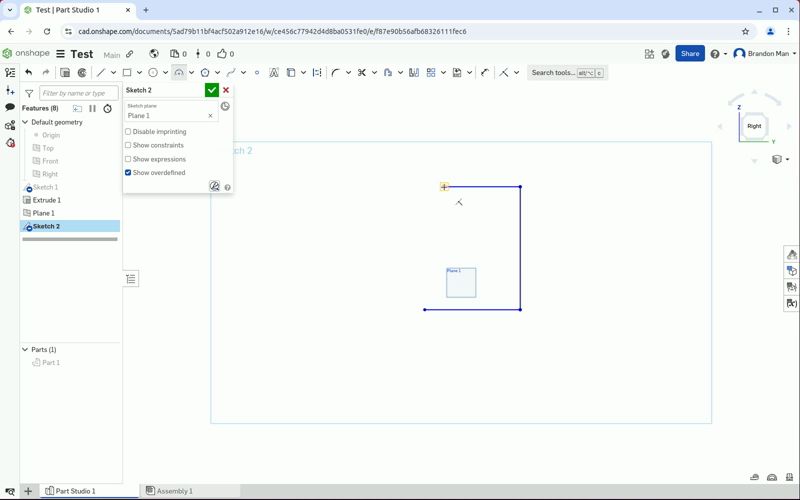
click(444, 186)
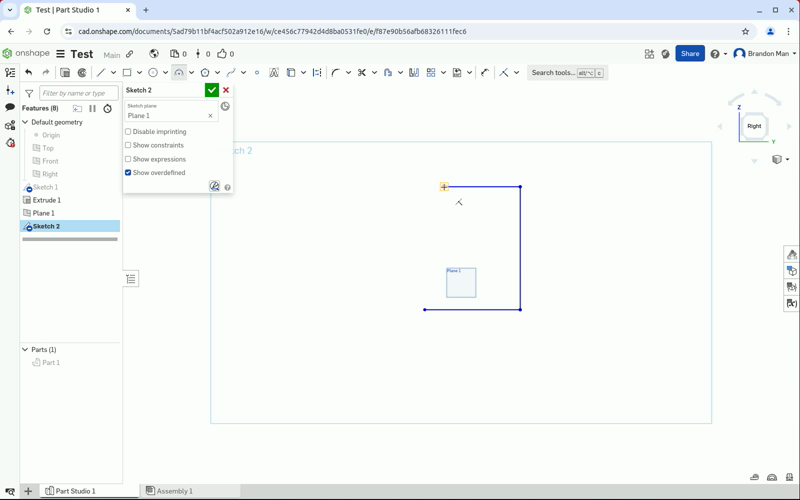
key_down(shift)
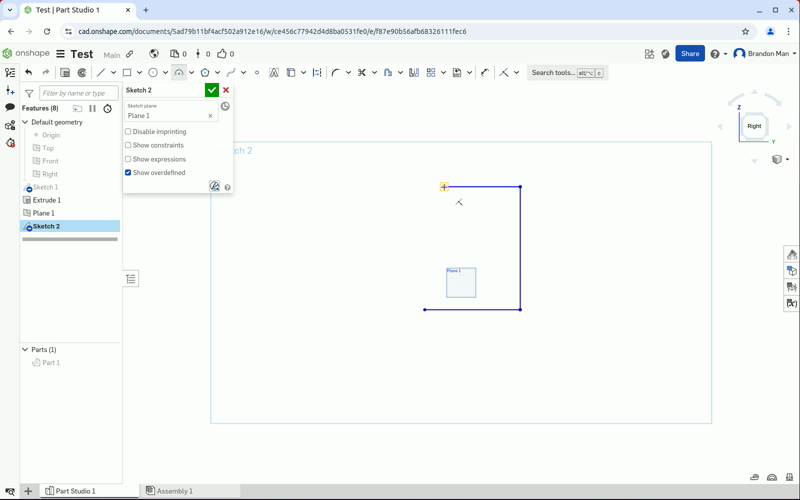
mouse_move(437, 186)
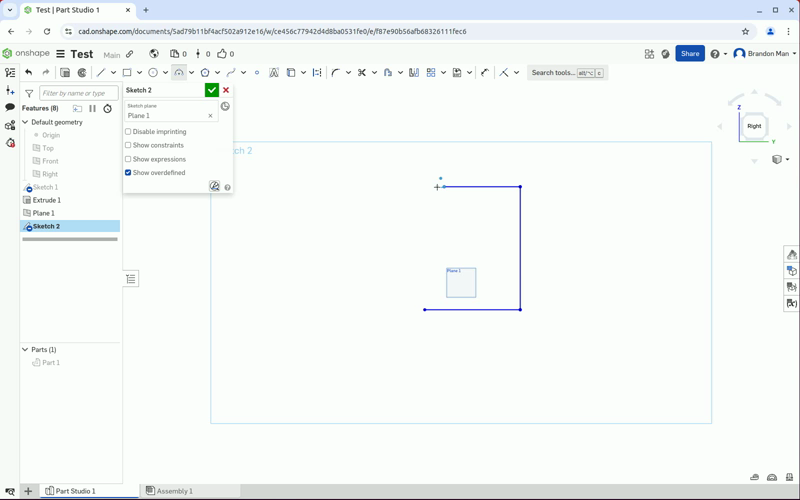
scroll(6)
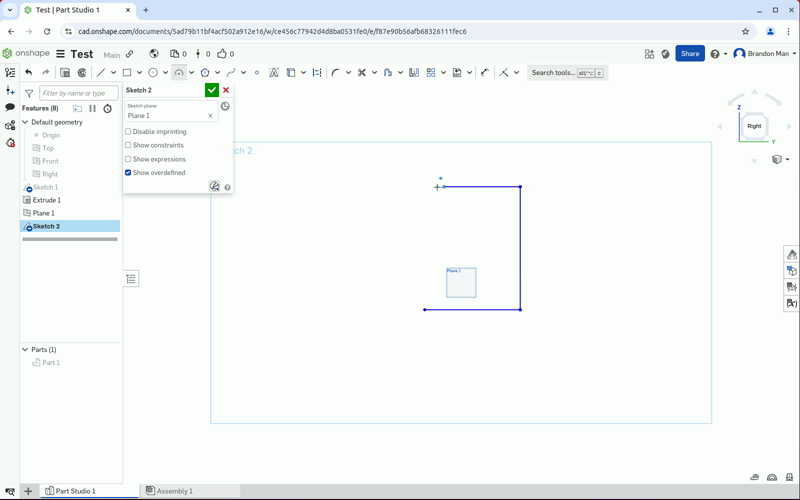
scroll(6)
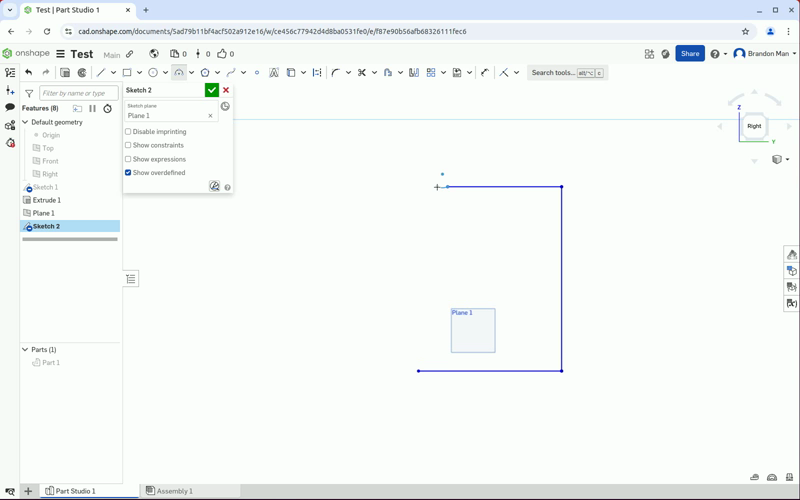
scroll(6)
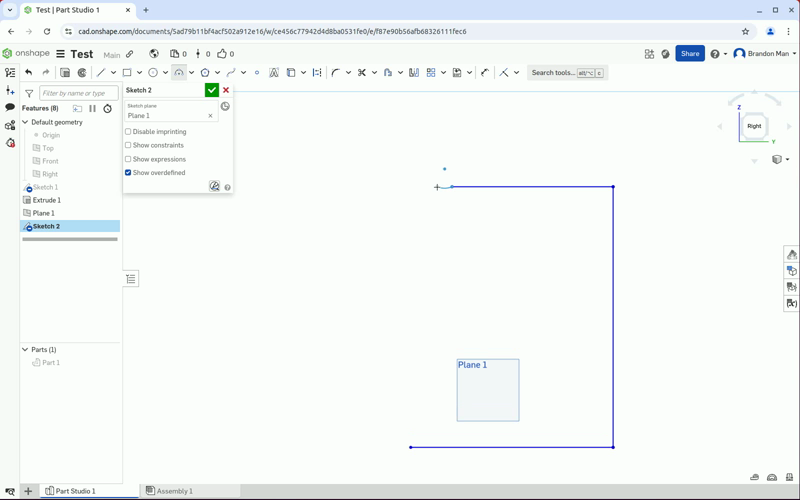
scroll(6)
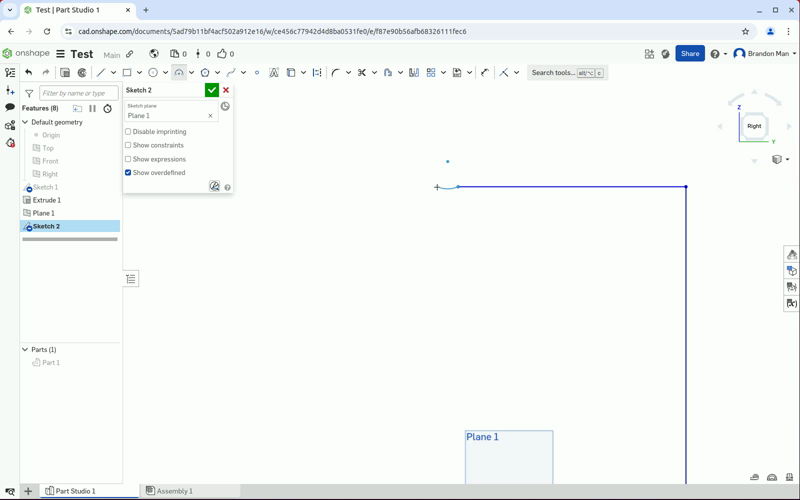
scroll(6)
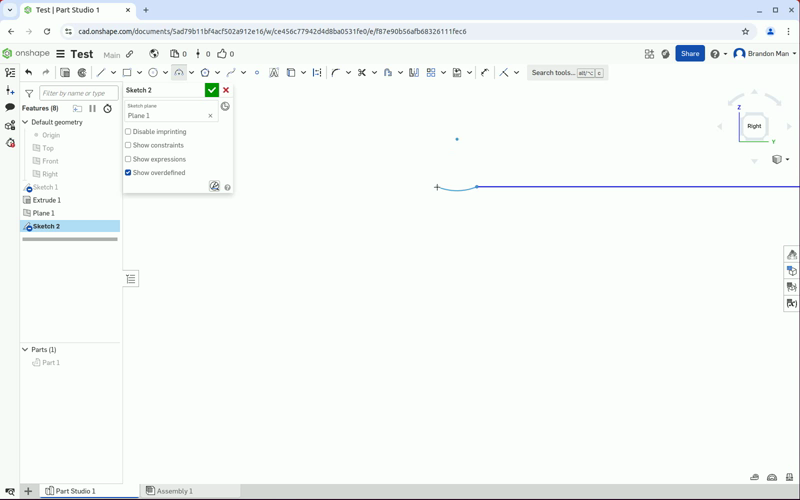
scroll(6)
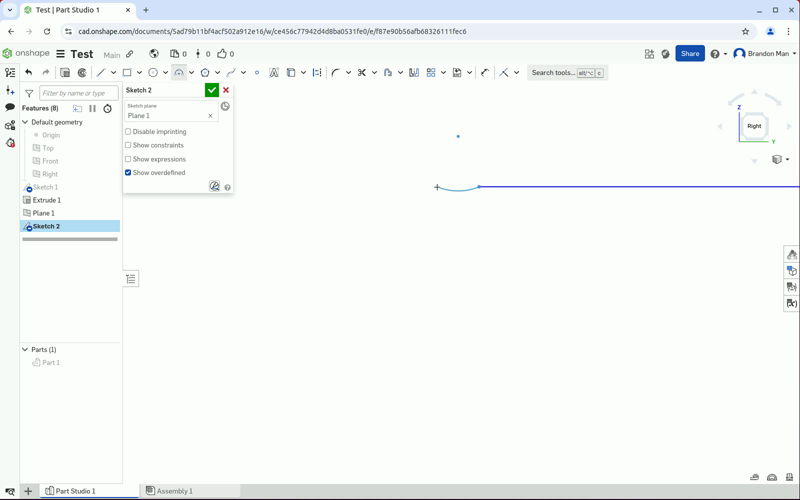
scroll(6)
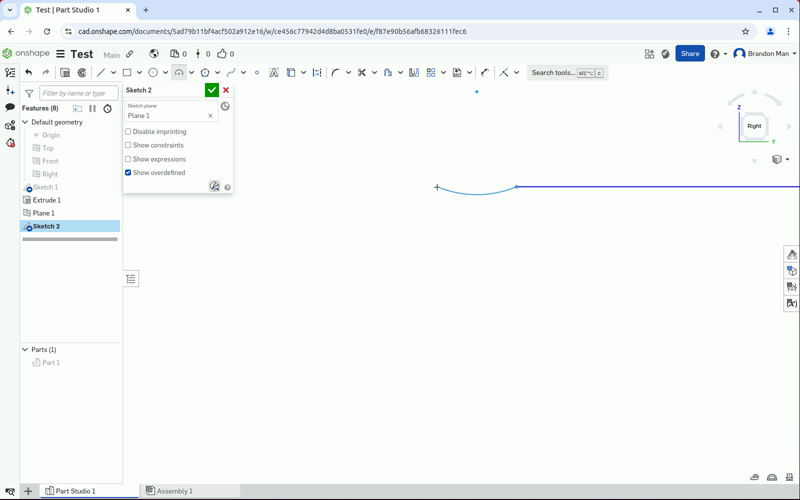
click(437, 186)
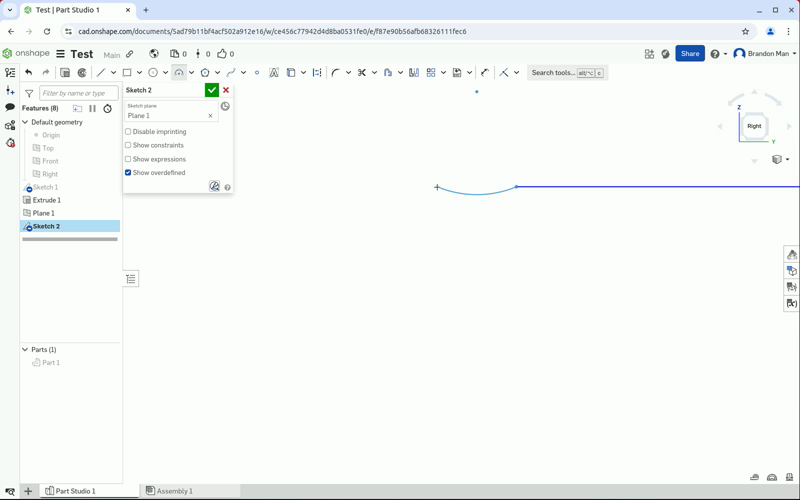
scroll(-6)
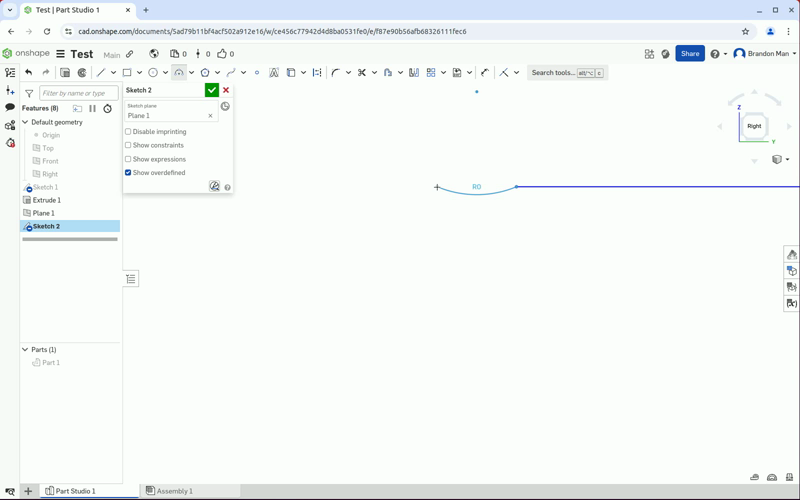
scroll(-6)
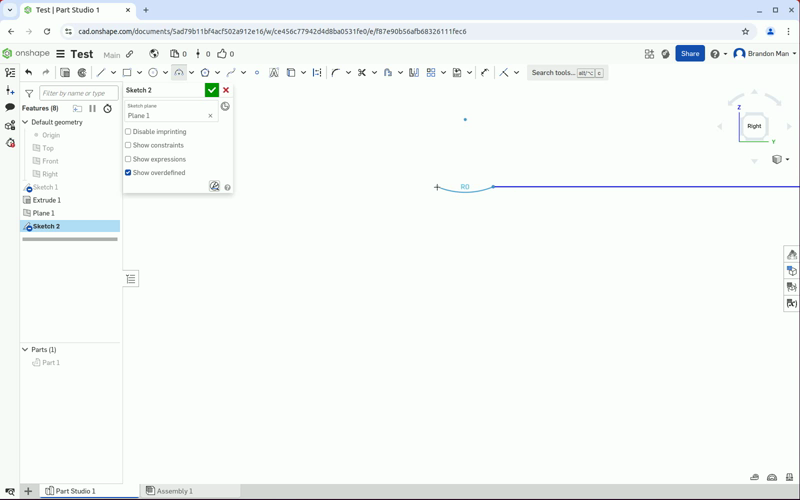
scroll(-6)
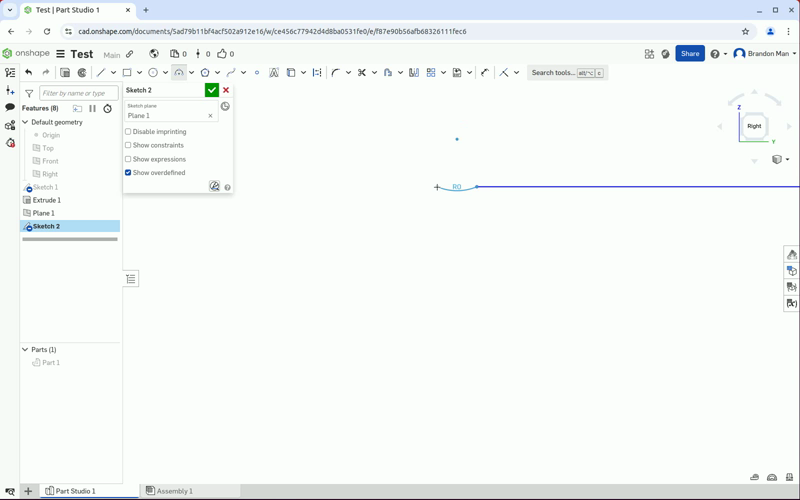
scroll(-6)
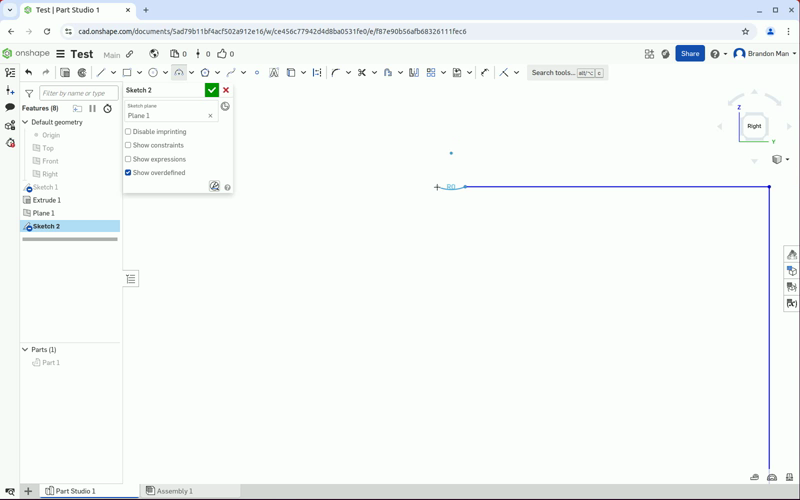
scroll(-6)
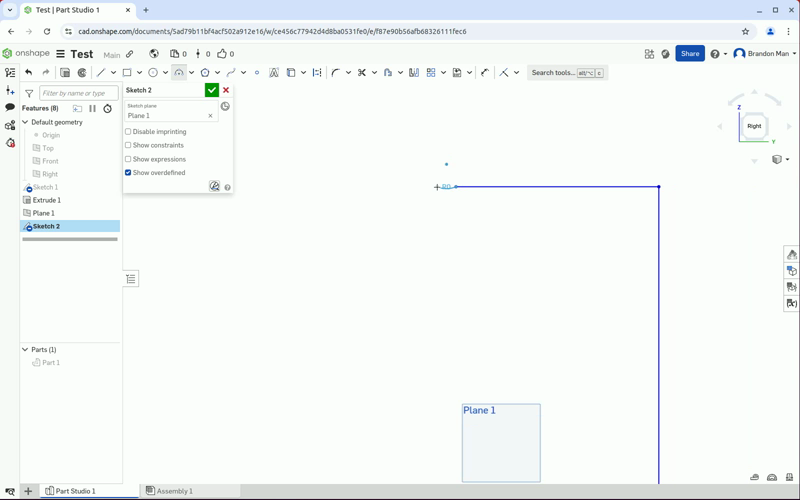
scroll(-6)
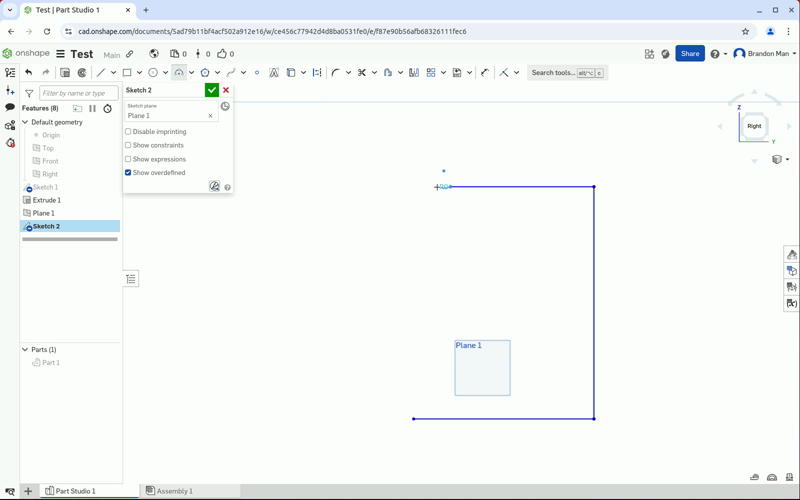
scroll(-6)
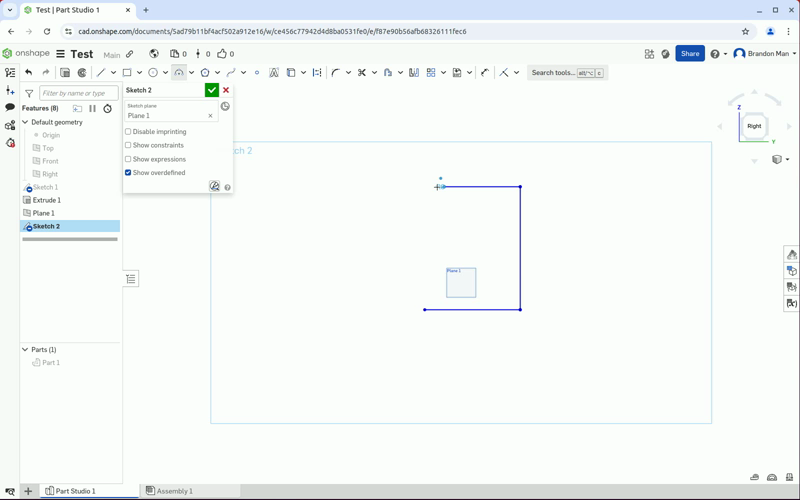
mouse_move(440, 190)
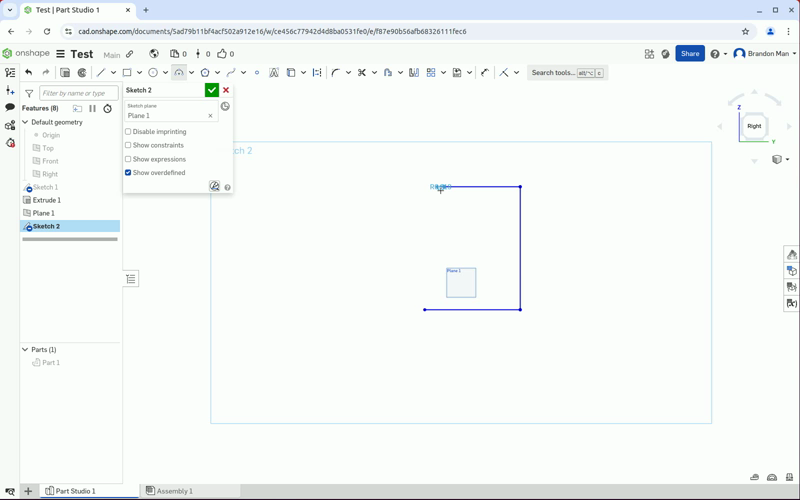
scroll(6)
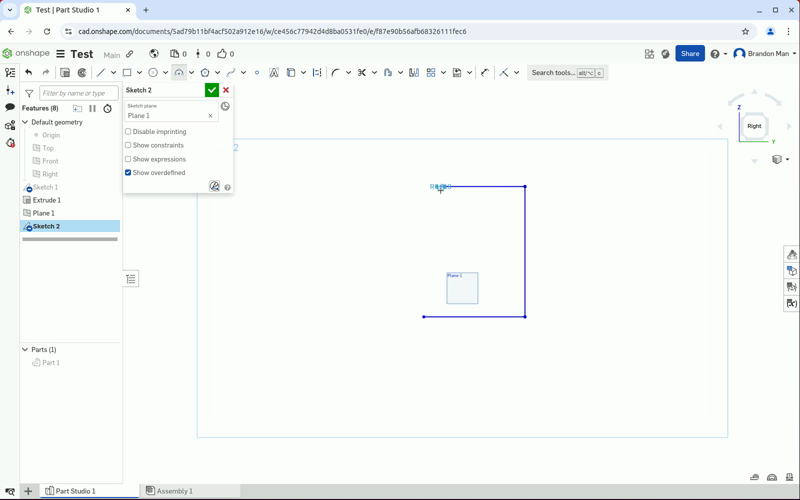
scroll(6)
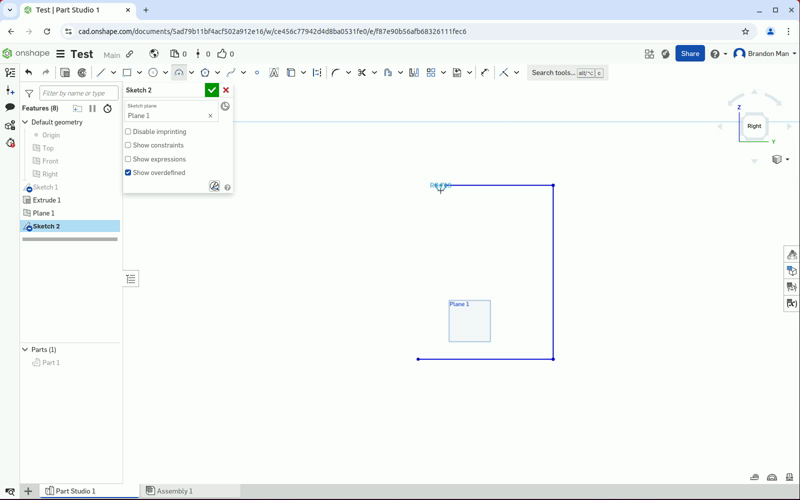
scroll(6)
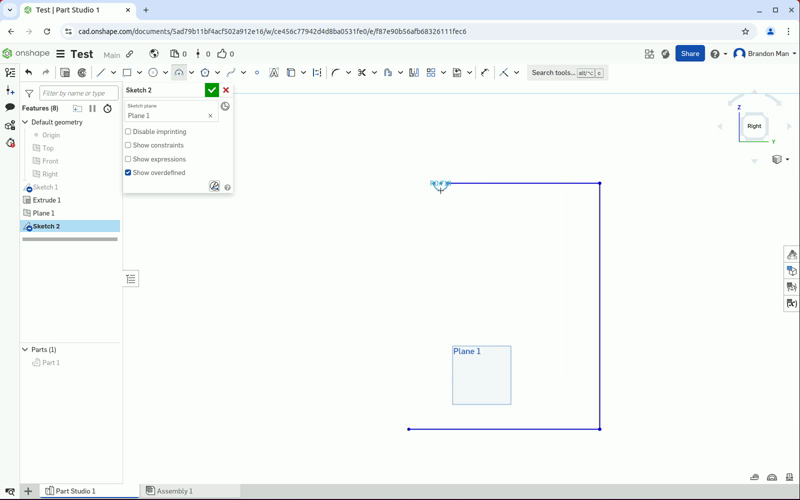
scroll(6)
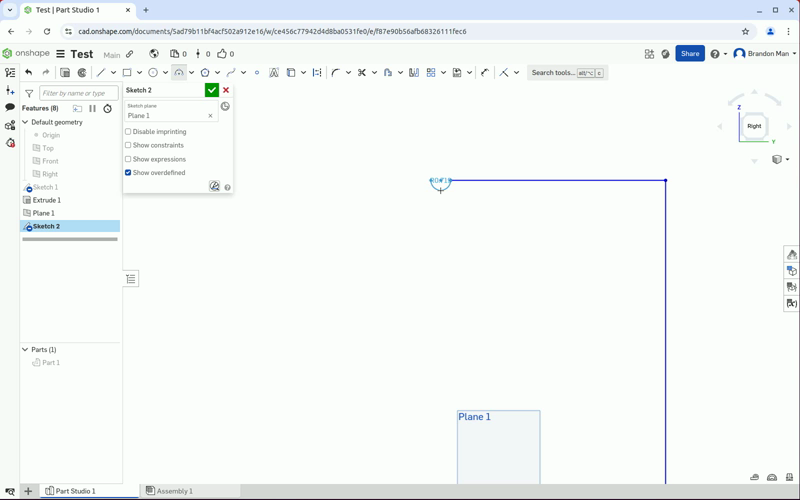
scroll(6)
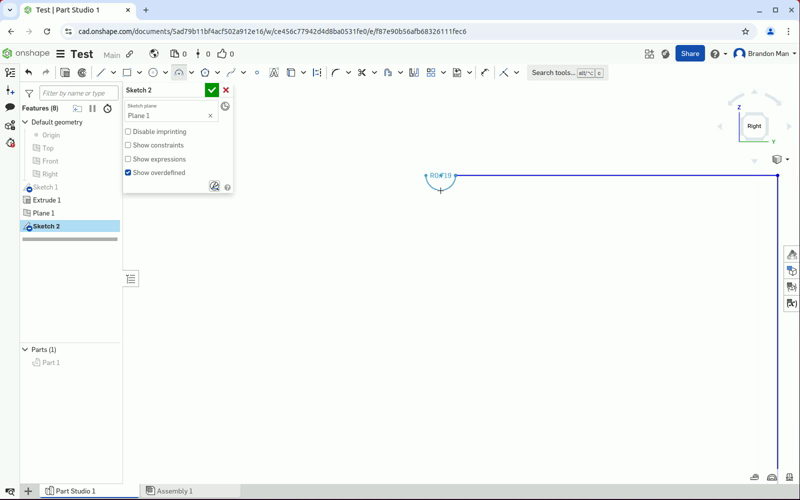
scroll(6)
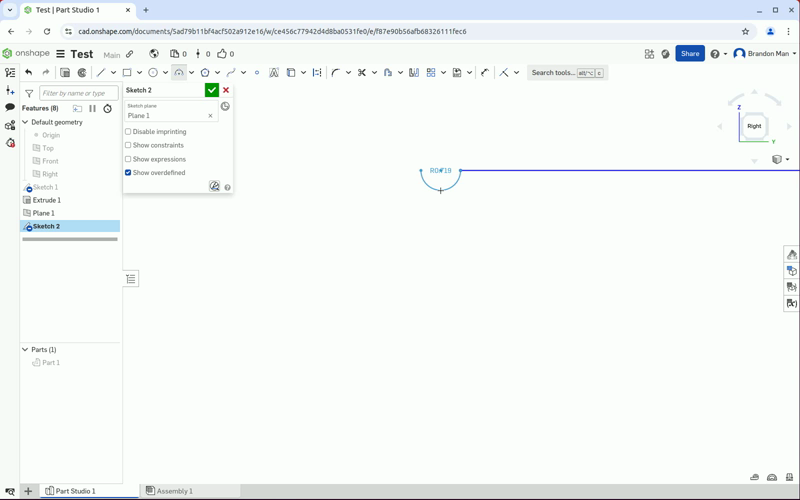
scroll(6)
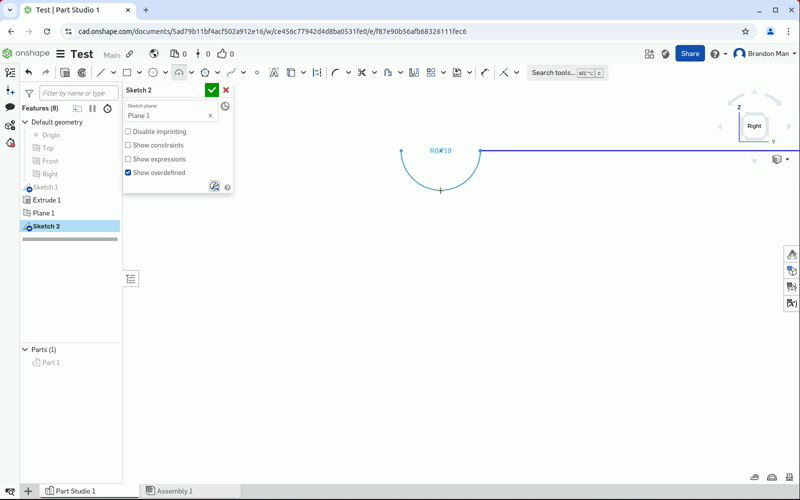
click(440, 190)
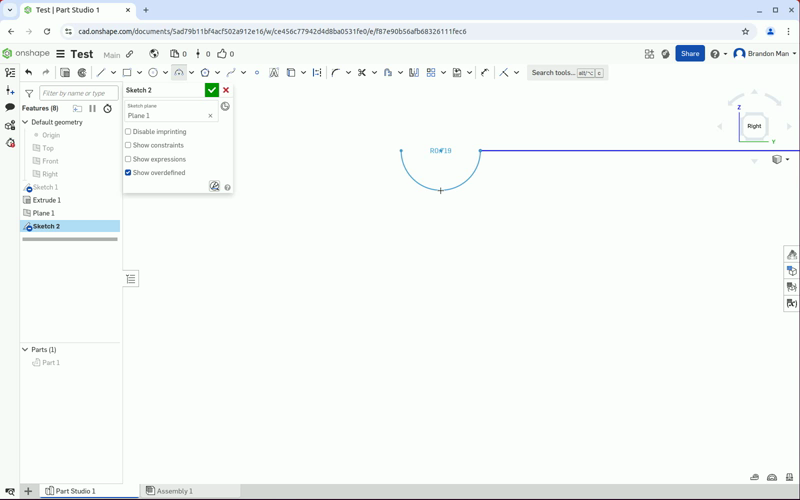
scroll(-6)
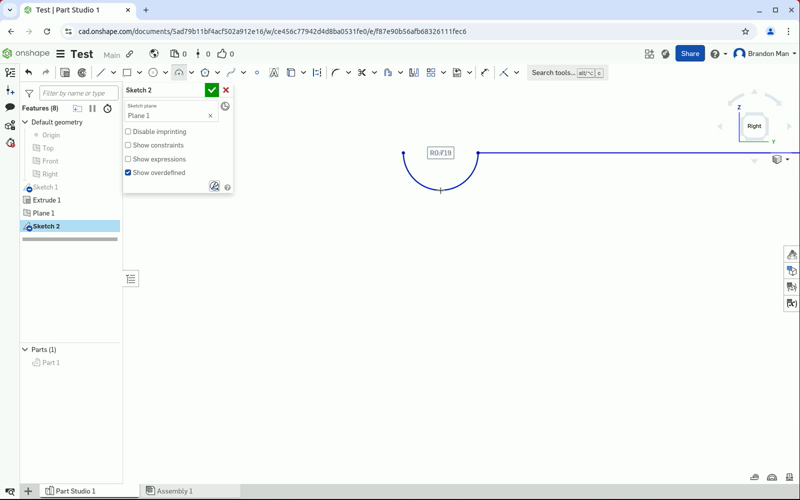
scroll(-6)
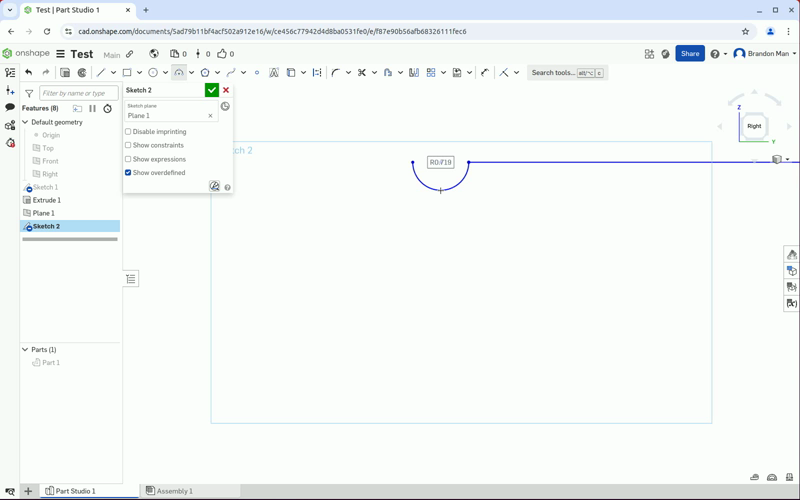
scroll(-6)
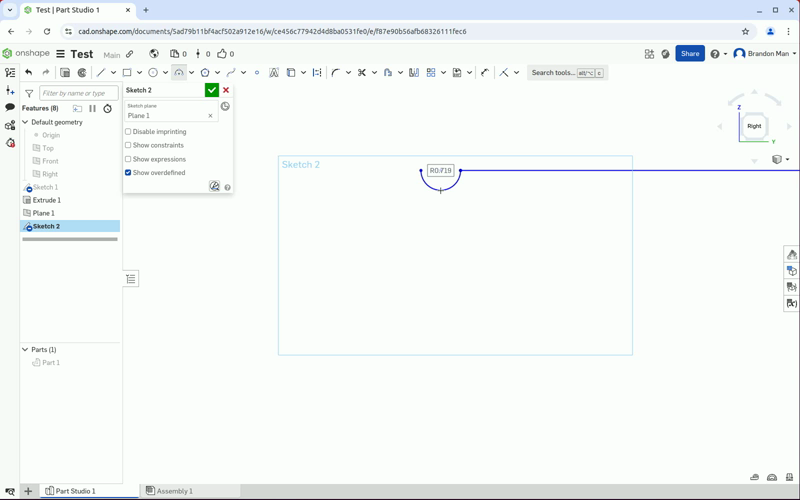
scroll(-6)
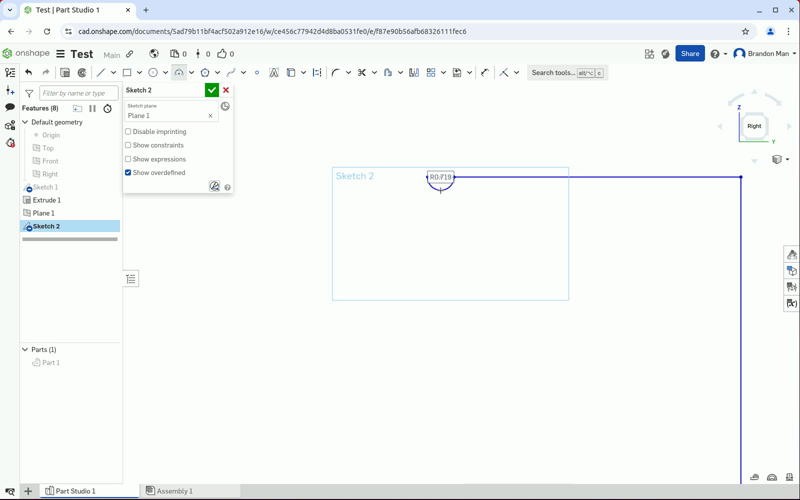
scroll(-6)
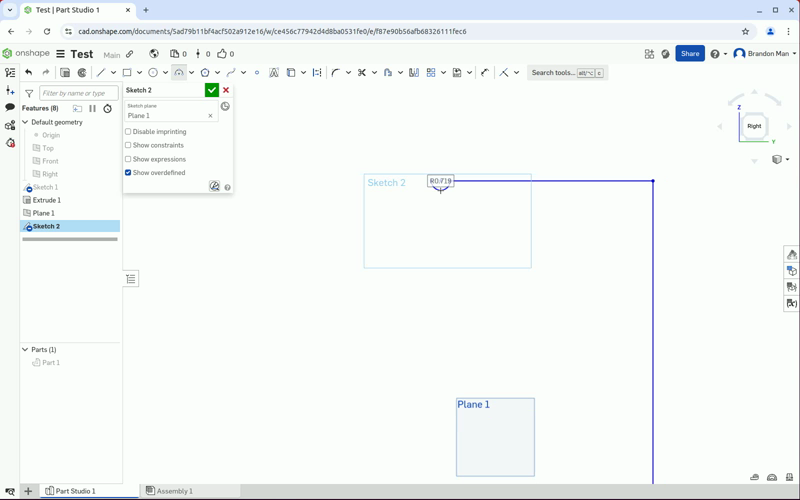
scroll(-6)
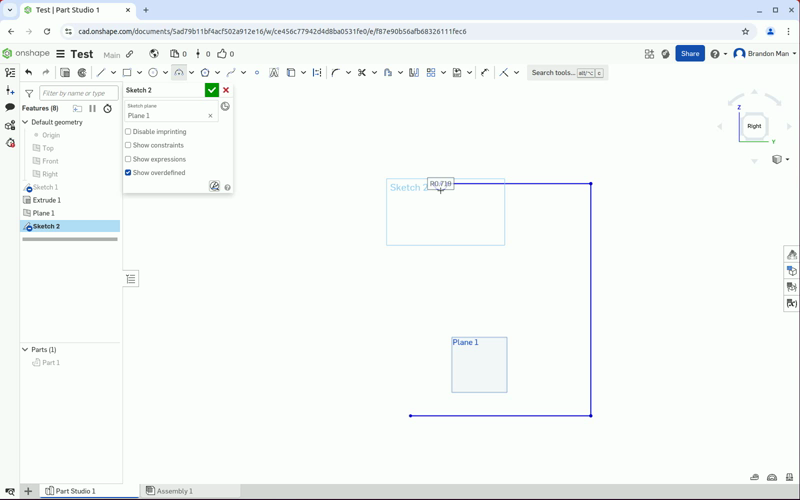
scroll(-6)
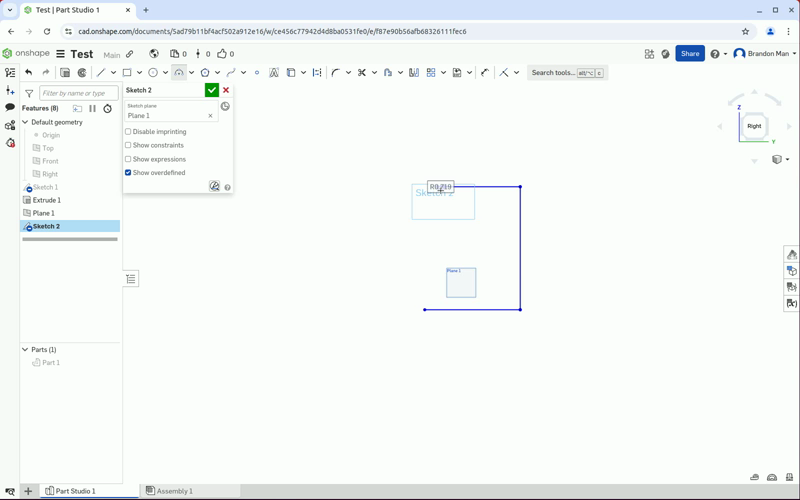
key_up(shift)
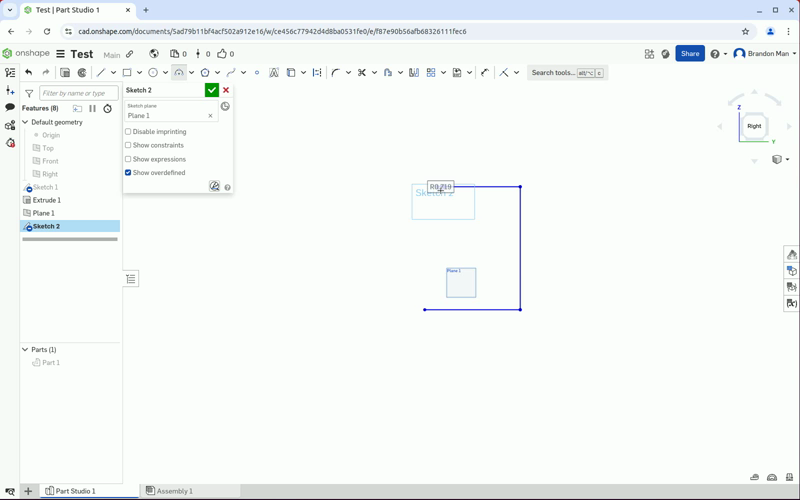
key(esc)
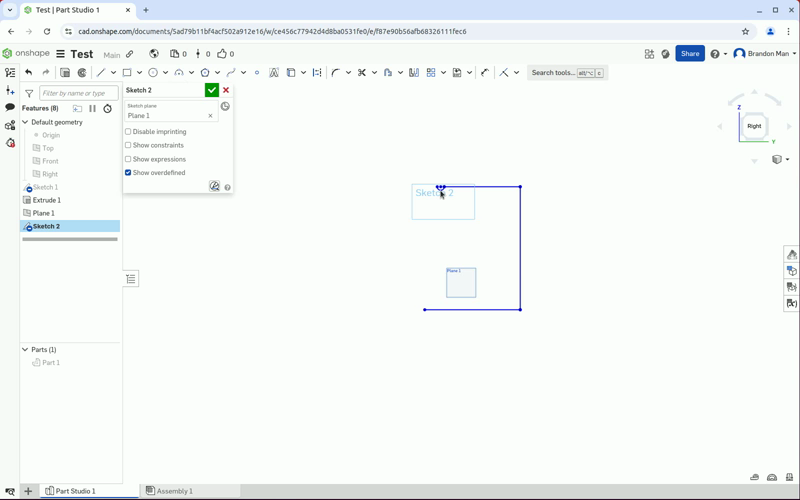
key(l)
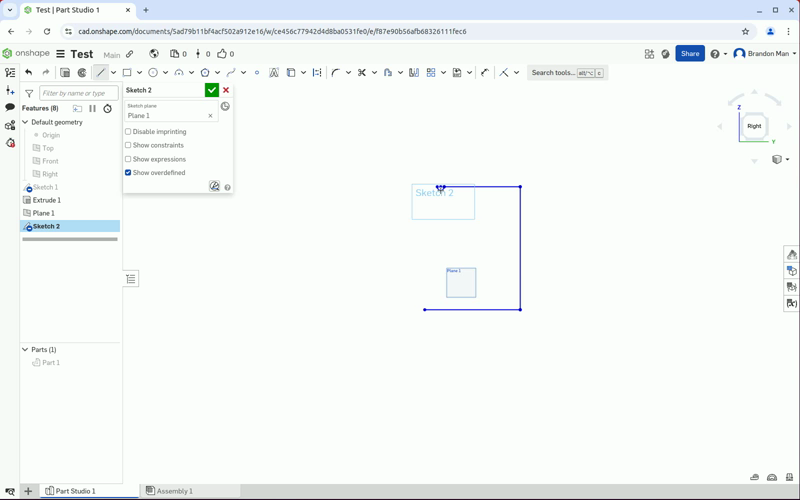
mouse_move(437, 186)
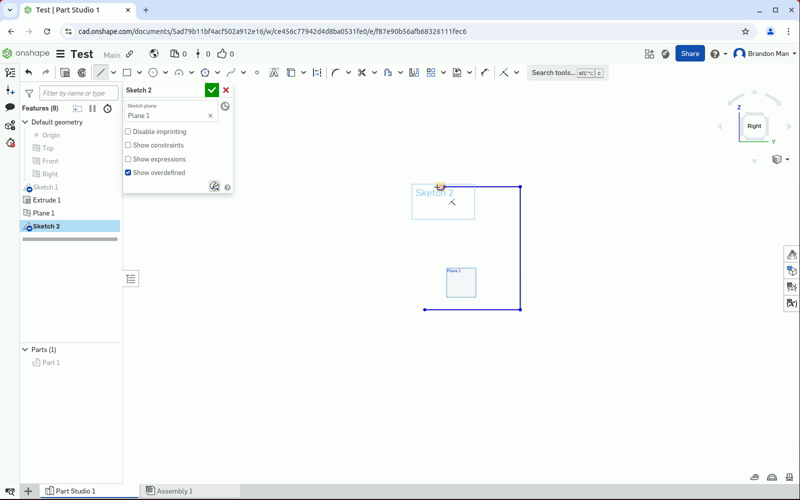
scroll(6)
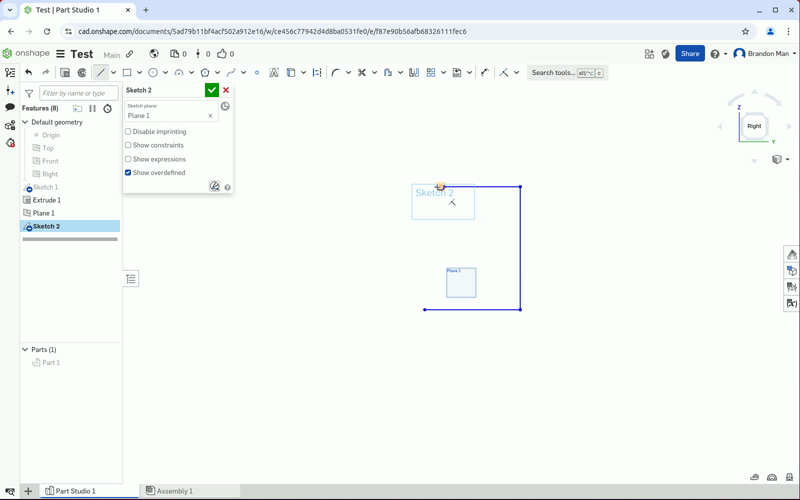
scroll(6)
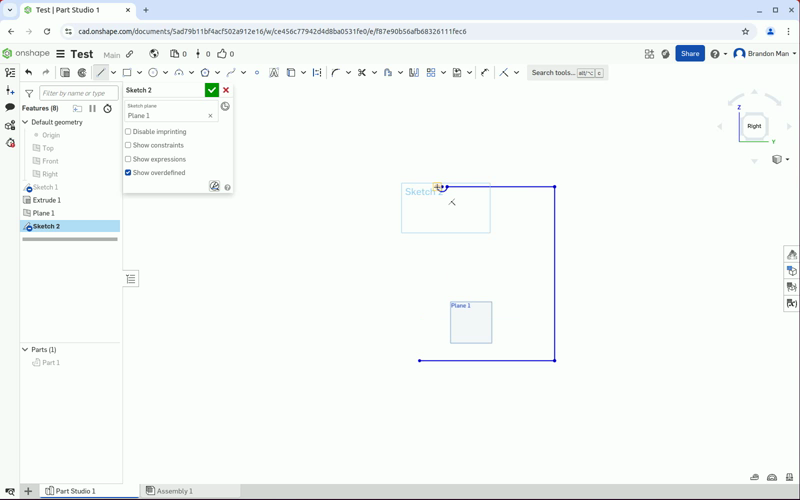
scroll(6)
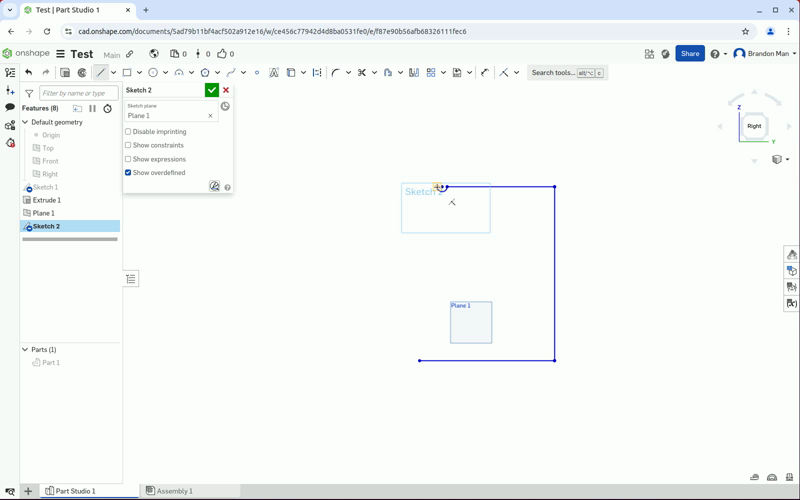
scroll(6)
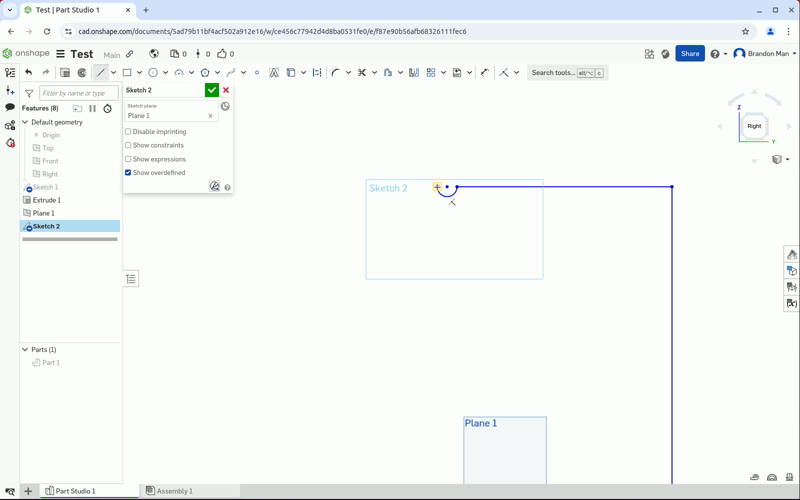
scroll(6)
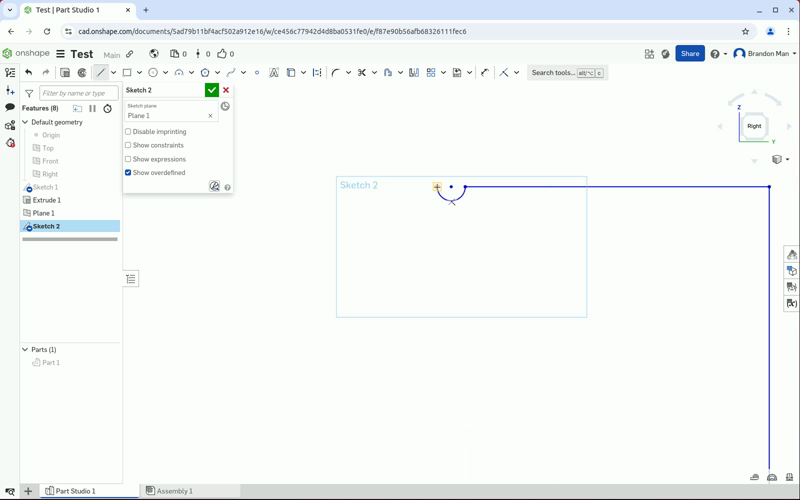
scroll(6)
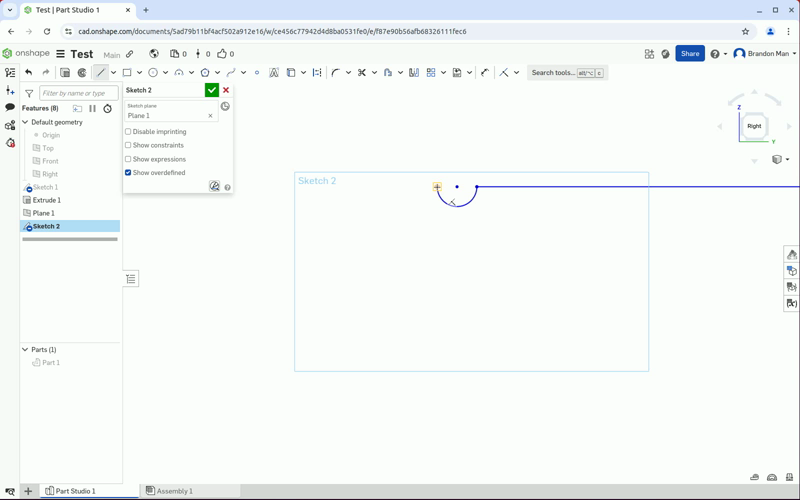
scroll(6)
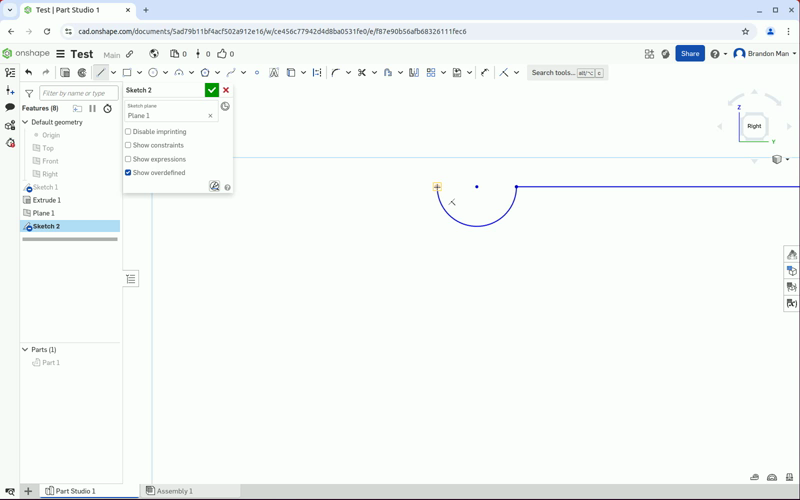
click(437, 186)
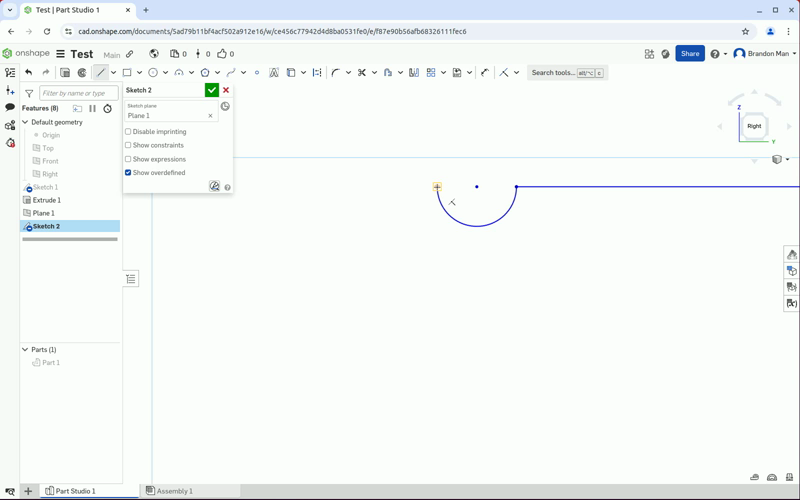
scroll(-6)
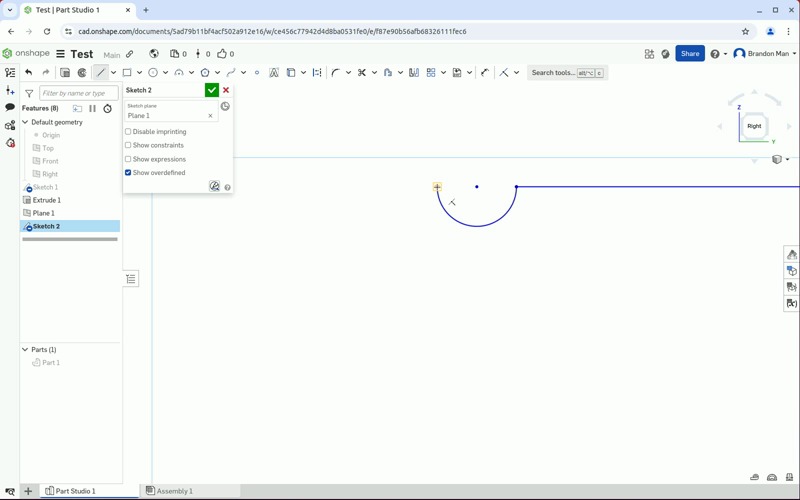
scroll(-6)
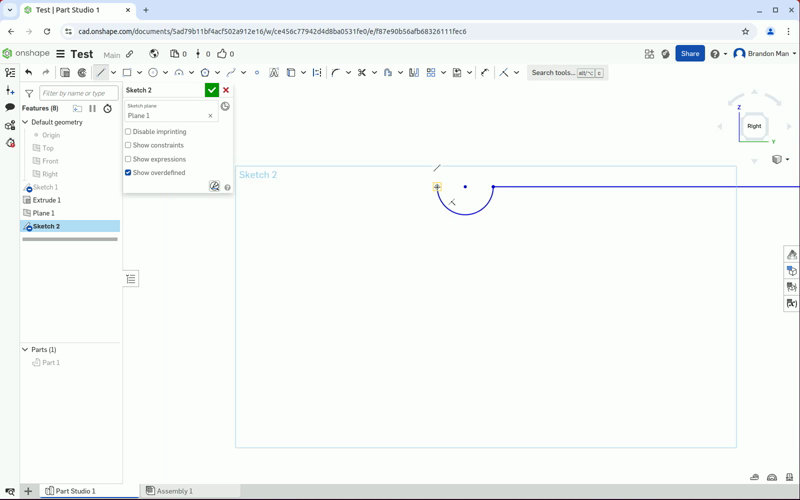
scroll(-6)
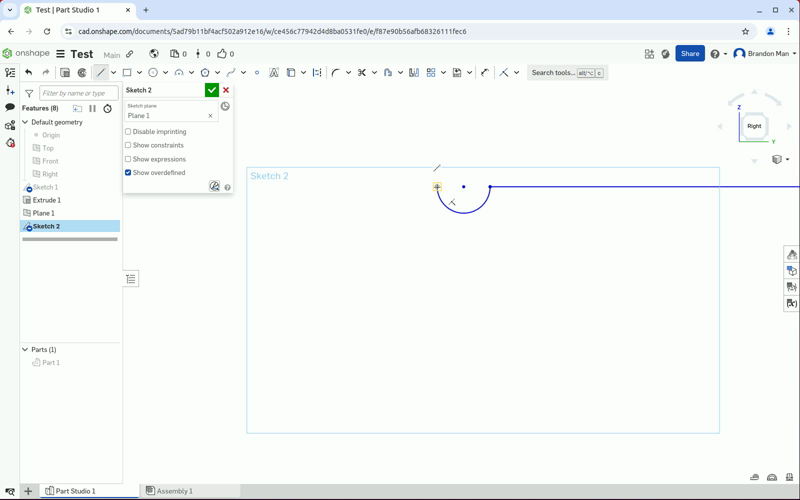
scroll(-6)
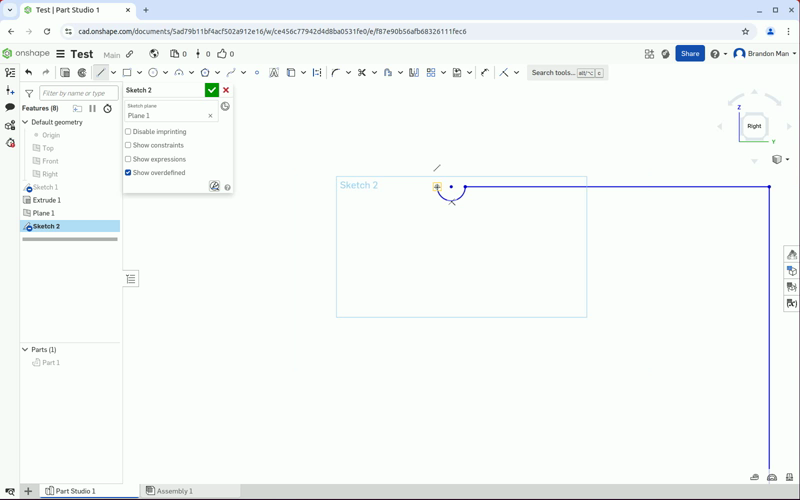
scroll(-6)
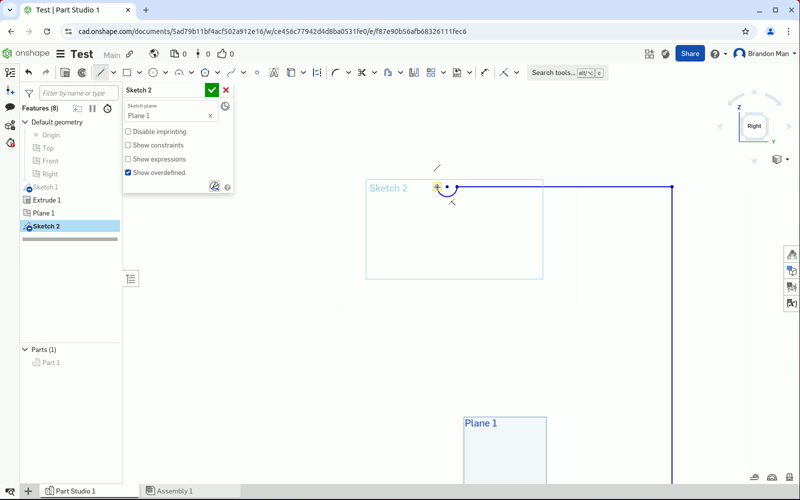
scroll(-6)
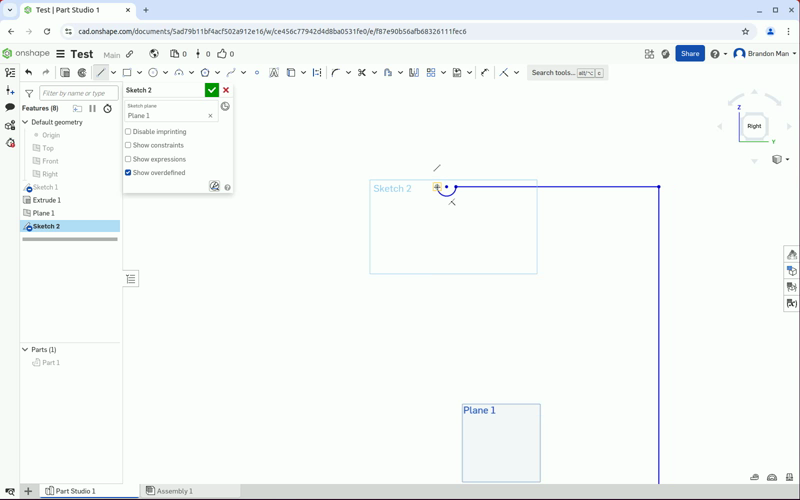
scroll(-6)
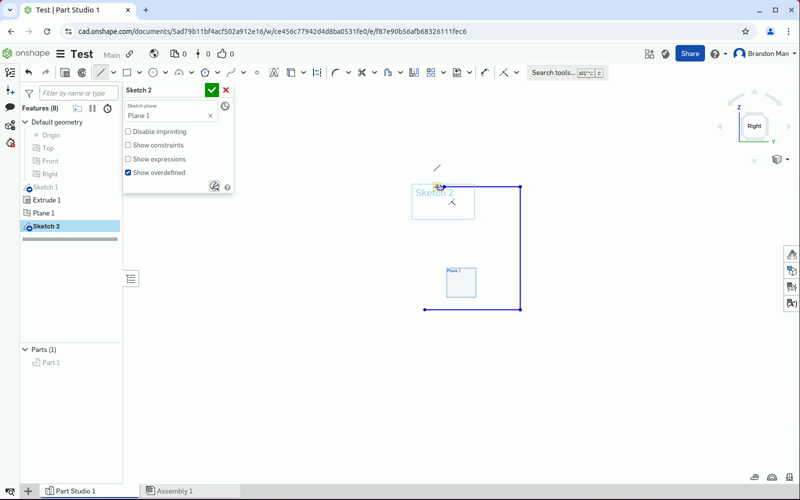
key_down(shift)
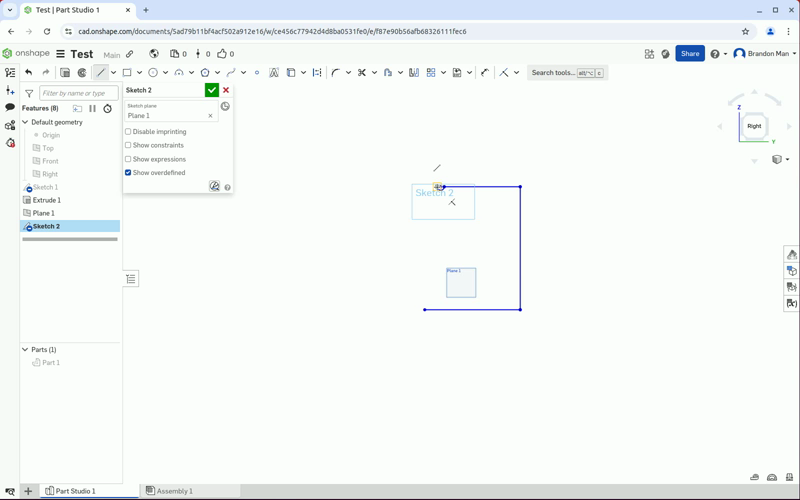
mouse_move(467, 186)
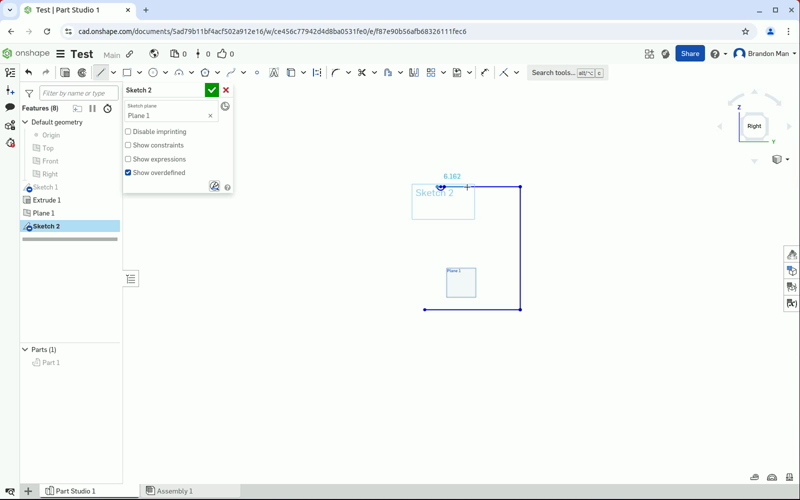
mouse_move(424, 186)
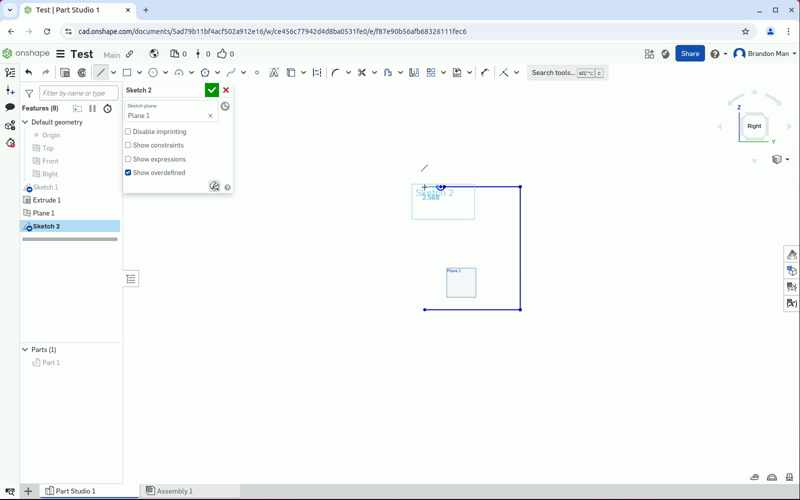
click(424, 186)
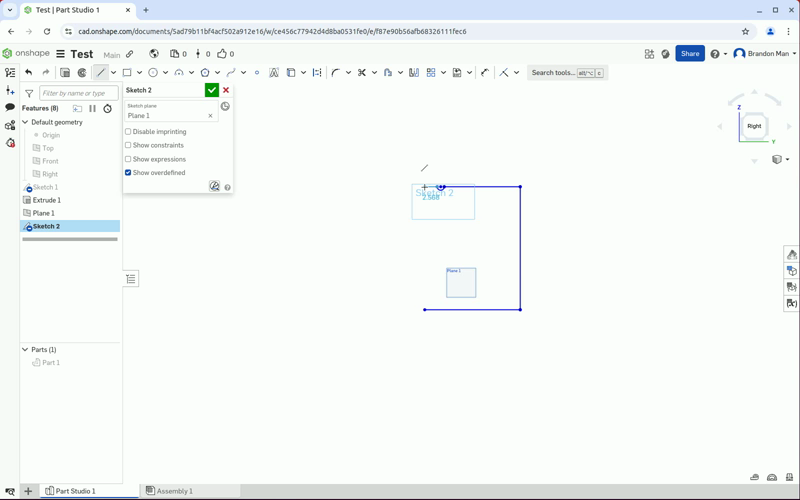
key_up(shift)
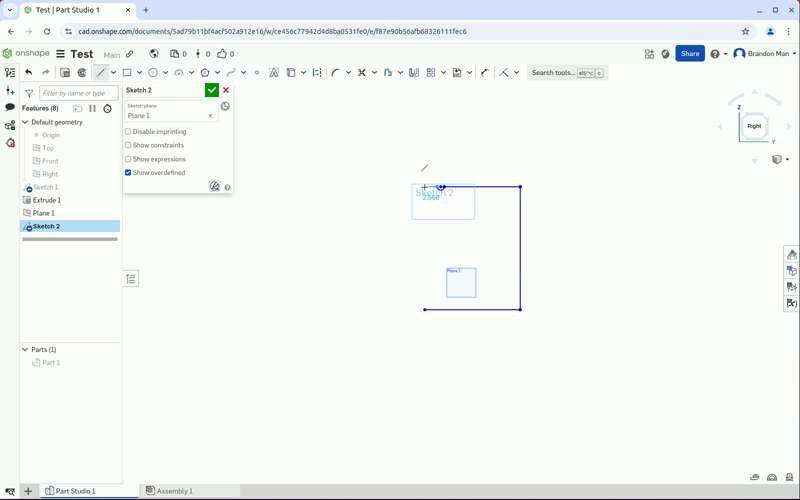
key_down(shift)
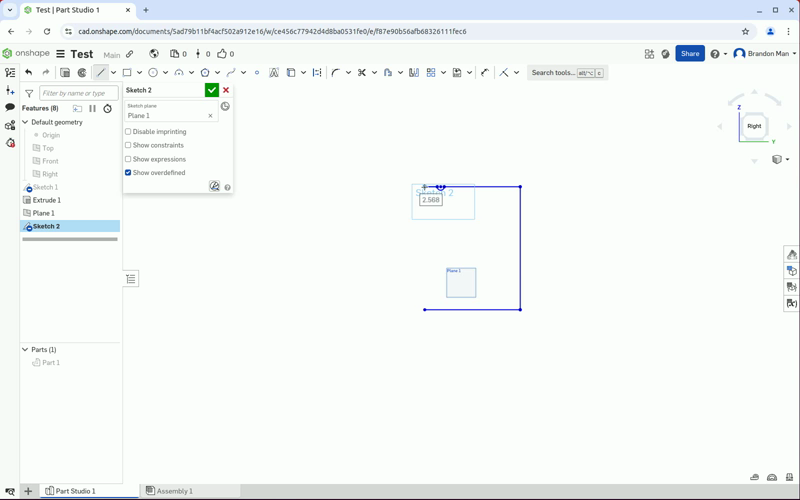
mouse_move(424, 309)
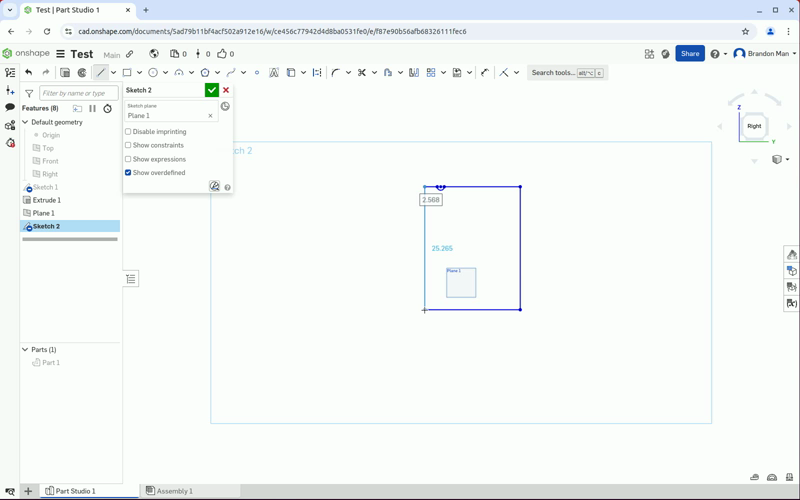
key_up(shift)
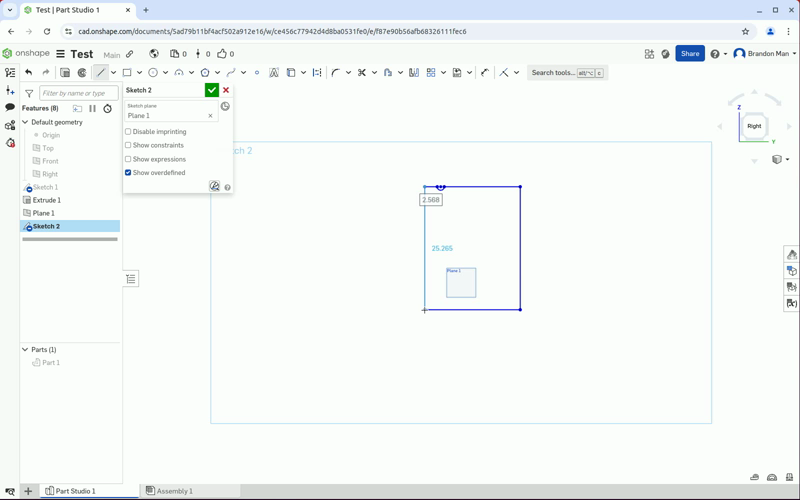
click(424, 309)
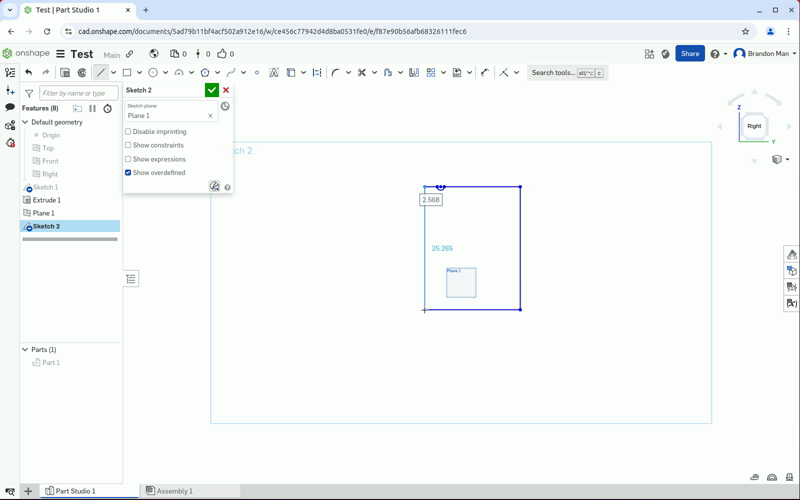
key(esc)
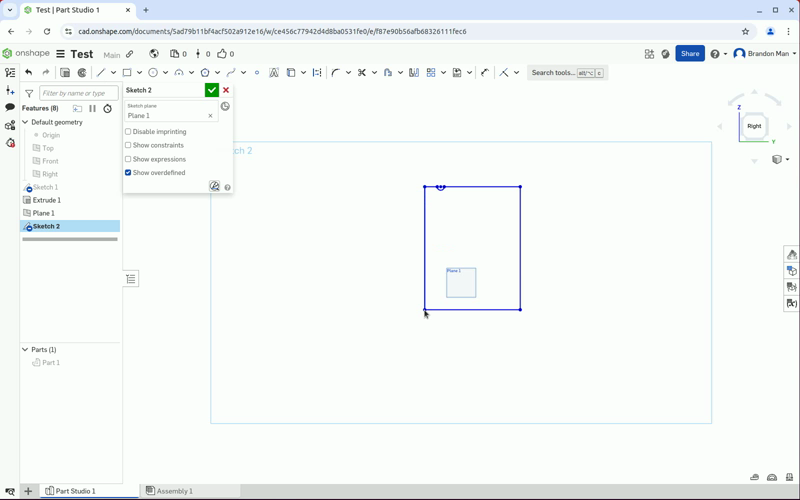
mouse_move(442, 205)
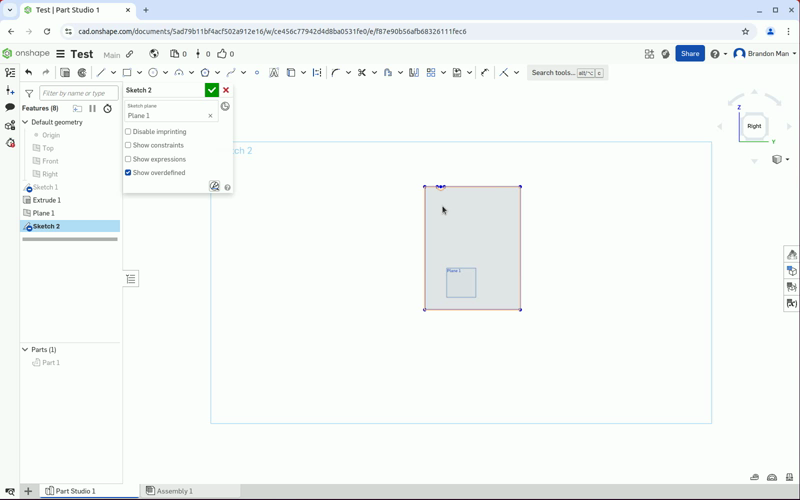
scroll(6)
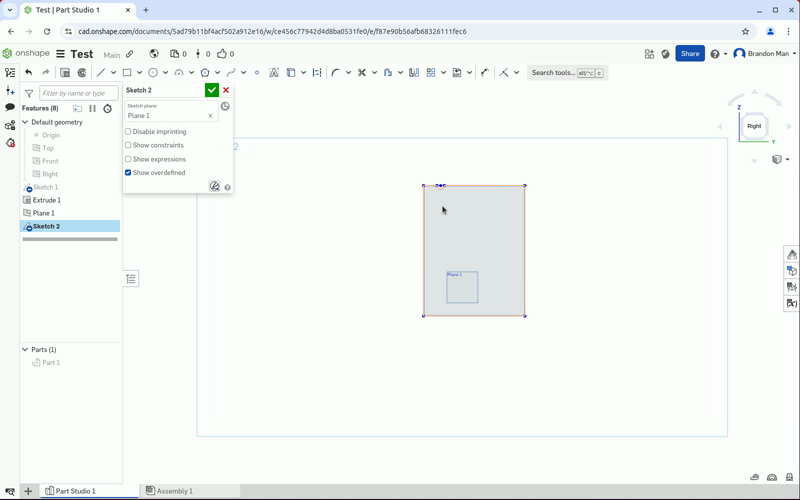
scroll(6)
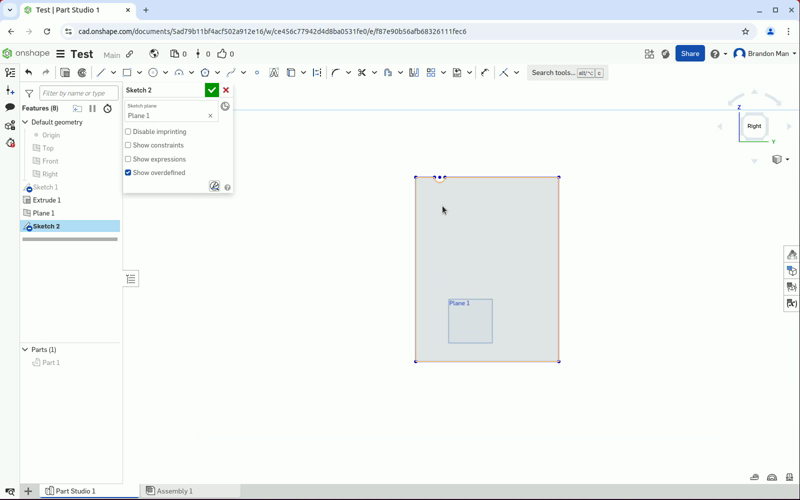
scroll(6)
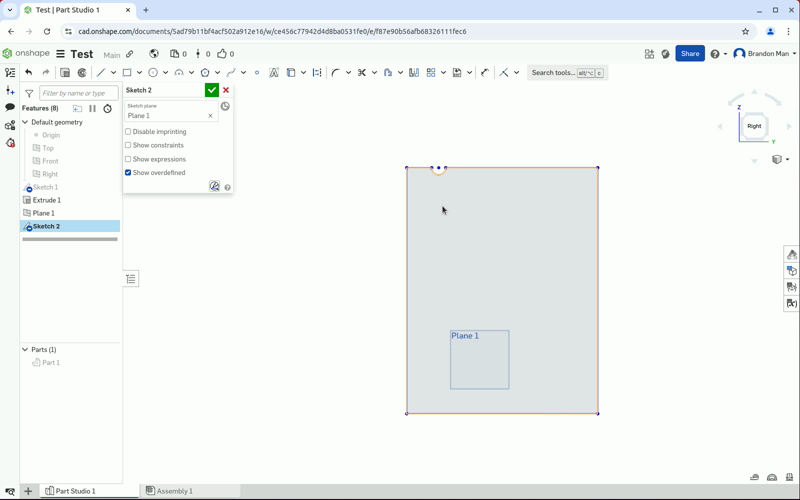
scroll(6)
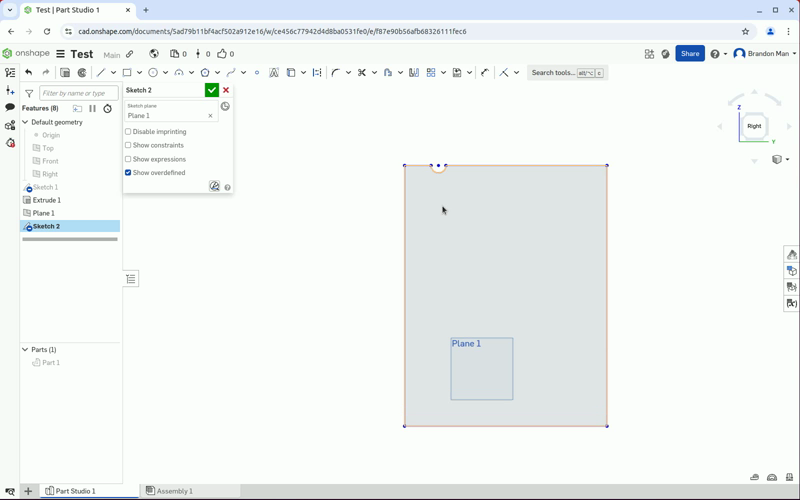
scroll(6)
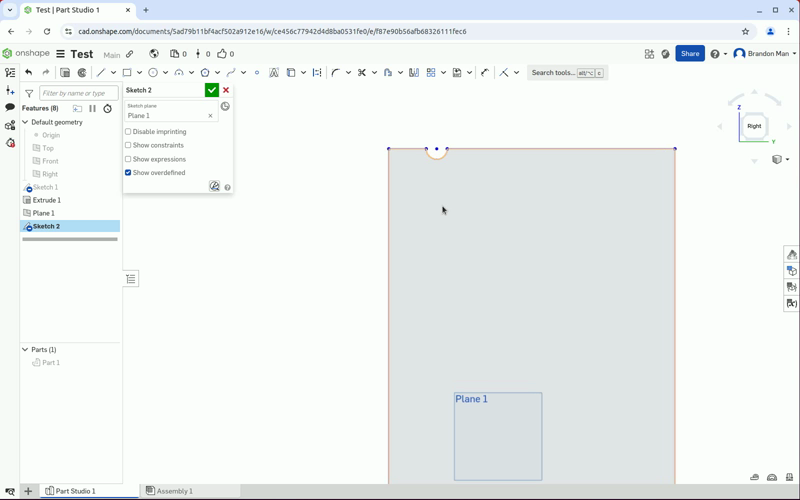
scroll(6)
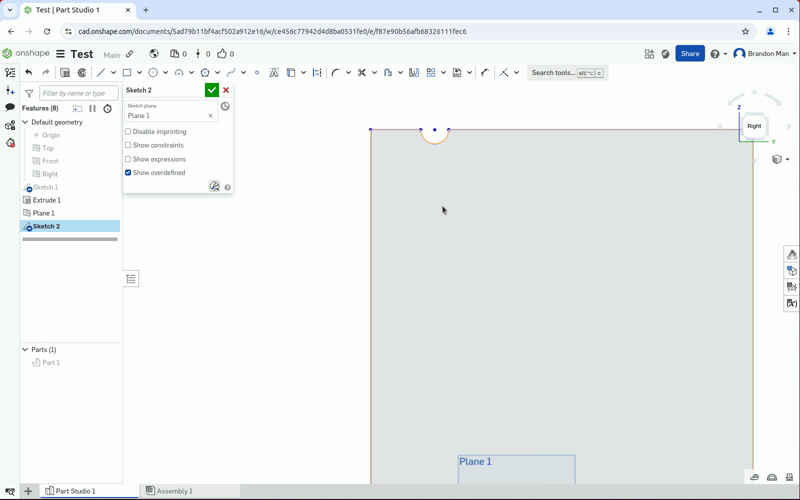
scroll(6)
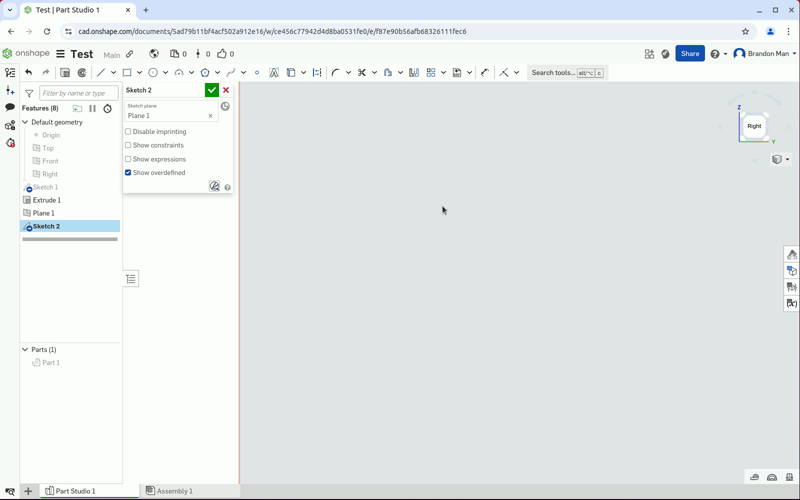
click(442, 205)
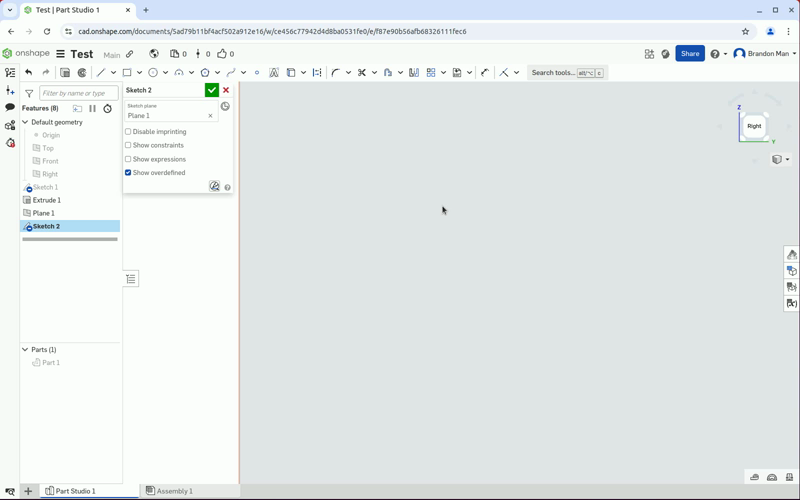
scroll(-6)
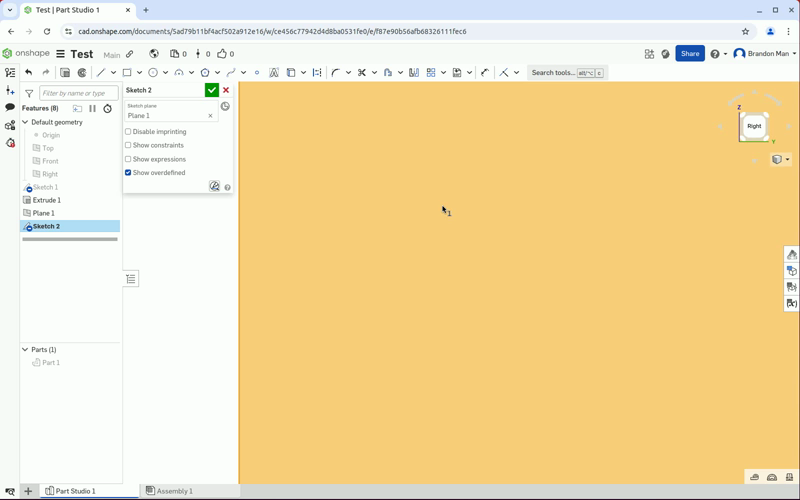
scroll(-6)
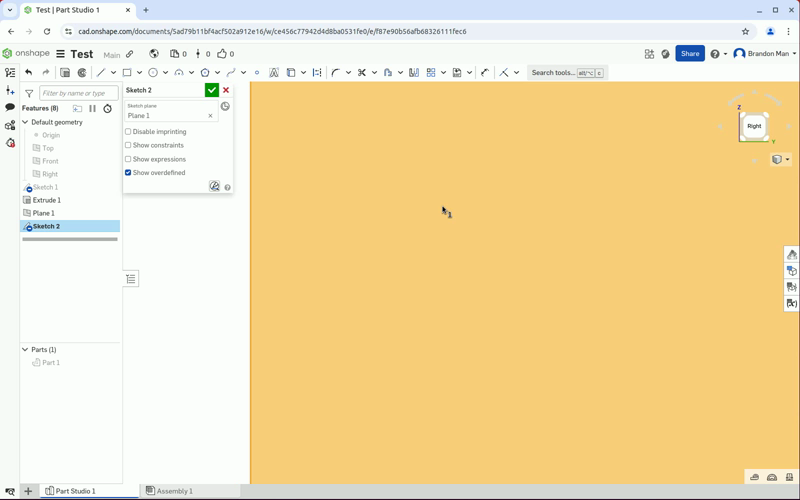
scroll(-6)
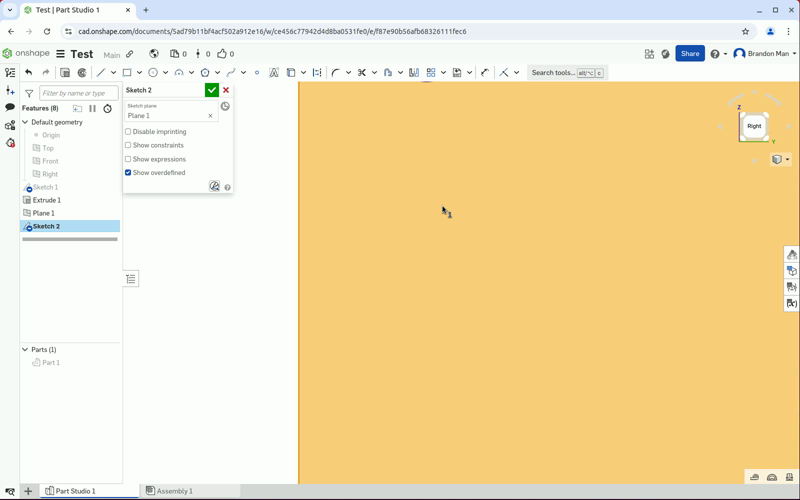
scroll(-6)
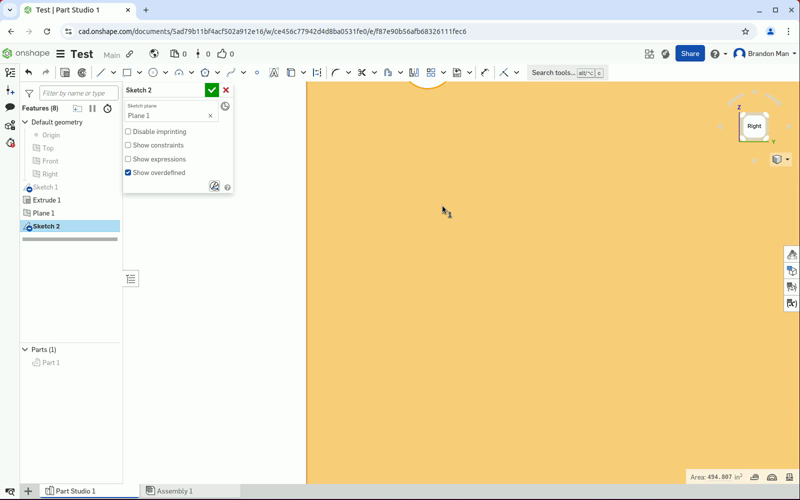
scroll(-6)
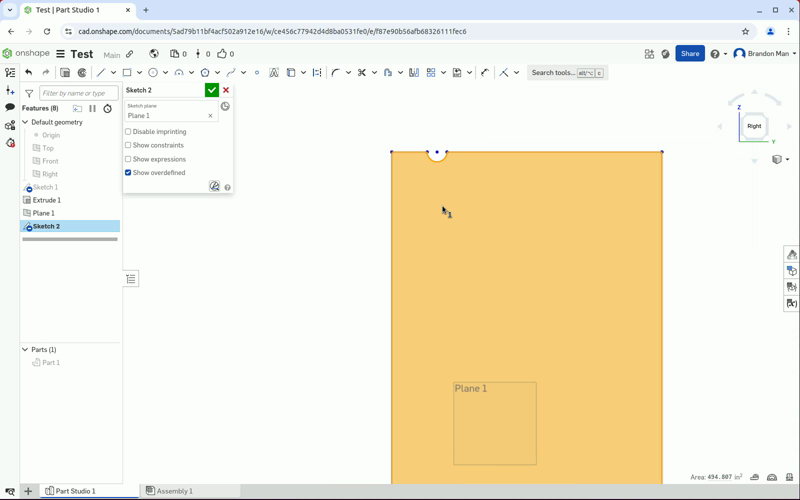
scroll(-6)
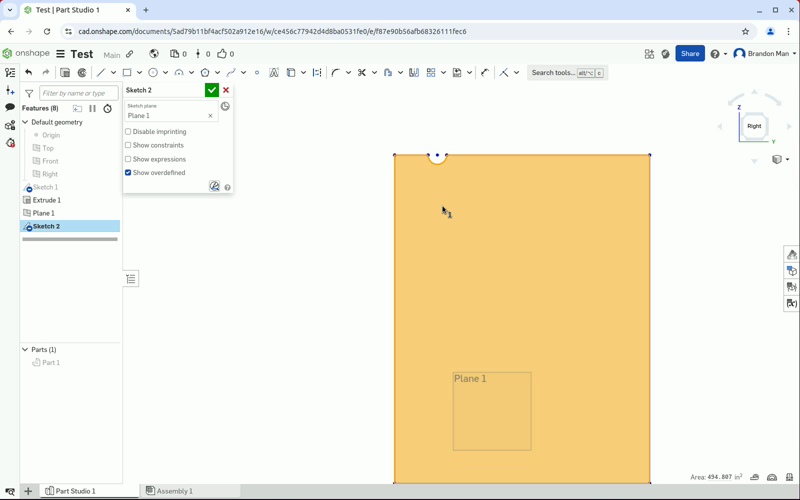
scroll(-6)
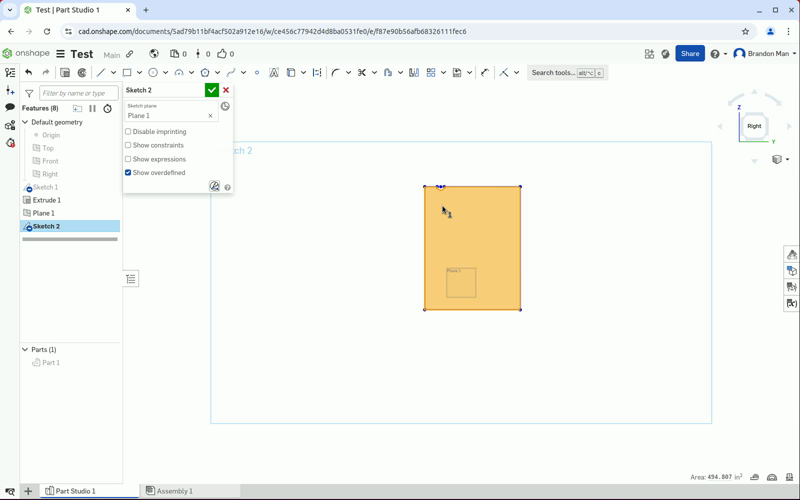
mouse_move(73, 352)
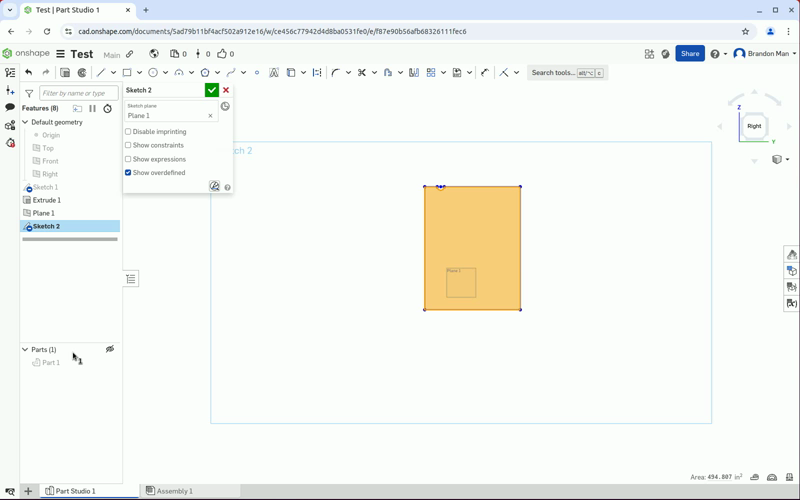
key(shift+y)
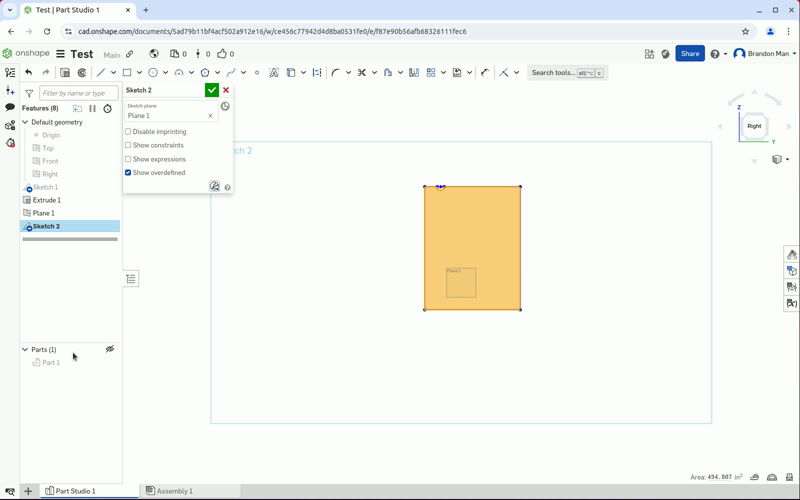
key(shift+e)
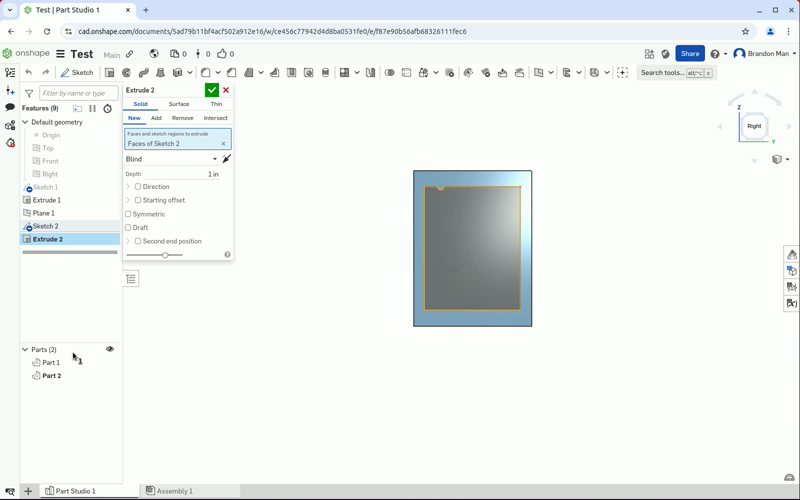
mouse_move(143, 106)
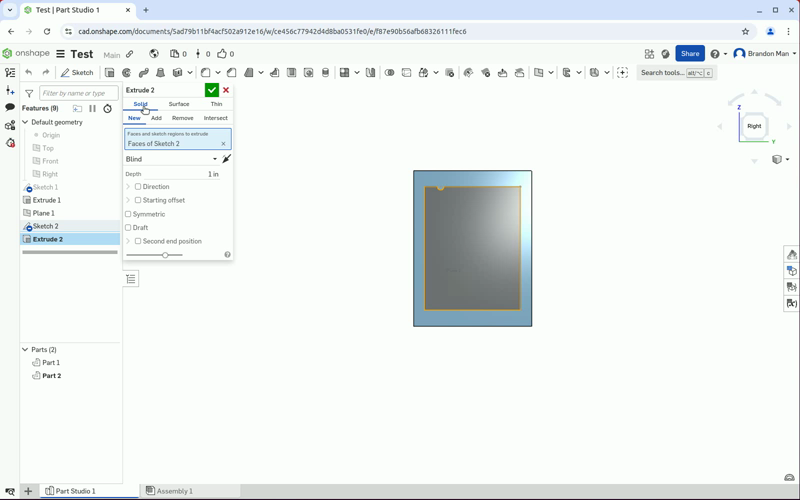
click(143, 106)
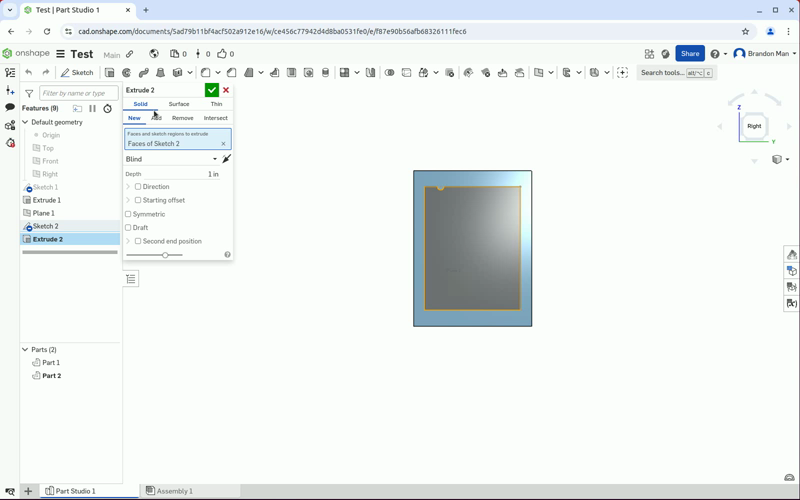
mouse_move(186, 120)
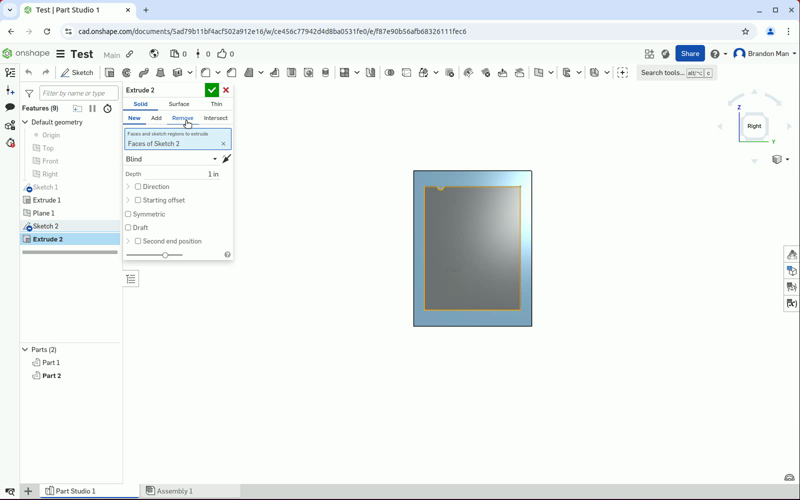
click(186, 120)
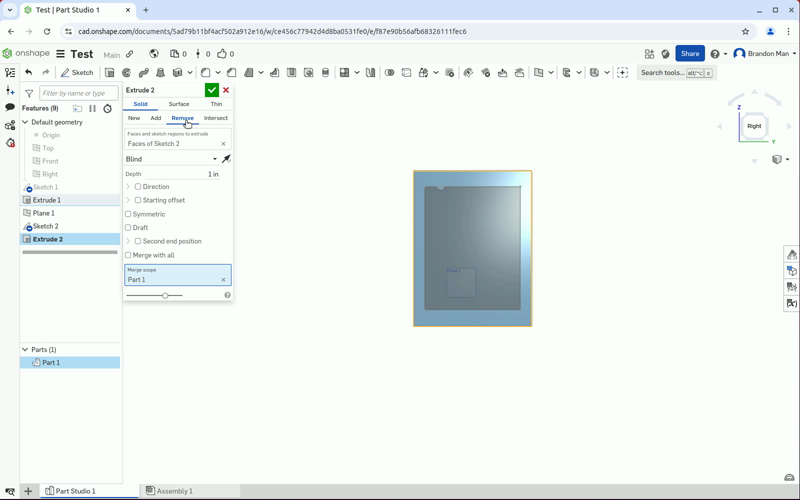
key(tab, 4)
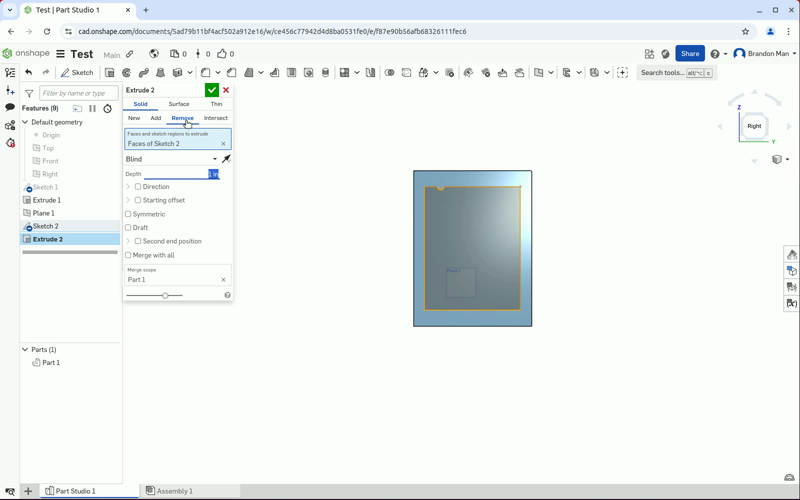
text(0.963)
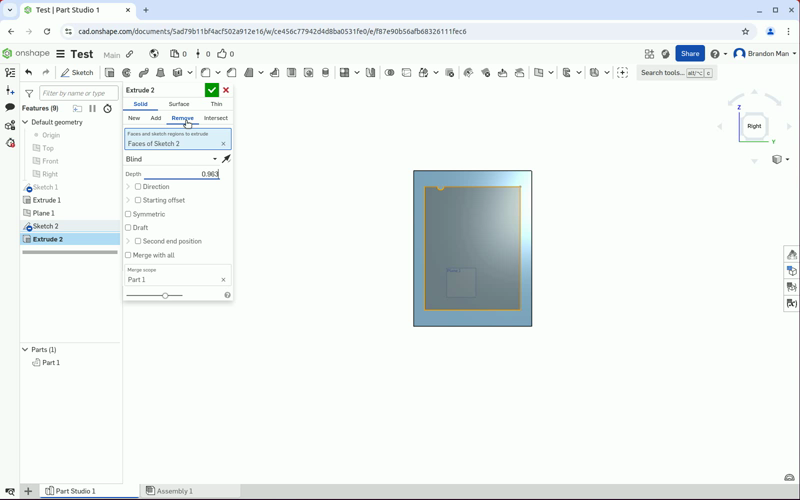
key(tab, 6)
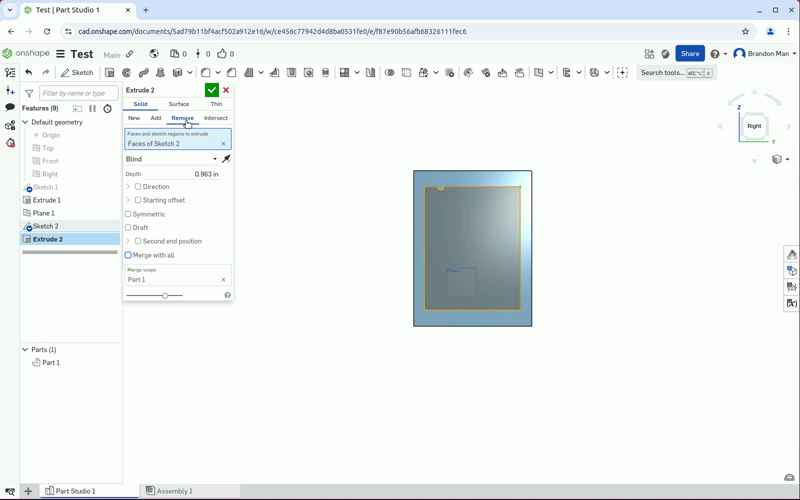
key(space)
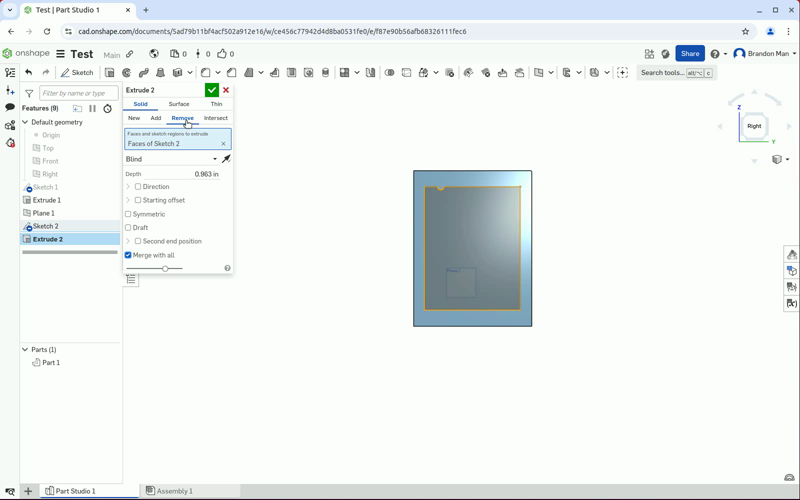
key(enter)
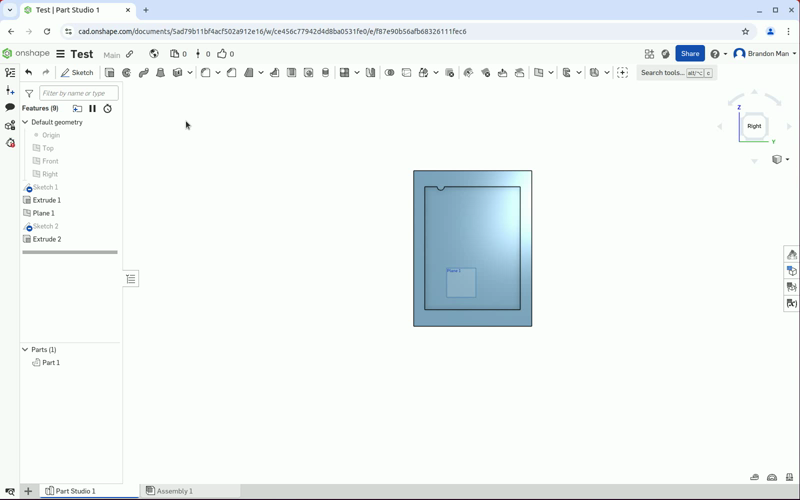
key(shift+h)
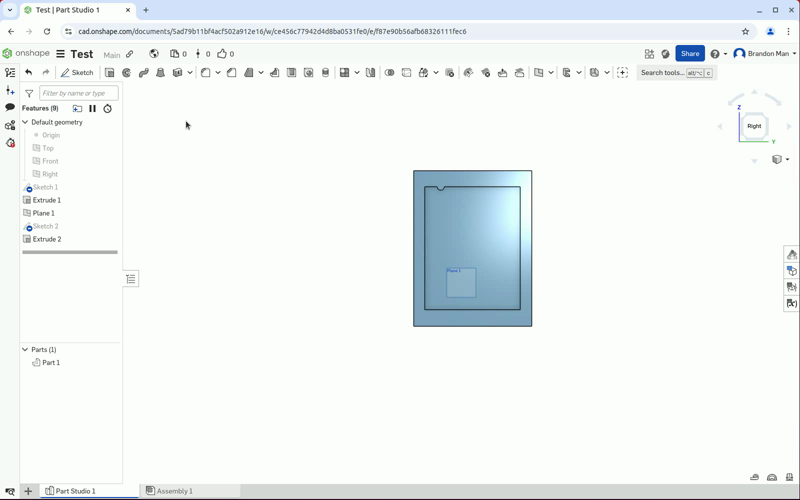
key(shift+h)
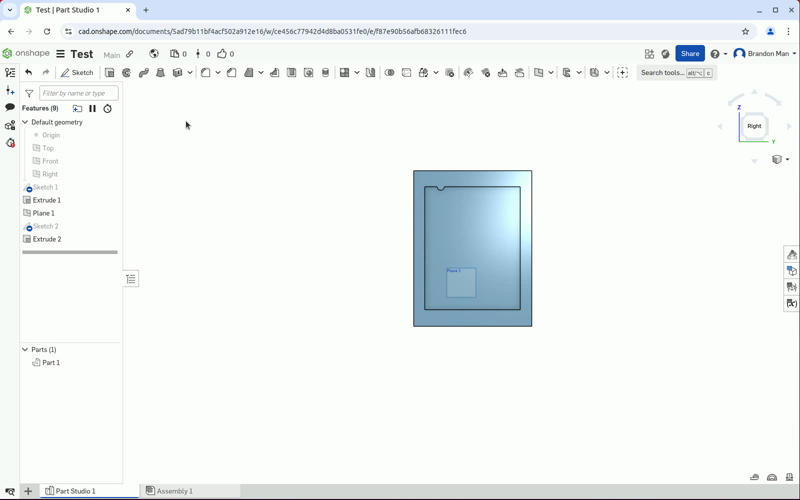
key(shift+7)
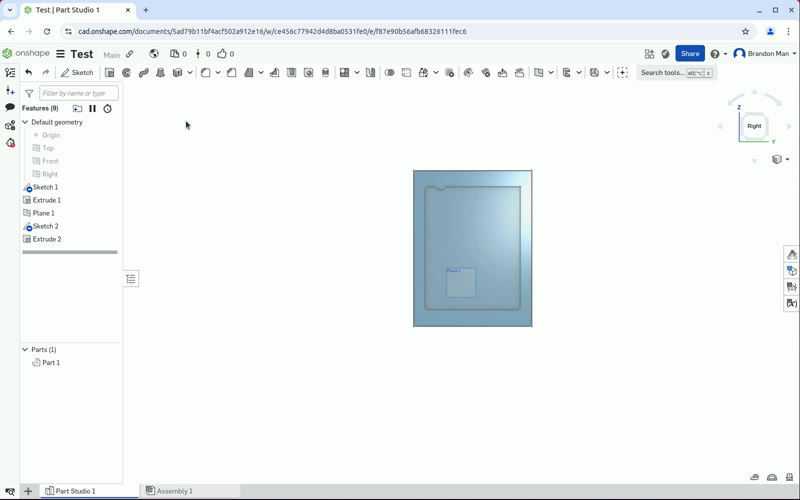
key(right, 2)
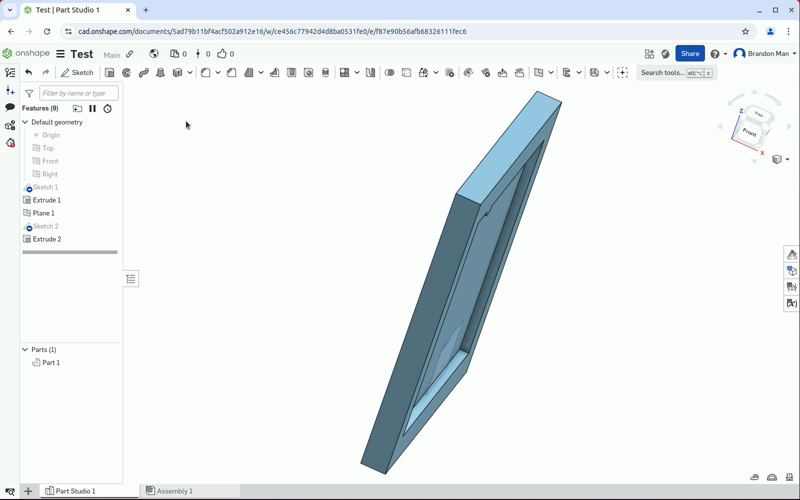
key(down, 2)
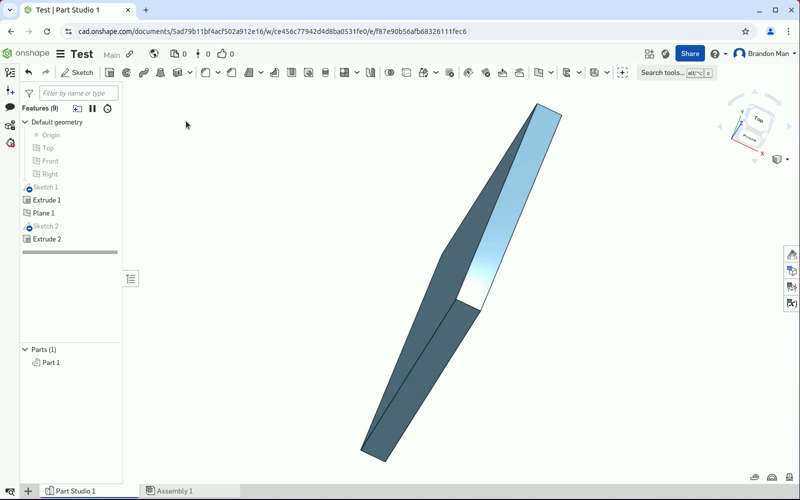
key(up, 2)
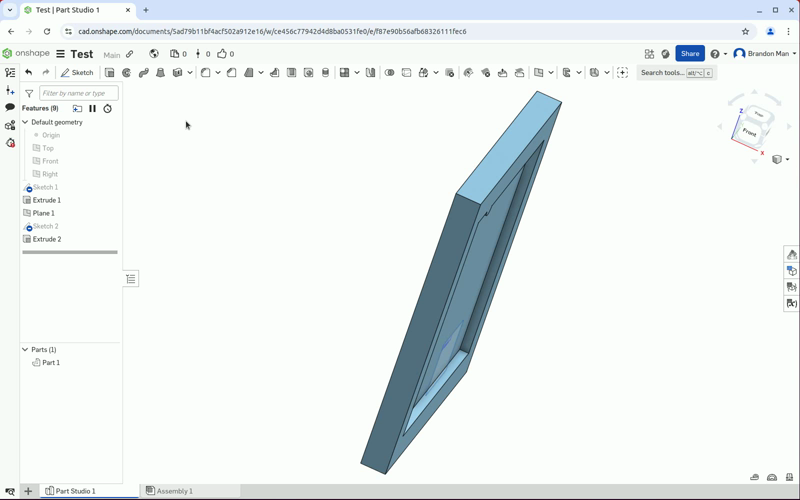
key(left, 2)
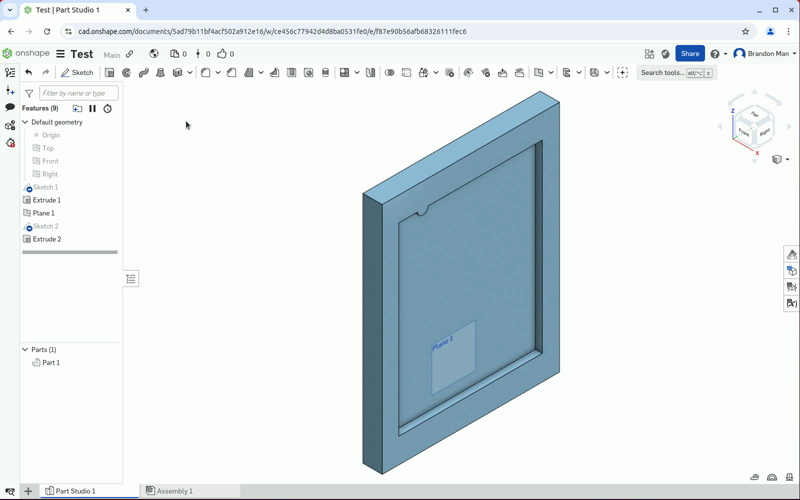
mouse_move(73, 189)
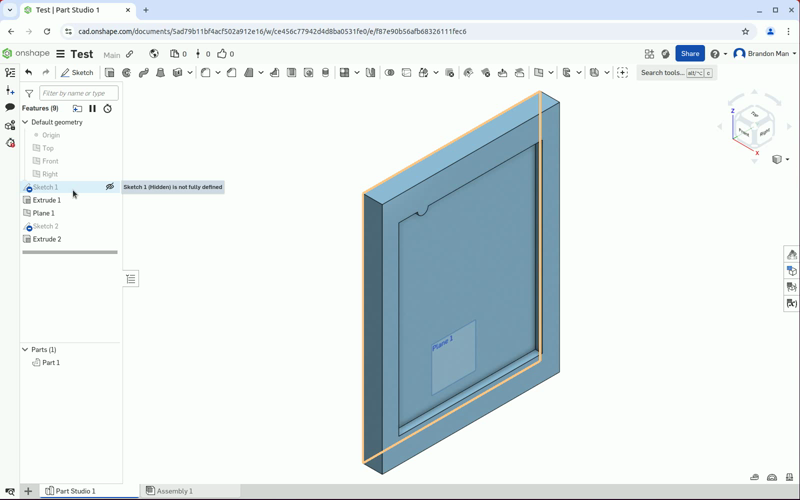
click(73, 189)